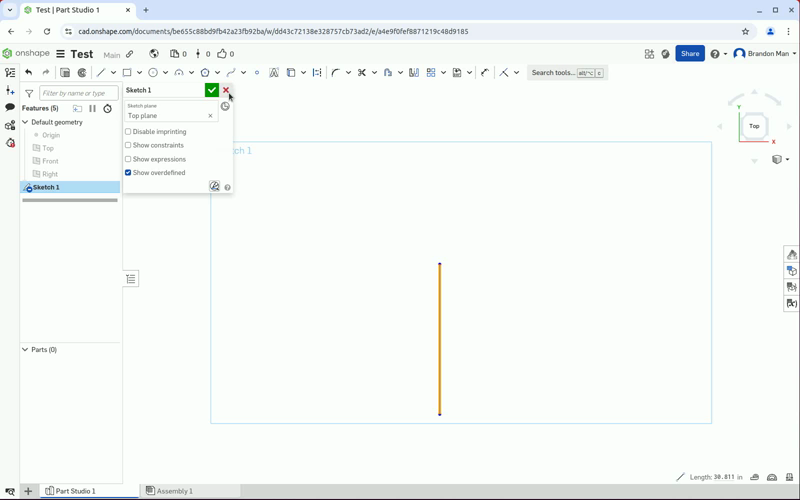
key(shift+h)
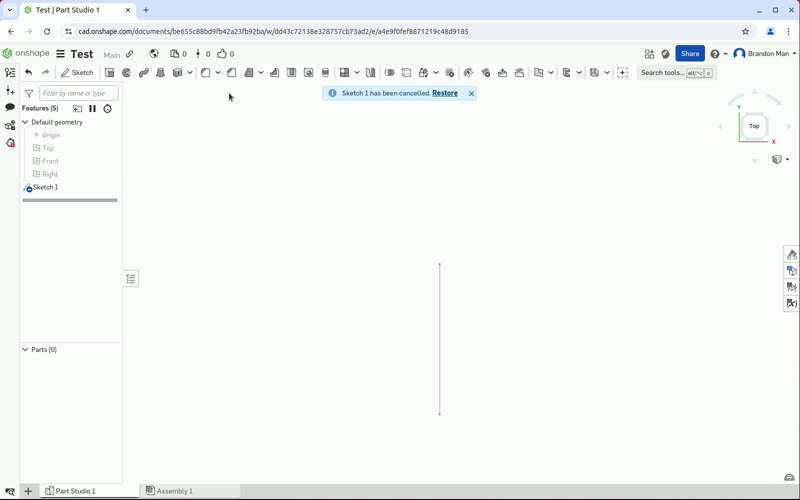
key(shift+s)
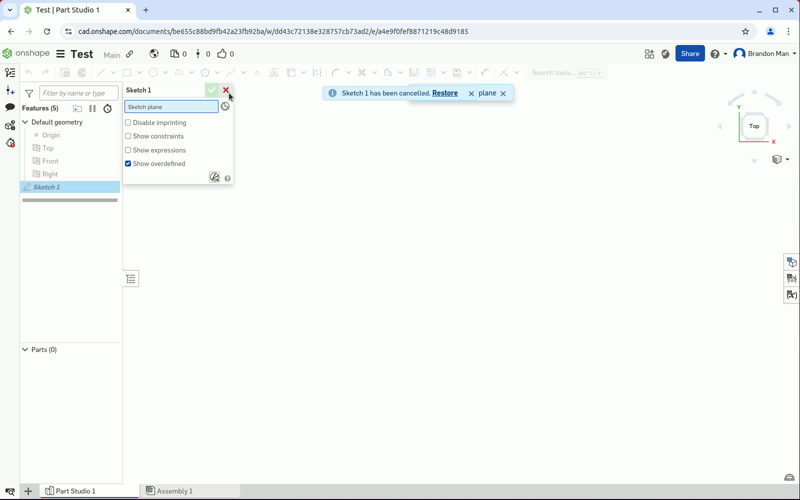
mouse_move(73, 150)
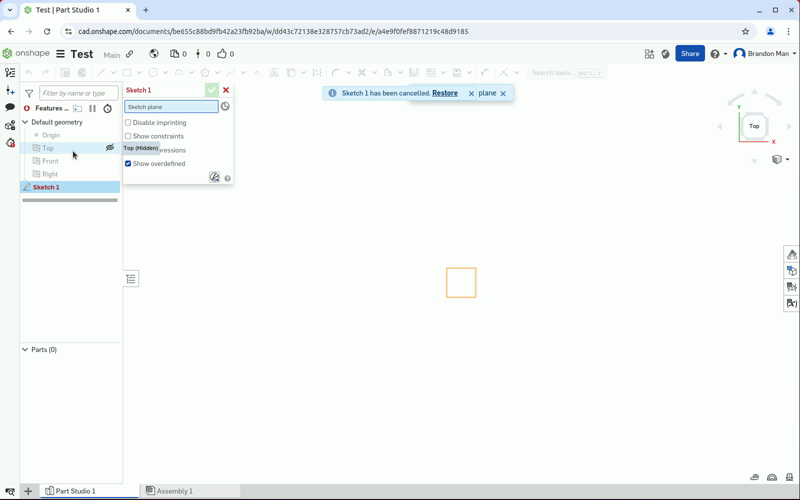
click(73, 150)
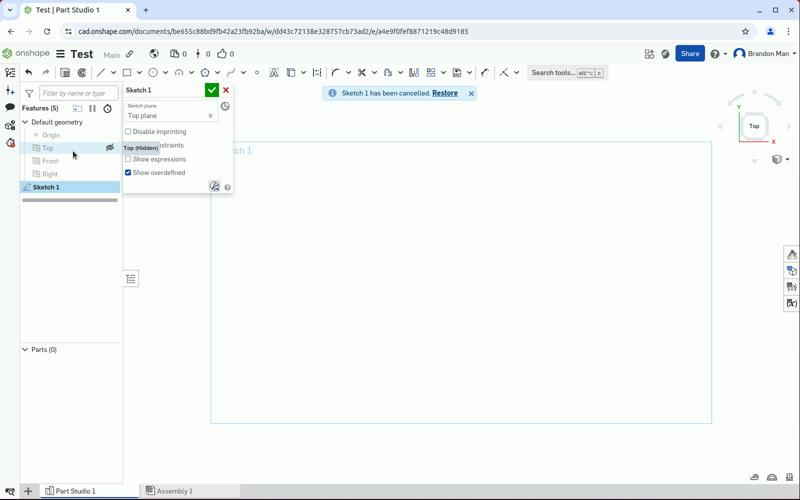
mouse_move(73, 352)
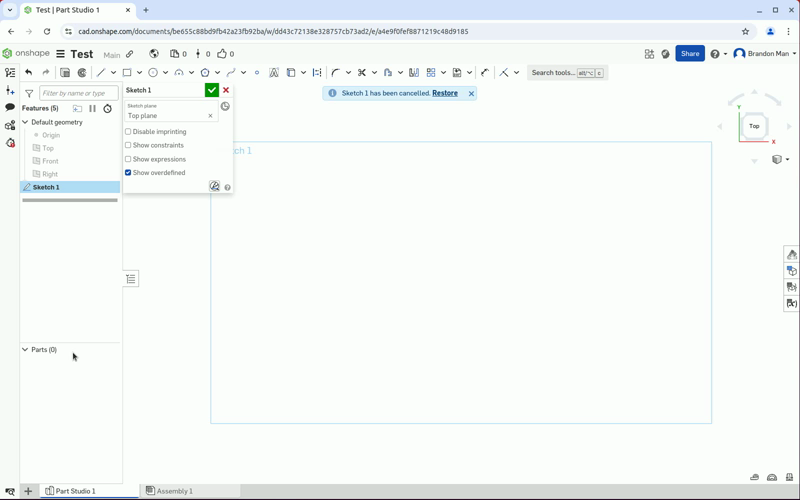
key(y)
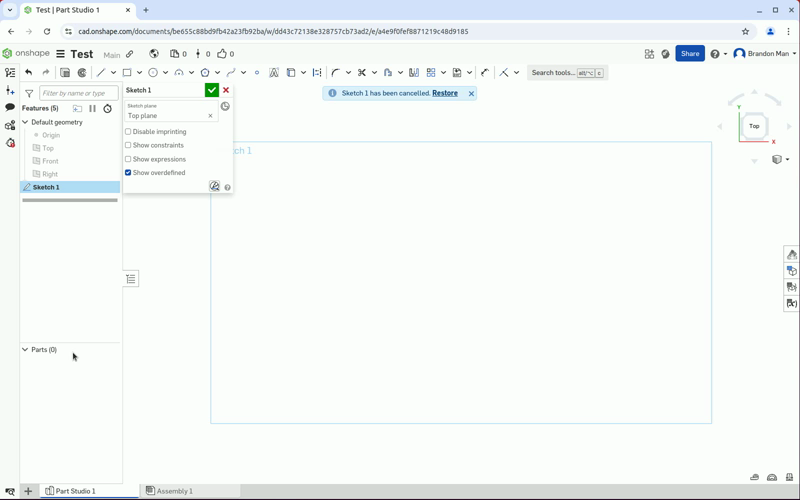
key(l)
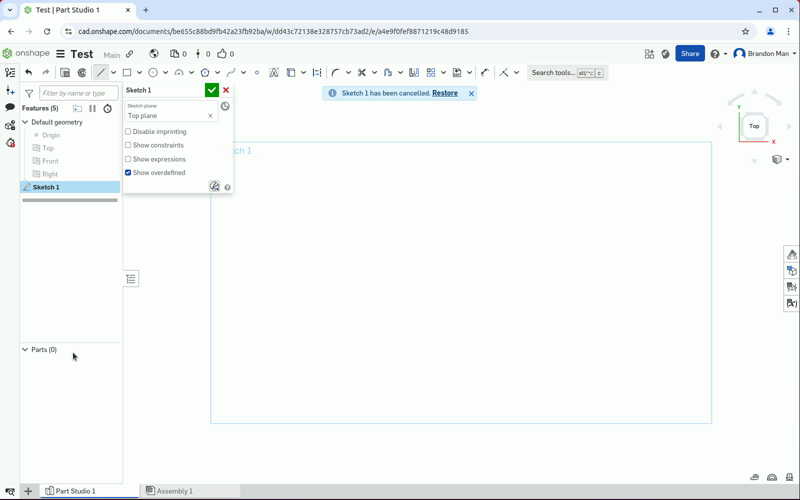
key_down(shift)
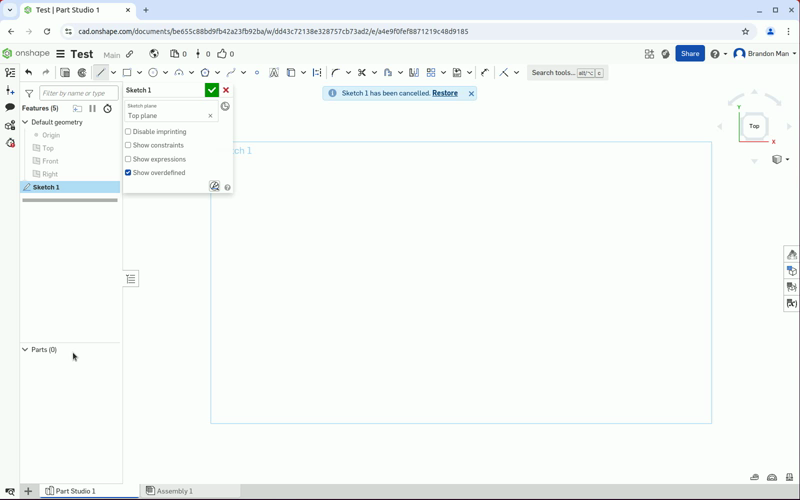
mouse_move(348, 282)
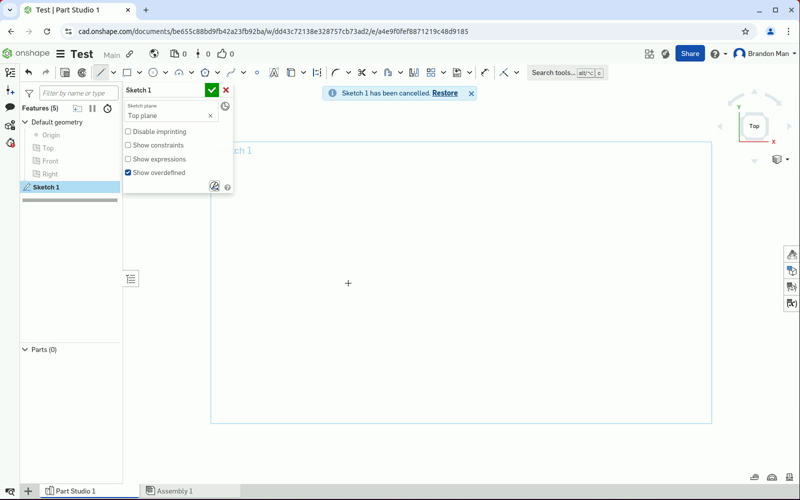
click(348, 282)
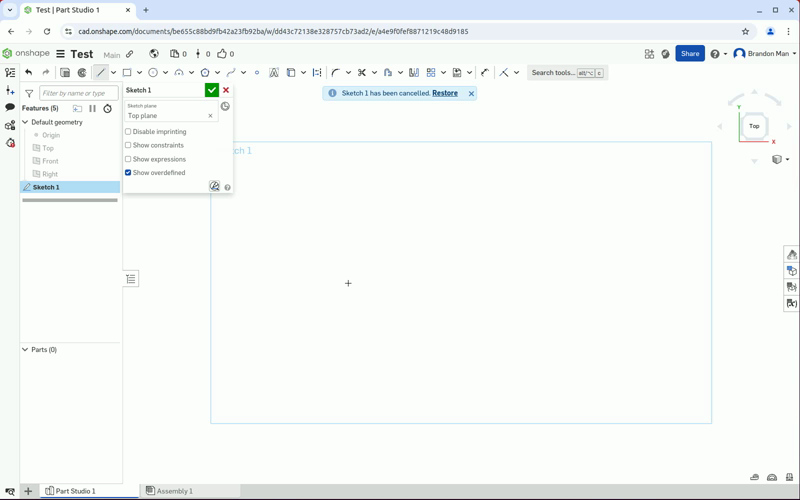
key_up(shift)
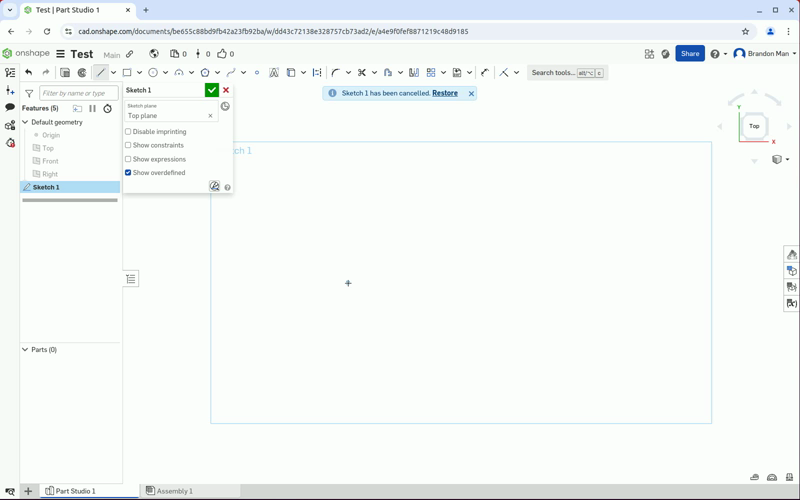
key_down(shift)
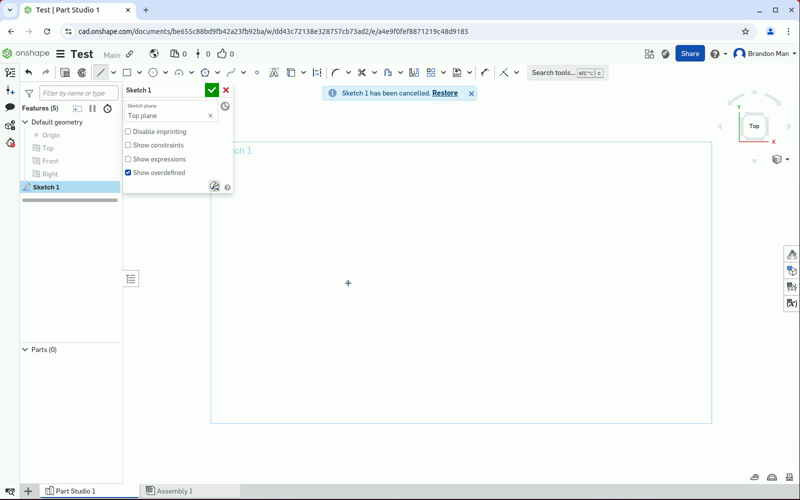
mouse_move(378, 282)
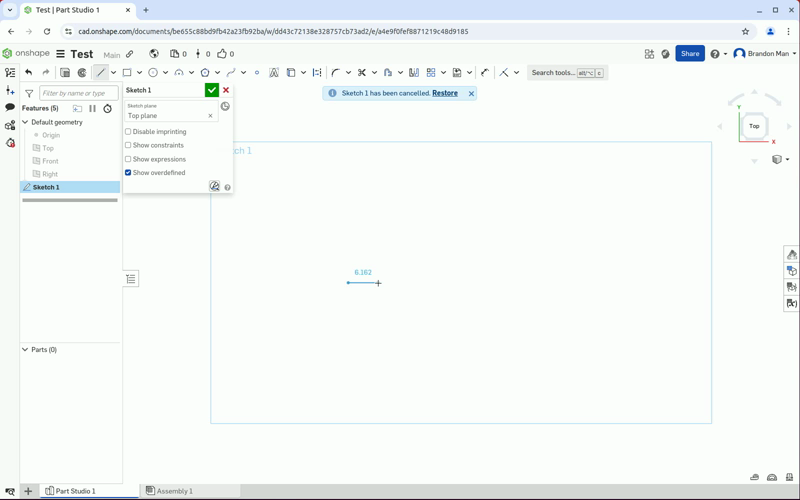
mouse_move(379, 282)
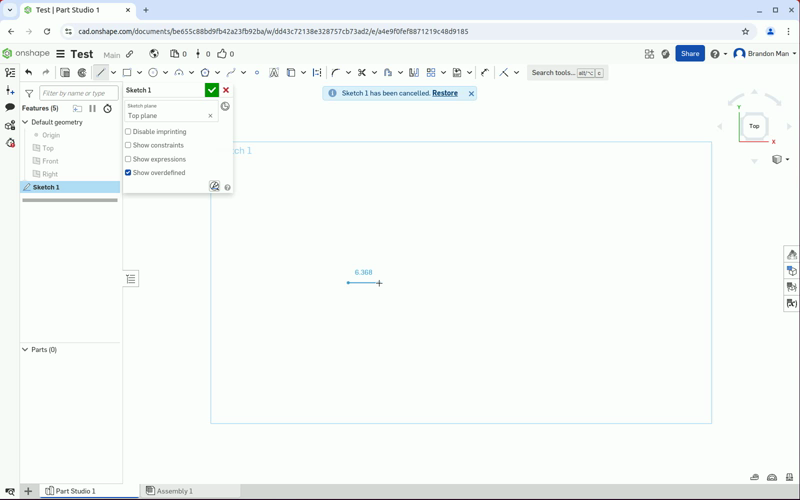
click(379, 282)
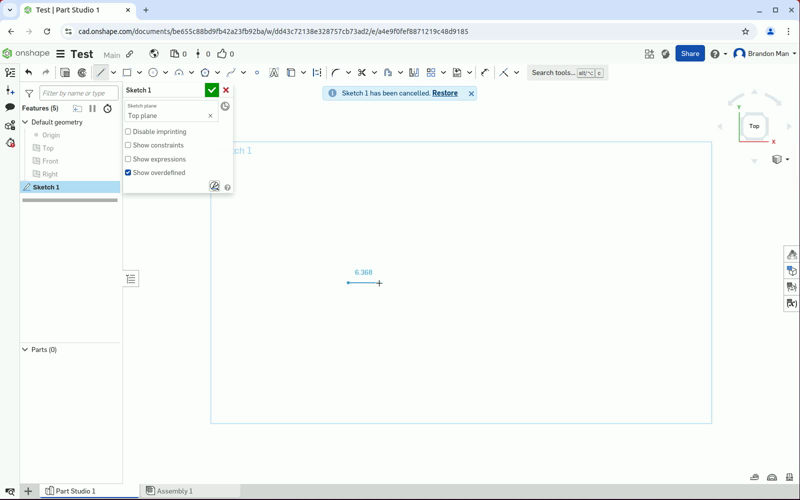
key_up(shift)
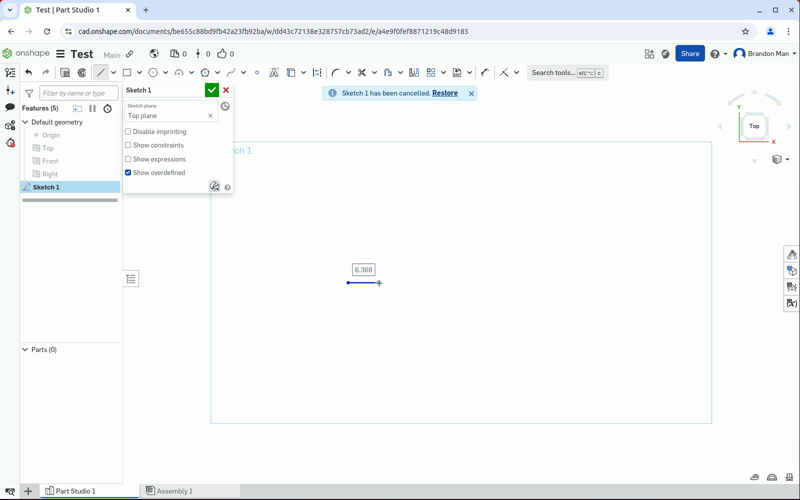
key(esc)
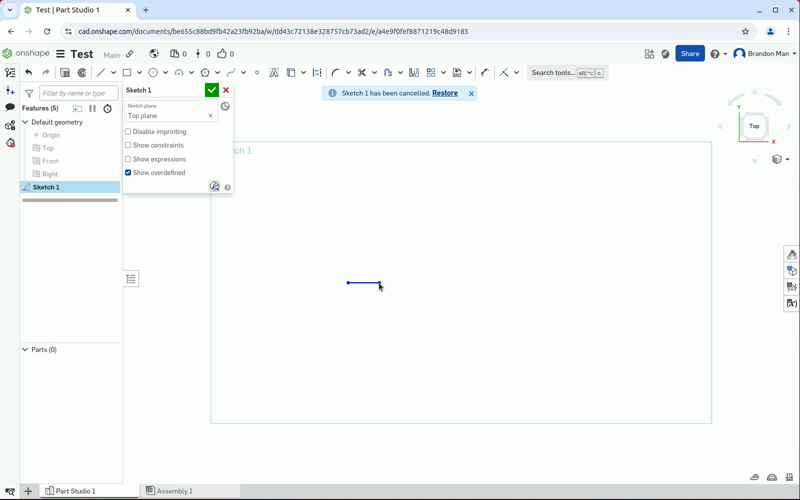
key(a)
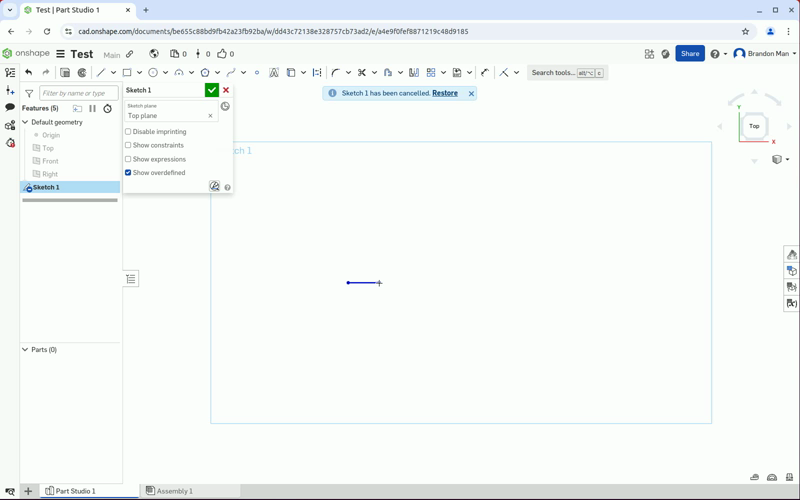
mouse_move(379, 282)
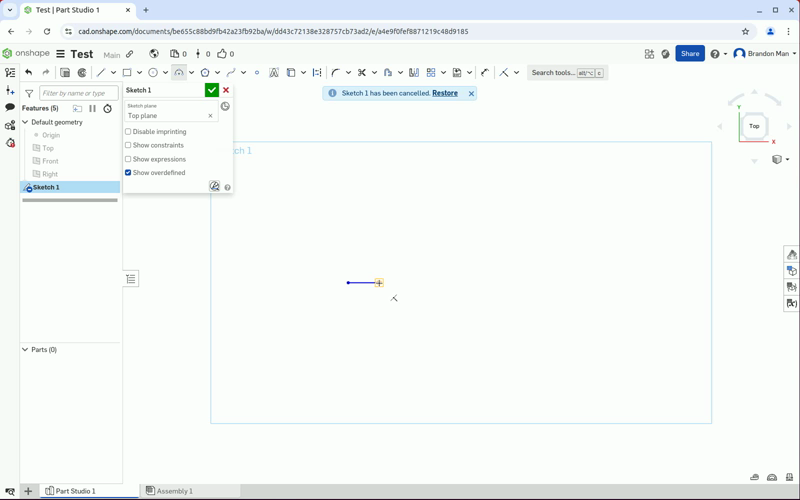
click(379, 282)
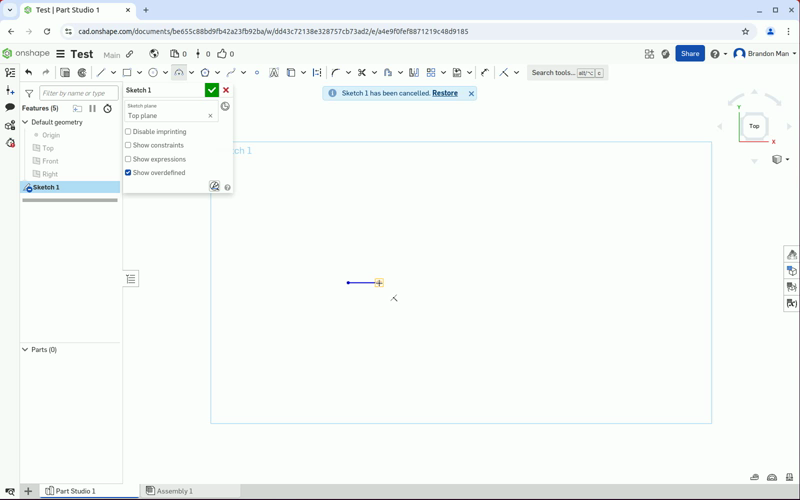
key_down(shift)
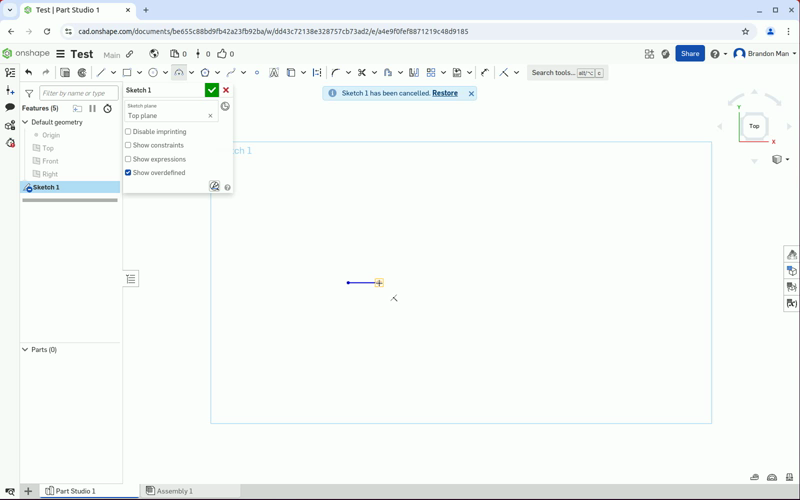
mouse_move(429, 282)
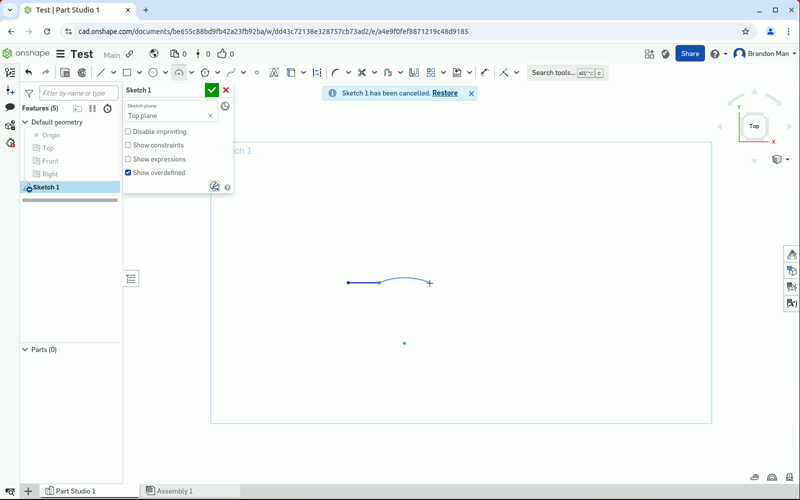
click(429, 282)
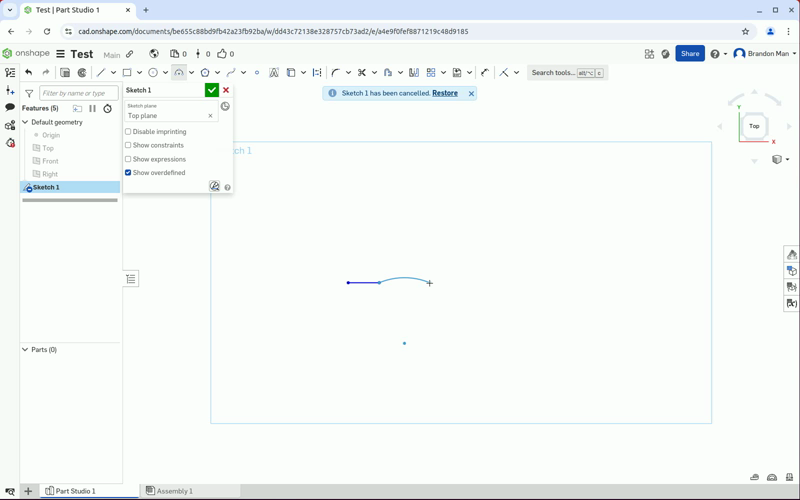
mouse_move(404, 276)
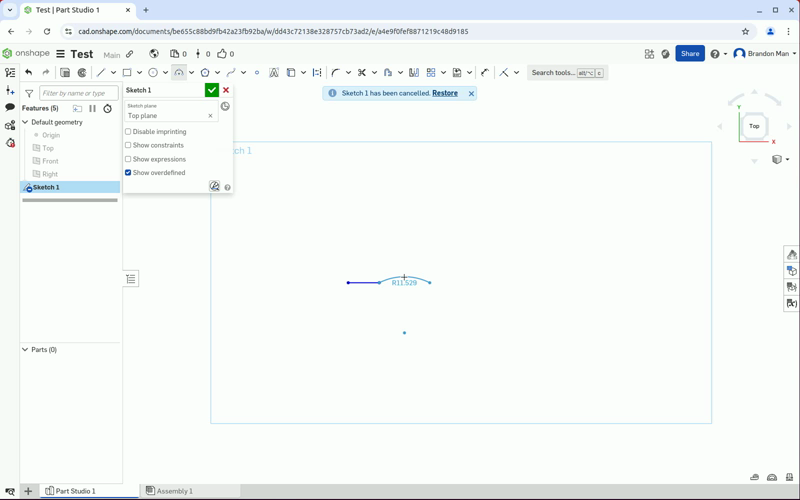
click(404, 276)
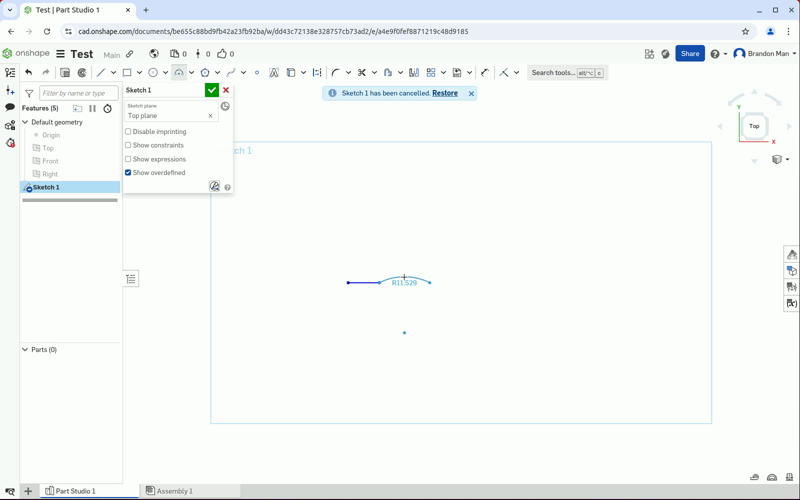
key_up(shift)
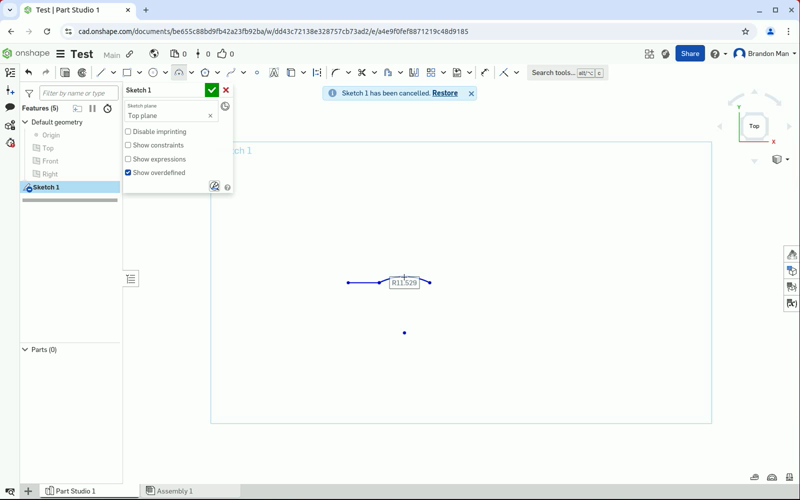
key(esc)
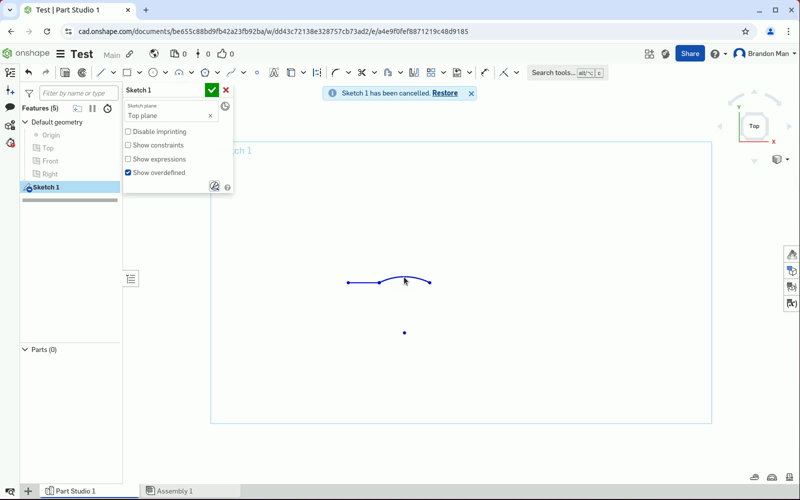
key(l)
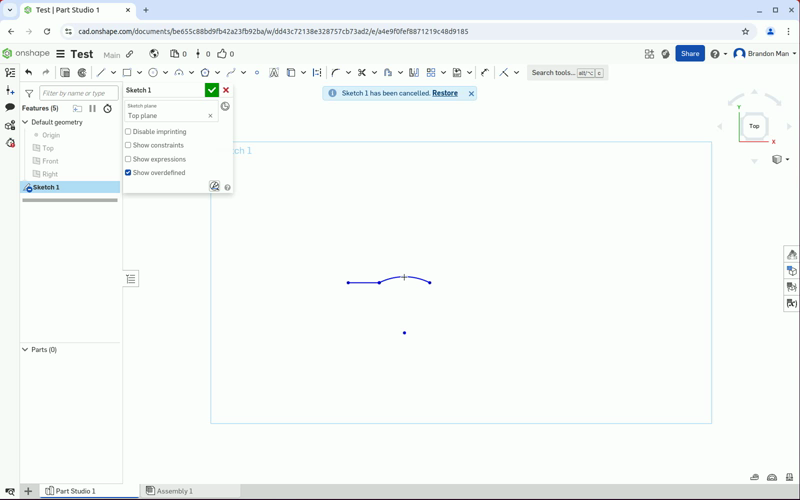
mouse_move(429, 282)
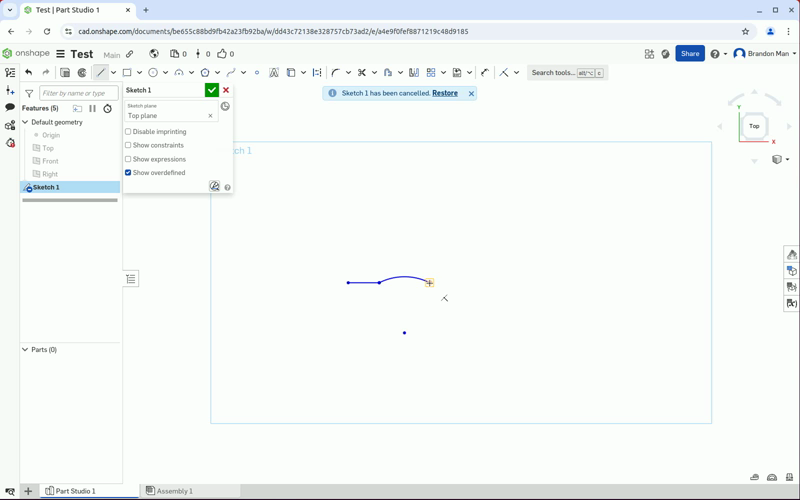
click(429, 282)
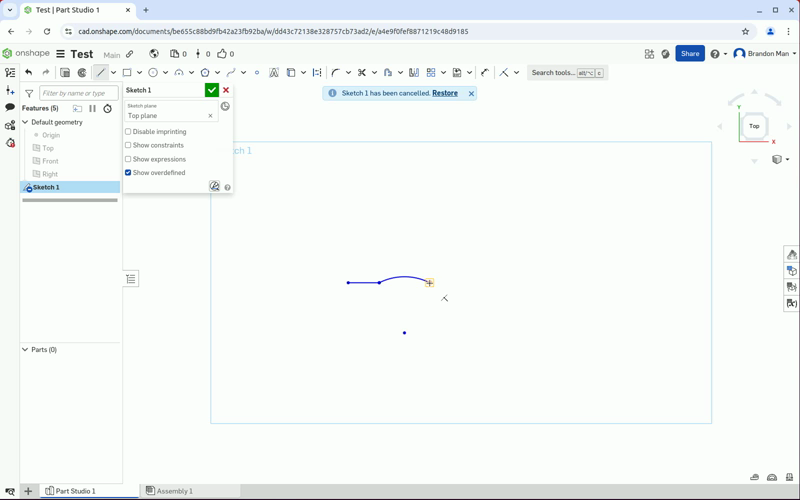
key_down(shift)
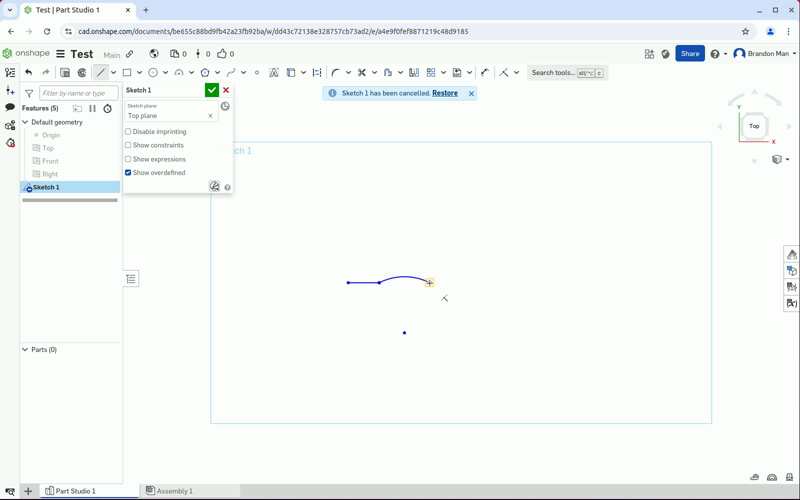
mouse_move(459, 282)
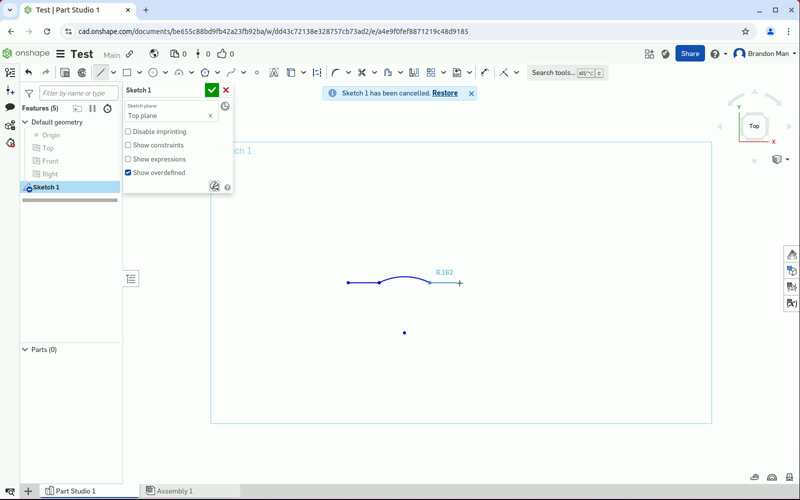
mouse_move(460, 282)
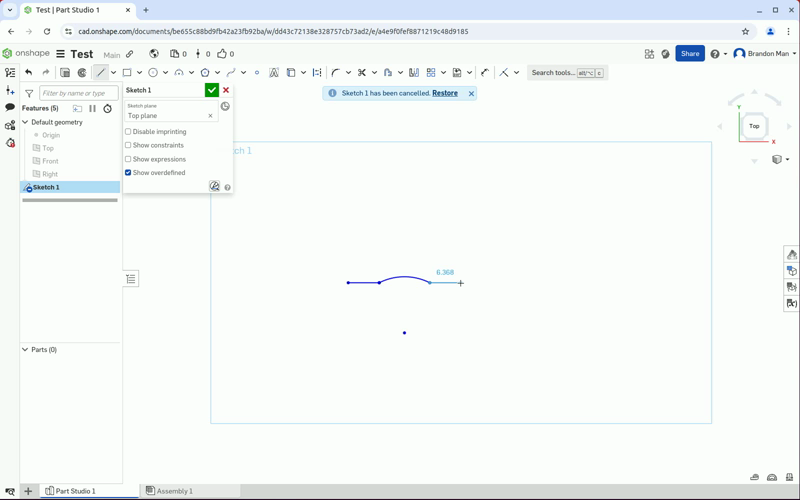
click(460, 282)
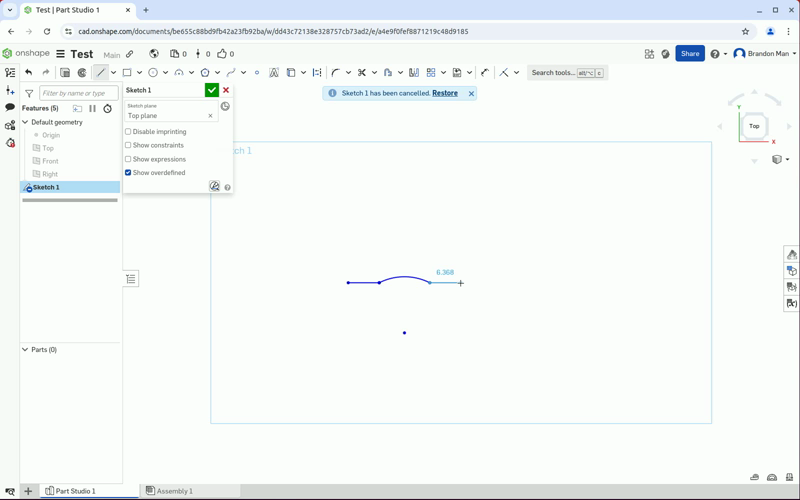
key_up(shift)
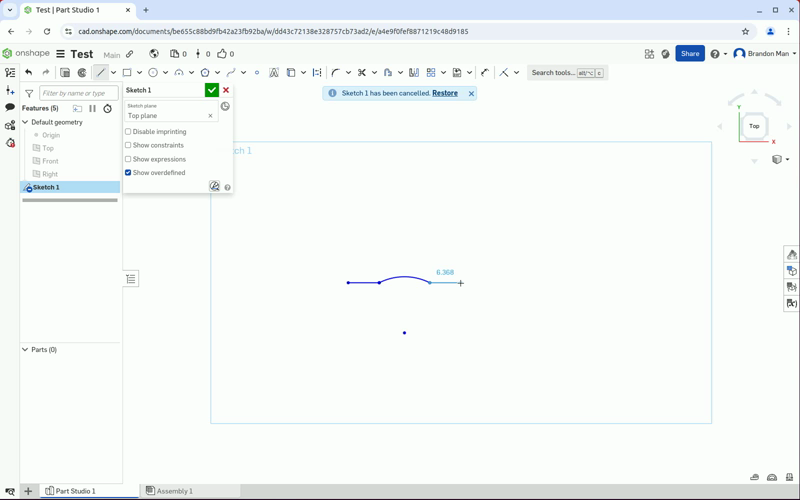
key_down(shift)
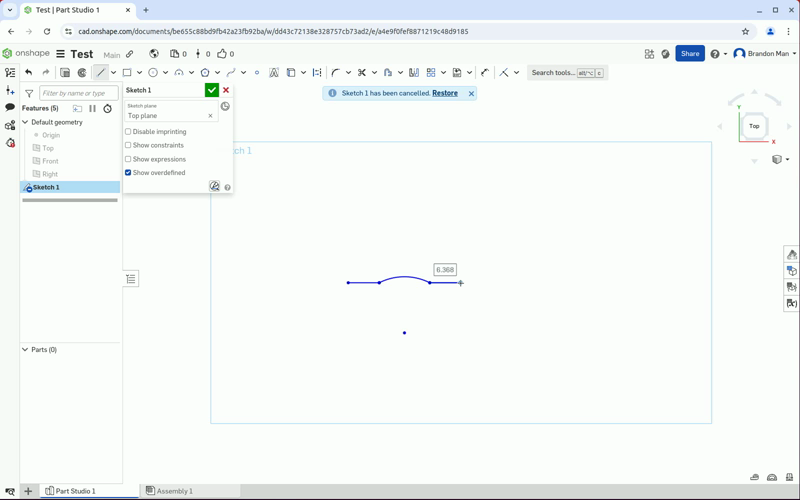
mouse_move(460, 215)
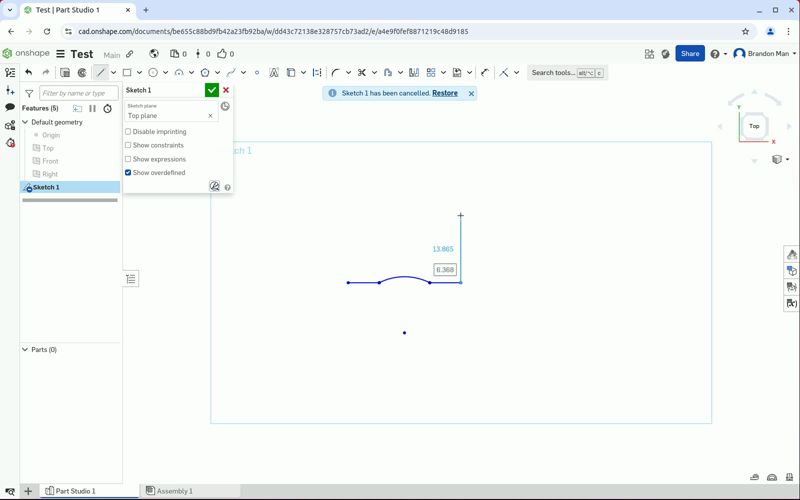
click(460, 215)
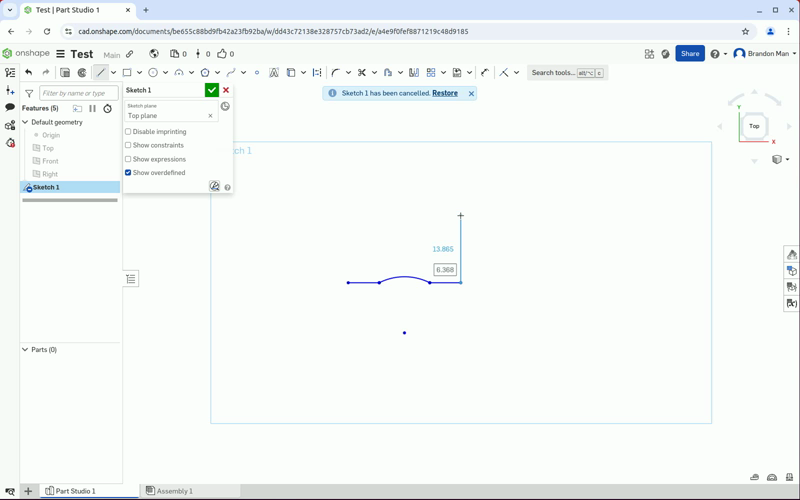
key_up(shift)
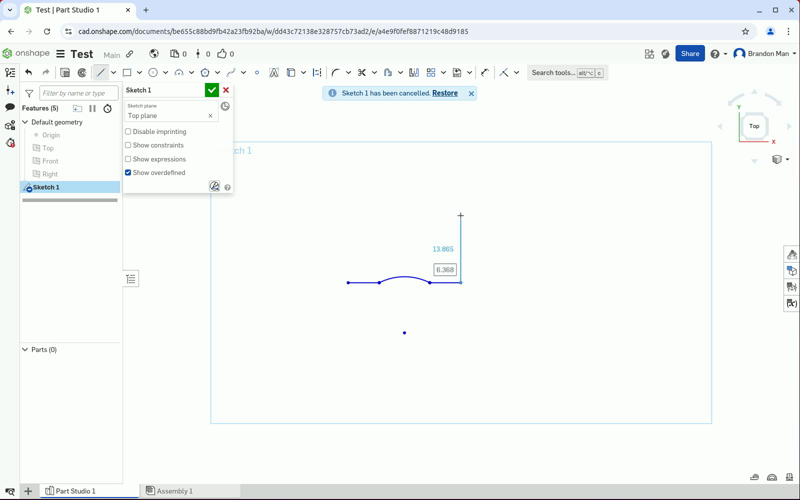
key_down(shift)
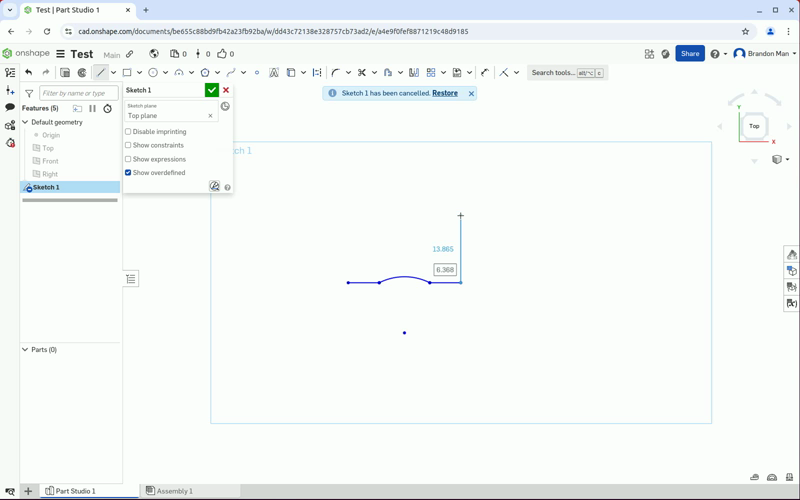
mouse_move(490, 215)
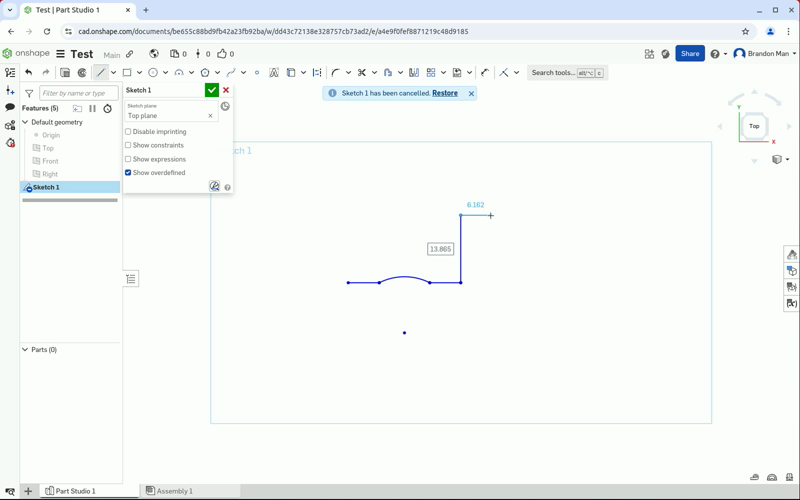
mouse_move(429, 215)
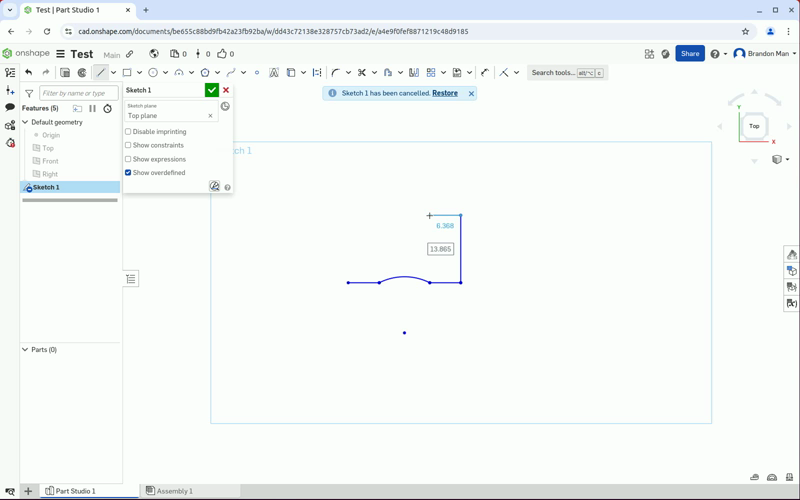
click(429, 215)
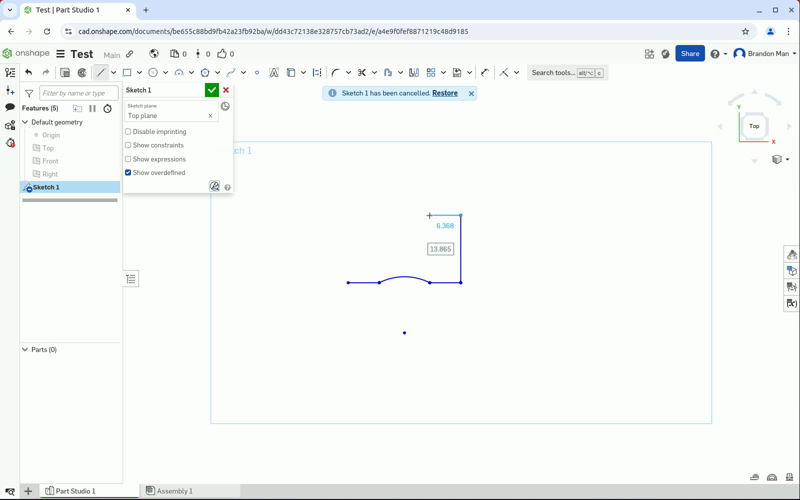
key_up(shift)
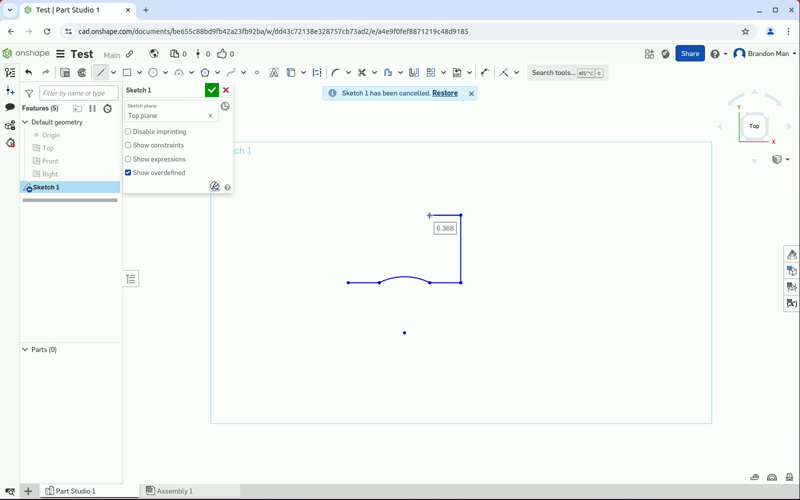
key(esc)
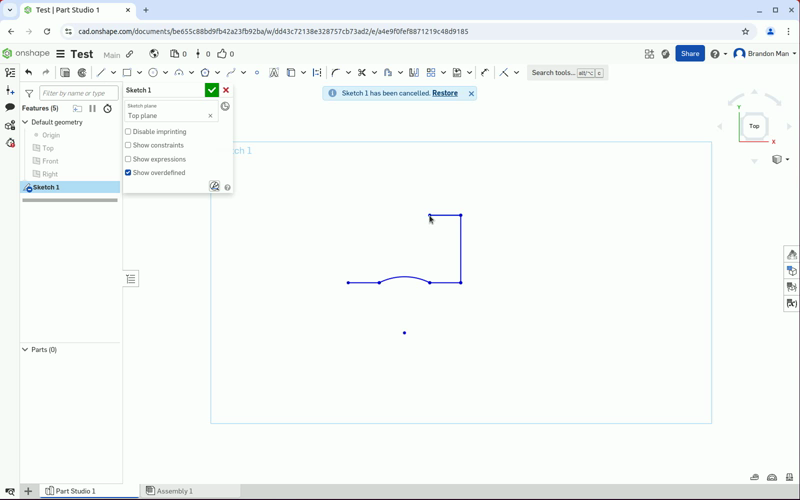
key(a)
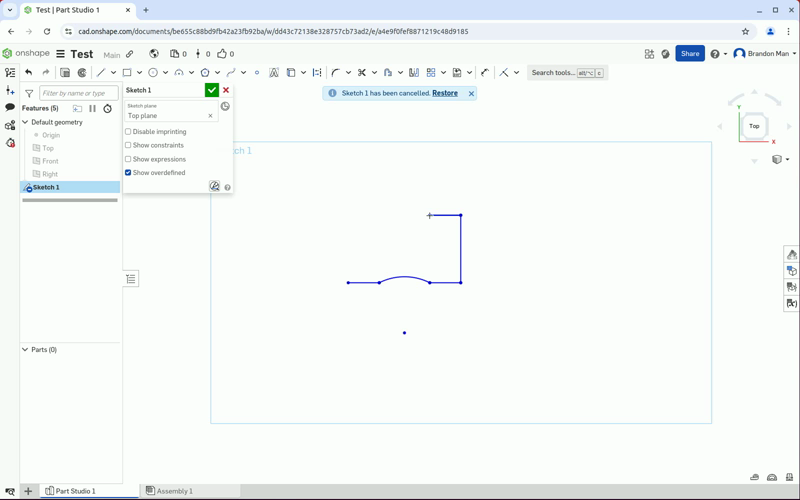
mouse_move(429, 215)
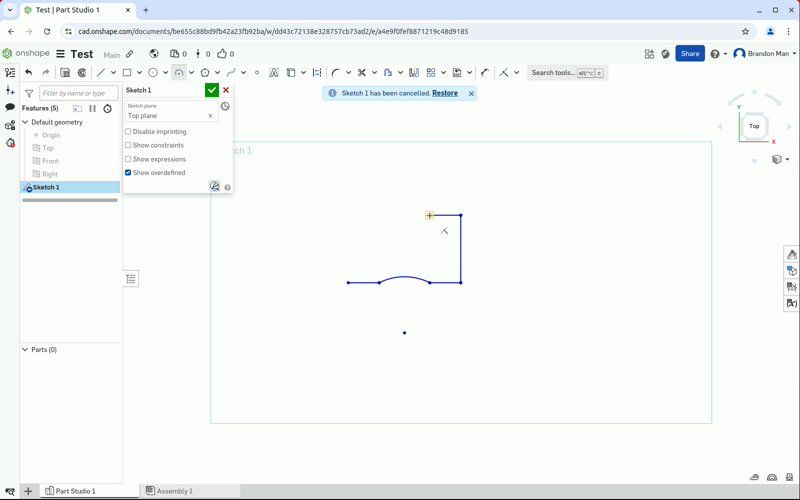
click(429, 215)
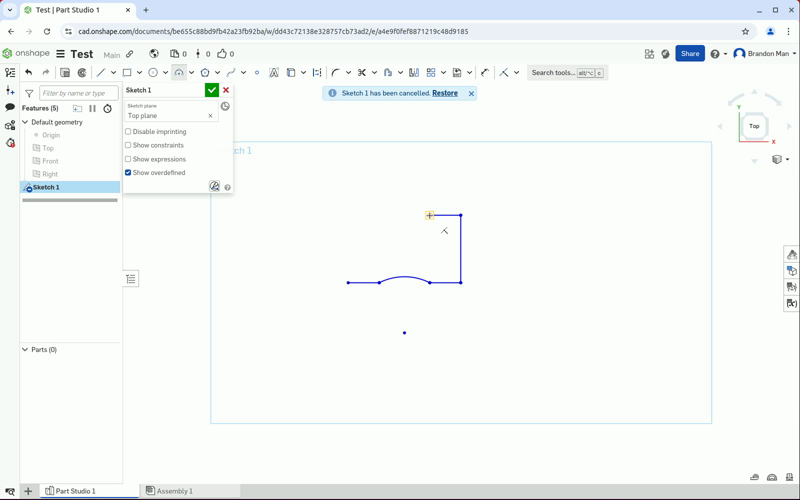
key_down(shift)
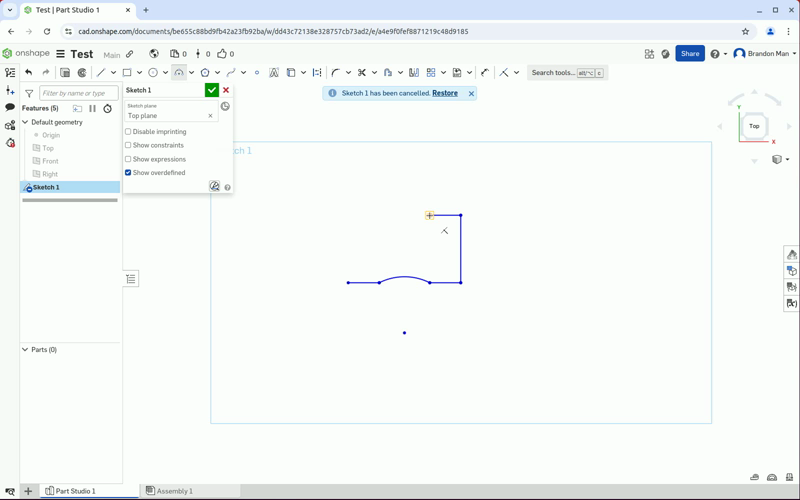
mouse_move(379, 215)
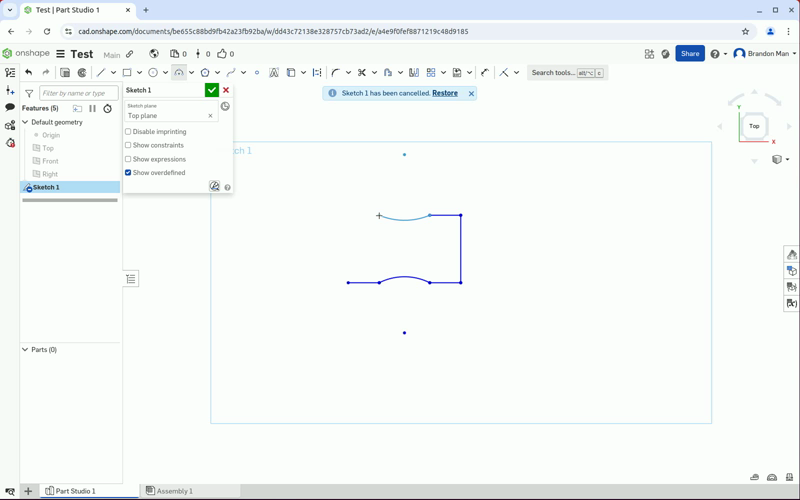
click(379, 215)
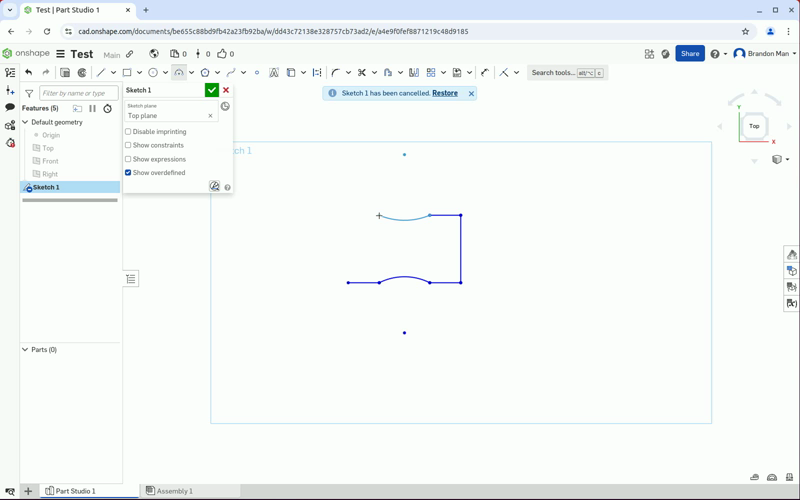
mouse_move(404, 221)
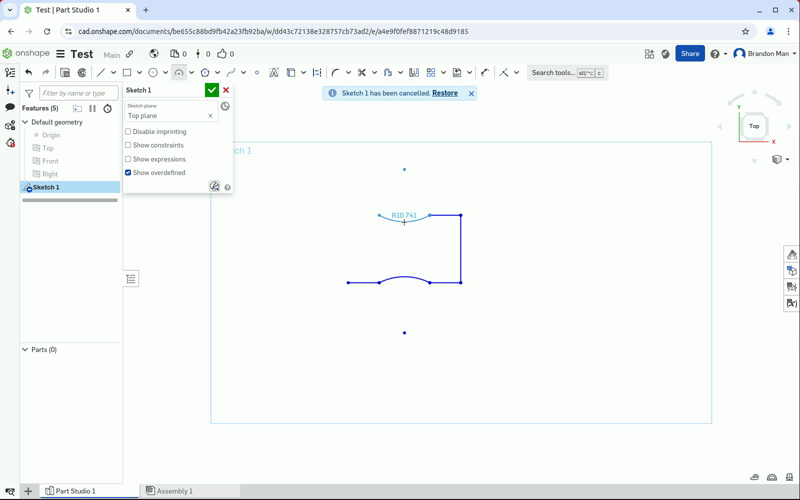
click(404, 221)
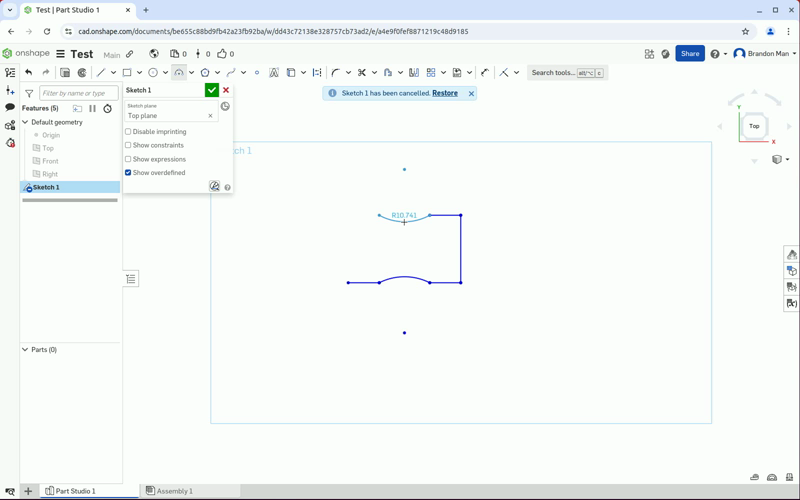
key_up(shift)
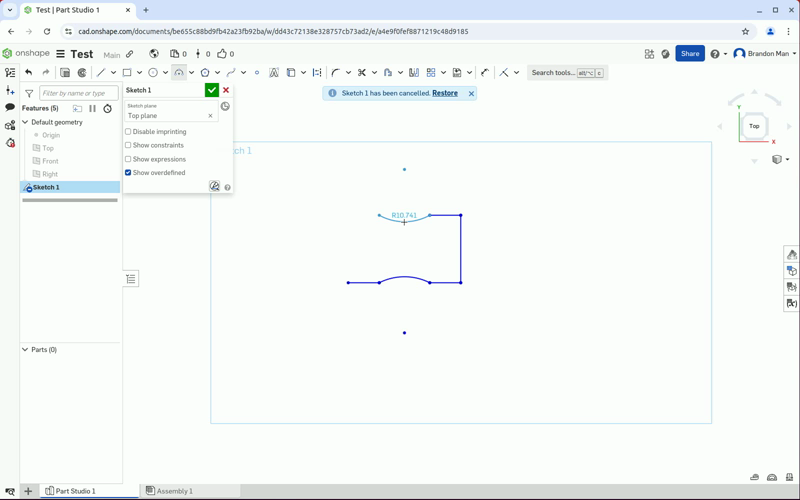
key(esc)
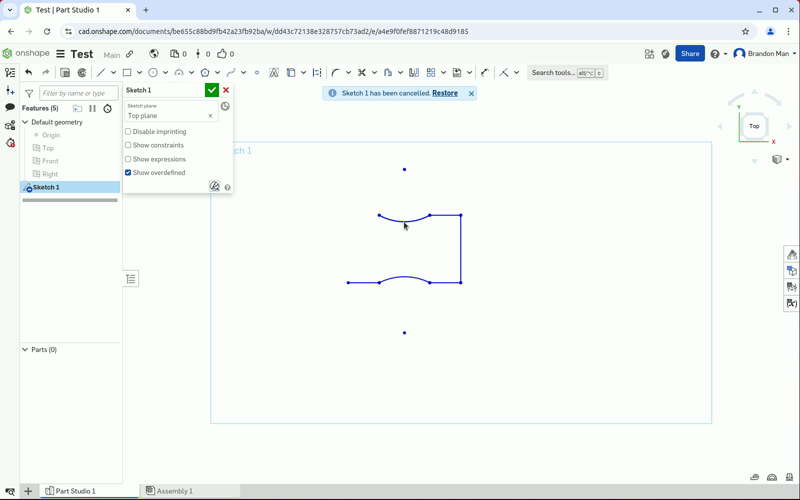
key(l)
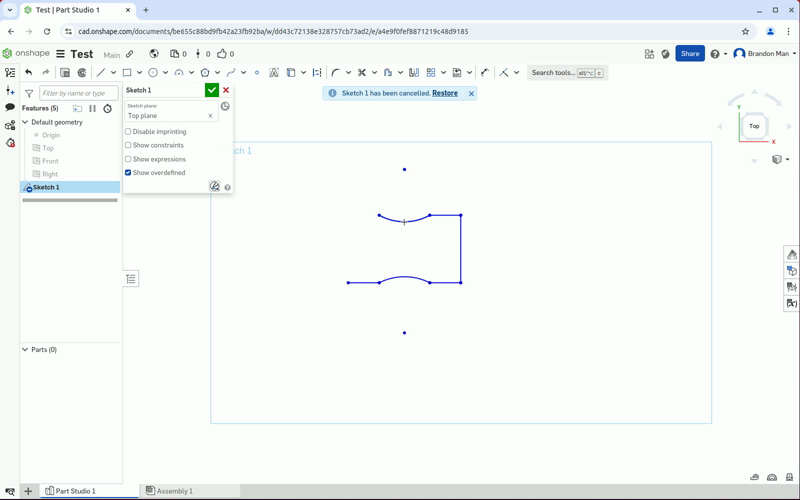
mouse_move(379, 215)
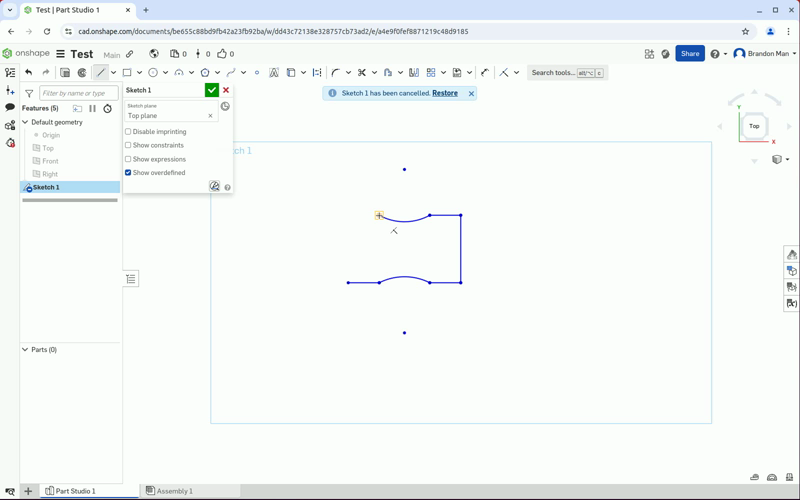
click(379, 215)
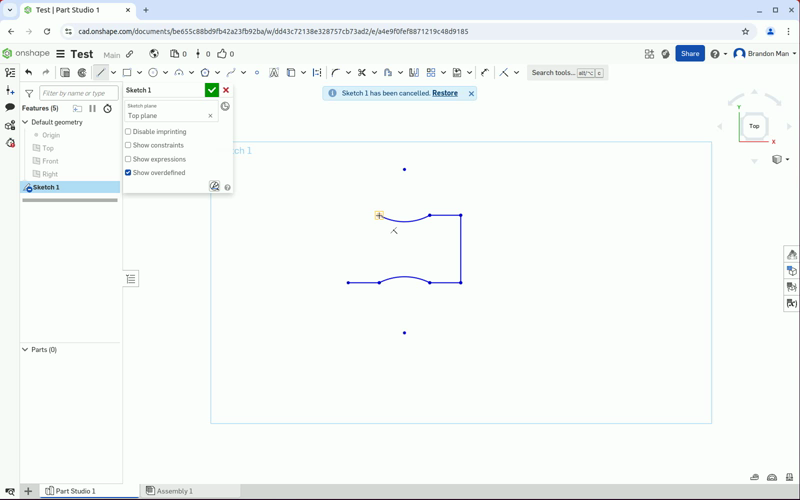
key_down(shift)
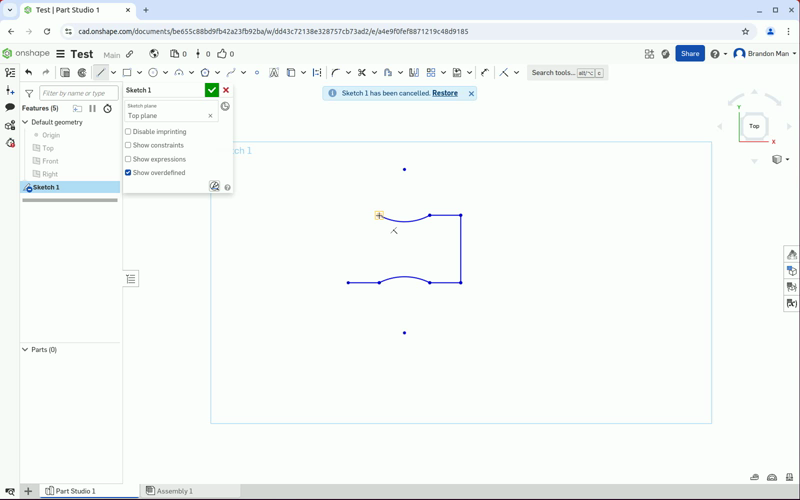
mouse_move(409, 215)
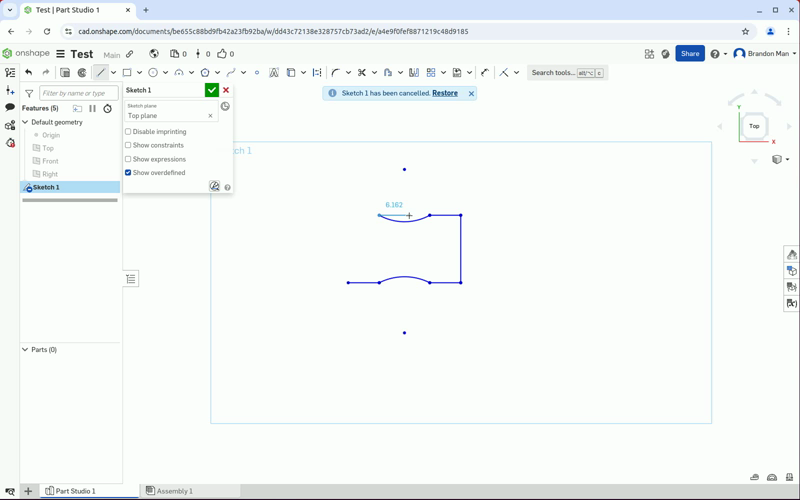
mouse_move(348, 215)
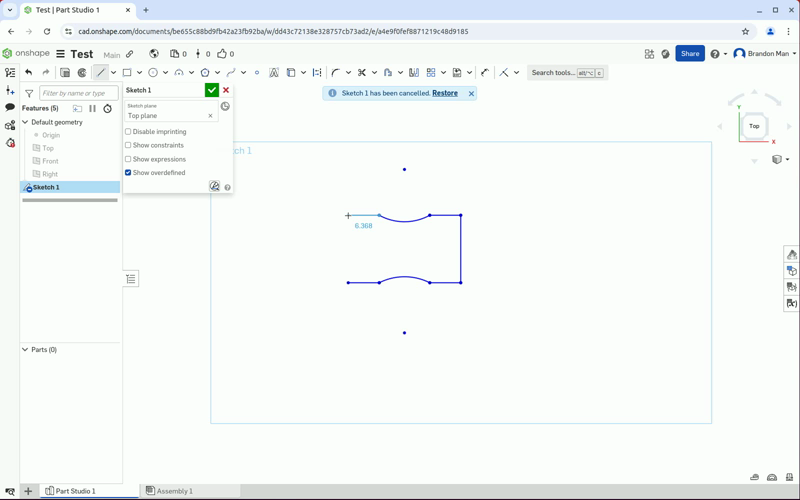
click(348, 215)
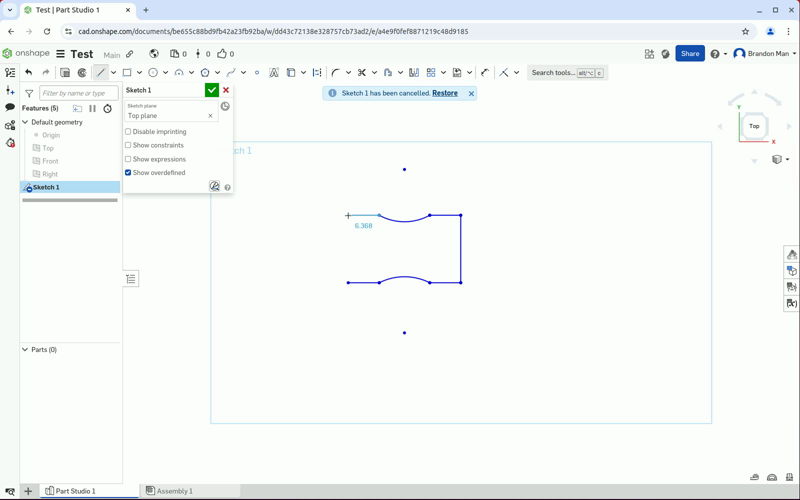
key_up(shift)
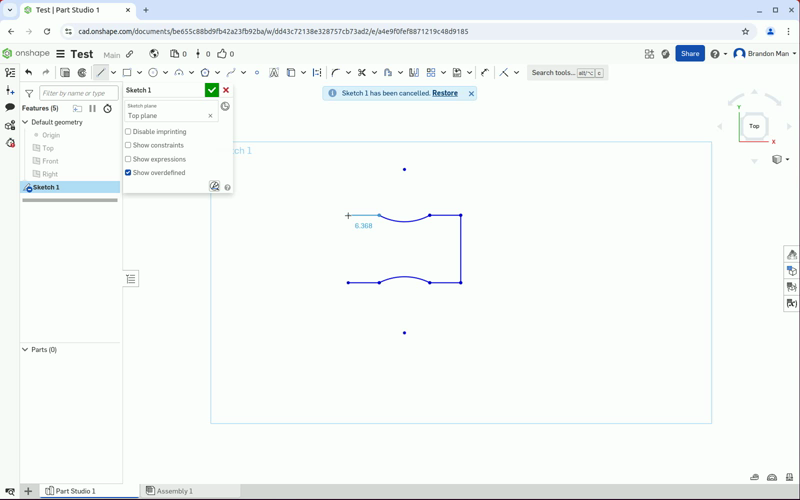
key_down(shift)
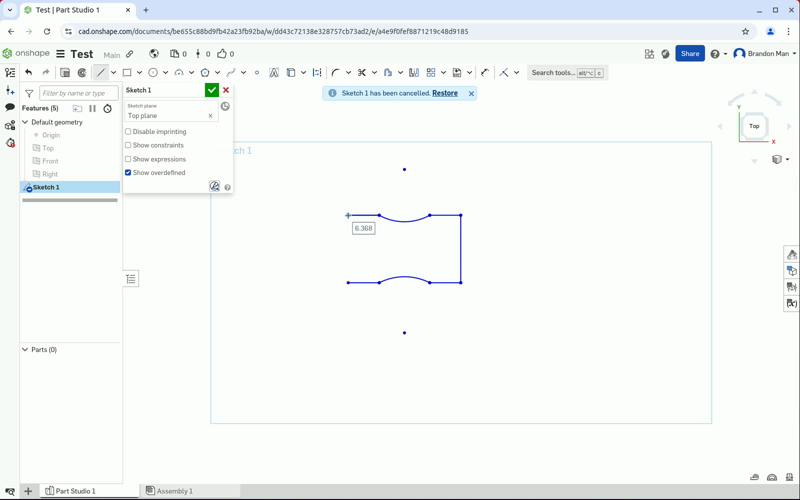
mouse_move(378, 215)
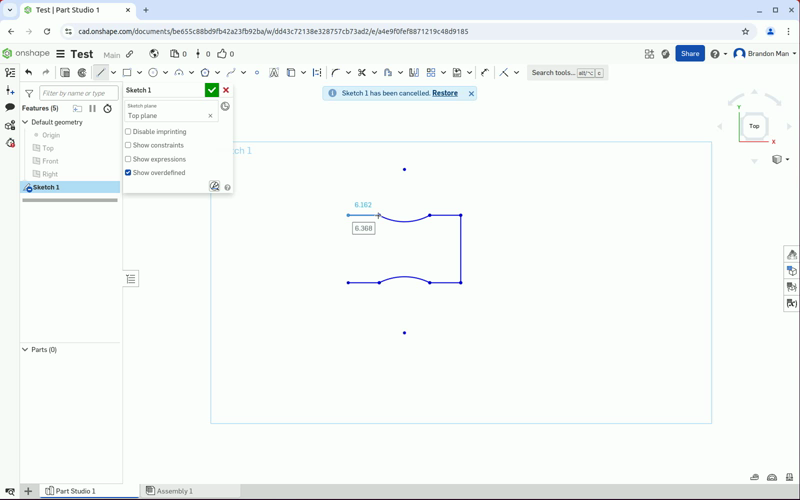
mouse_move(348, 226)
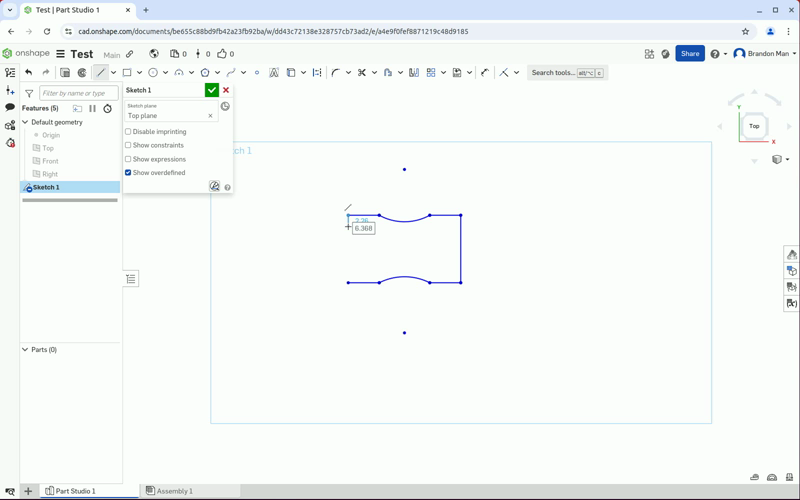
click(348, 226)
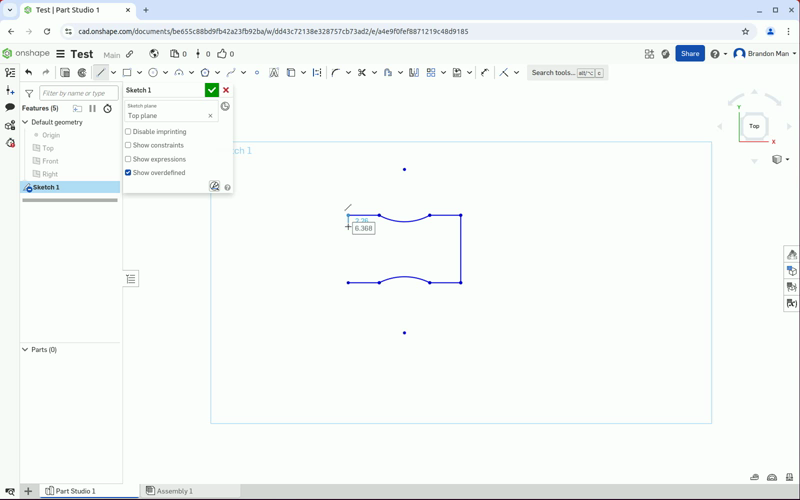
key_up(shift)
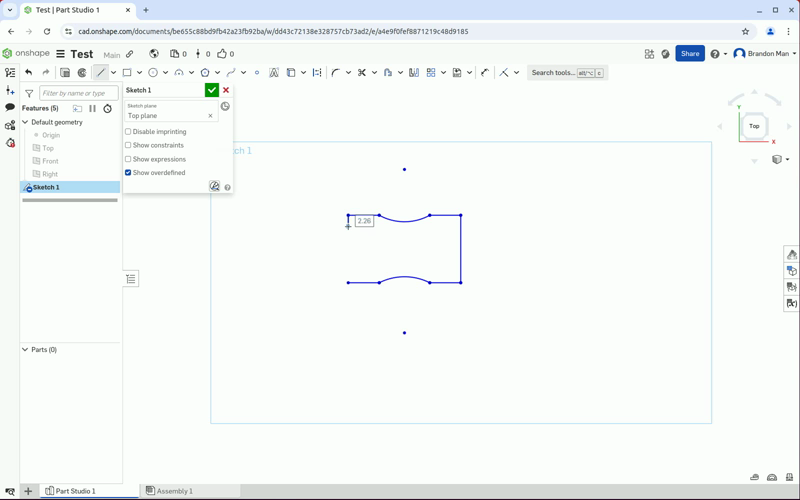
key_down(shift)
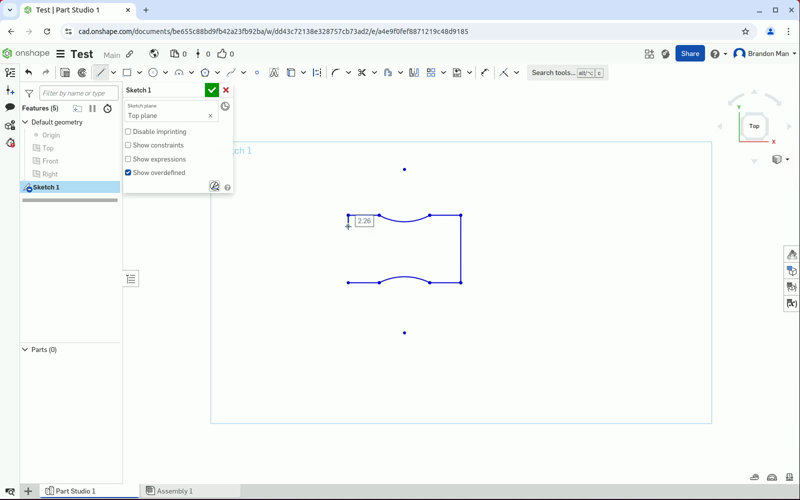
mouse_move(439, 226)
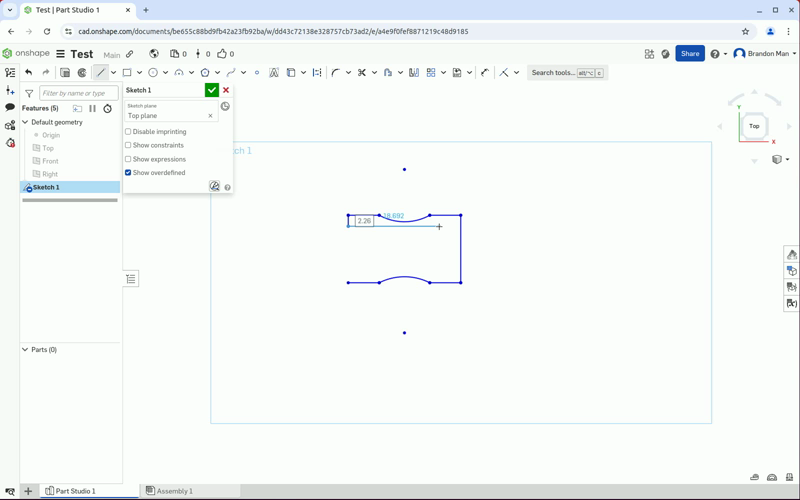
click(439, 226)
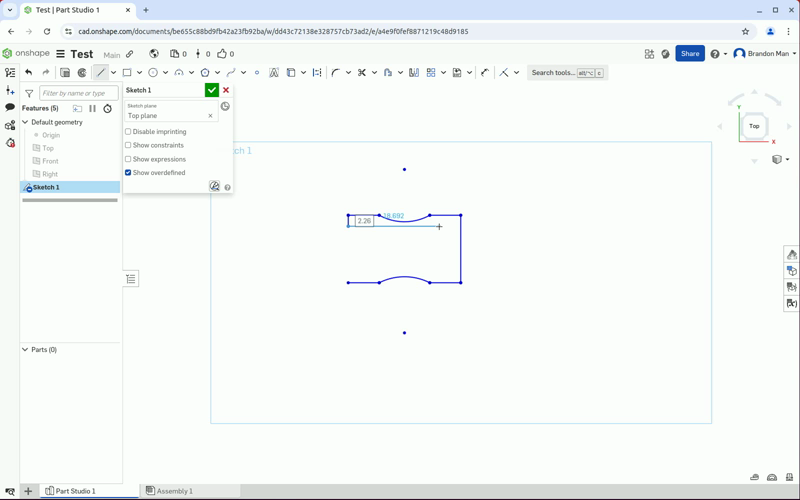
key_up(shift)
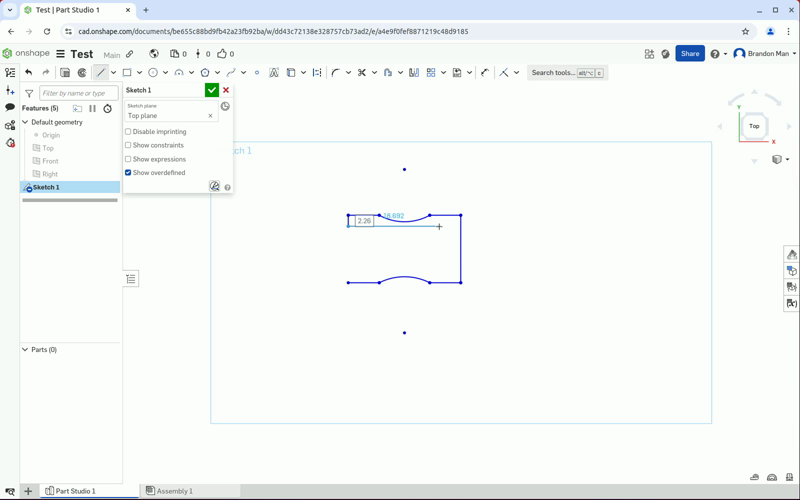
key(esc)
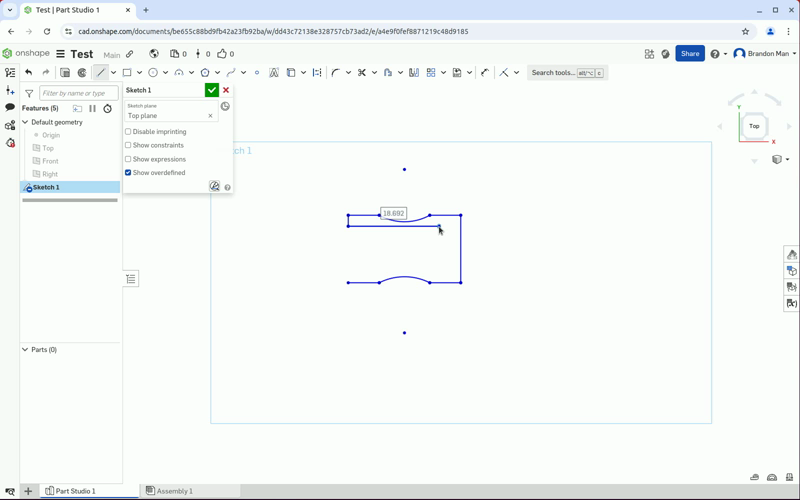
key(a)
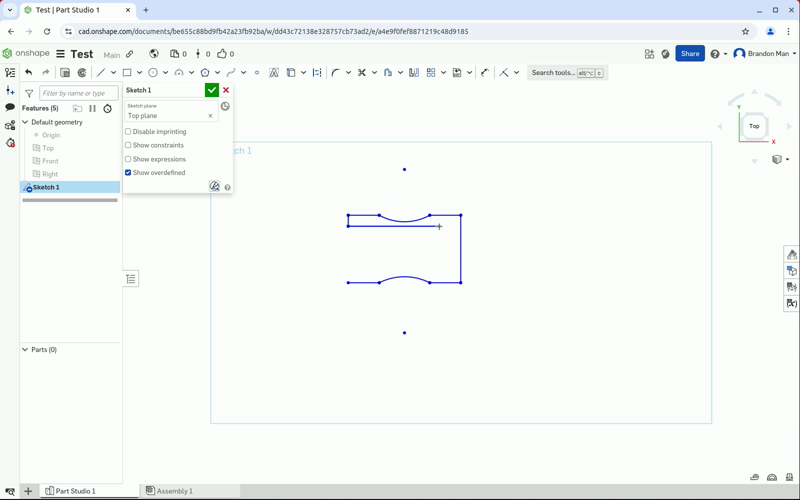
mouse_move(439, 226)
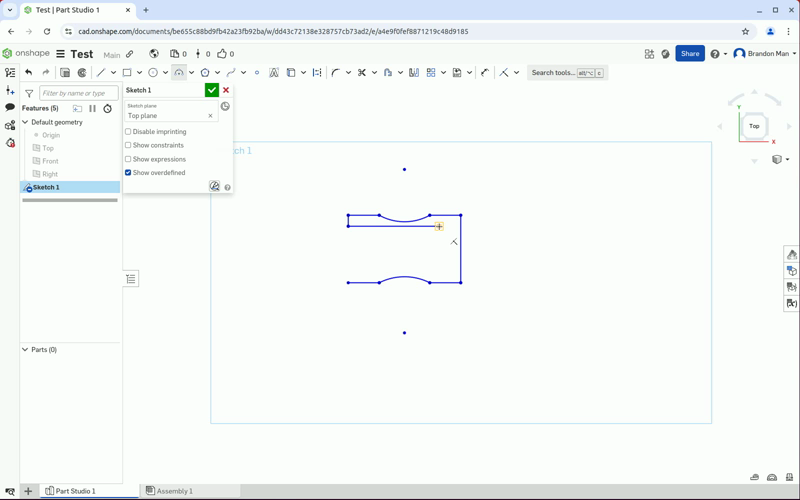
click(439, 226)
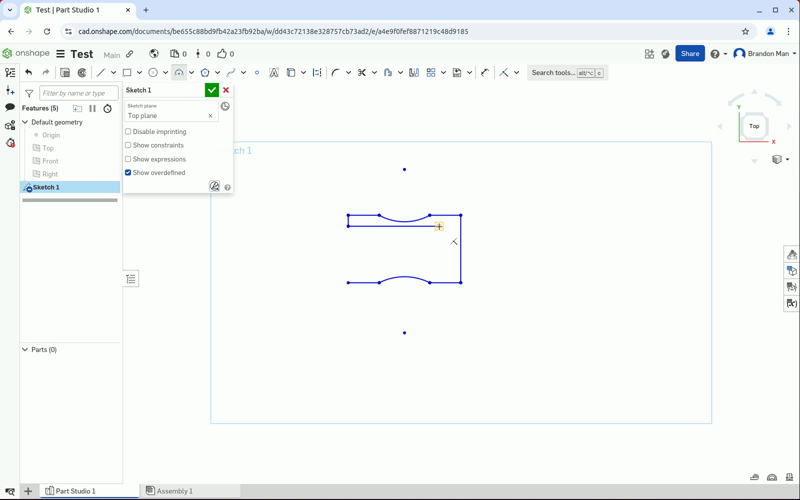
key_down(shift)
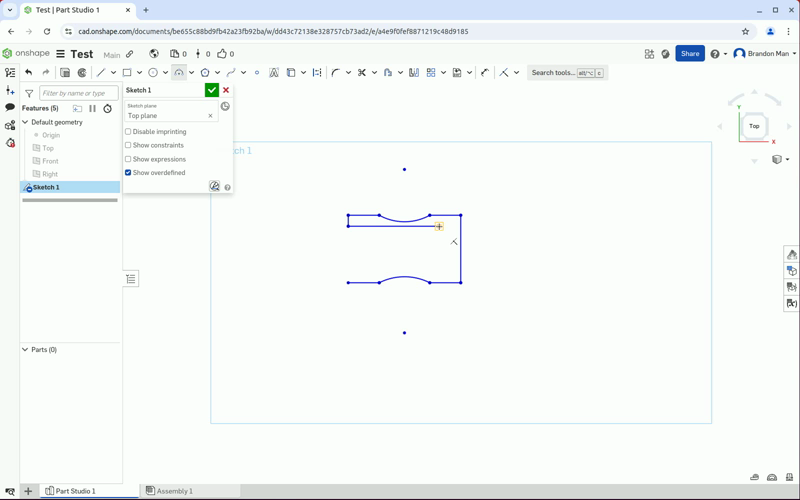
mouse_move(439, 258)
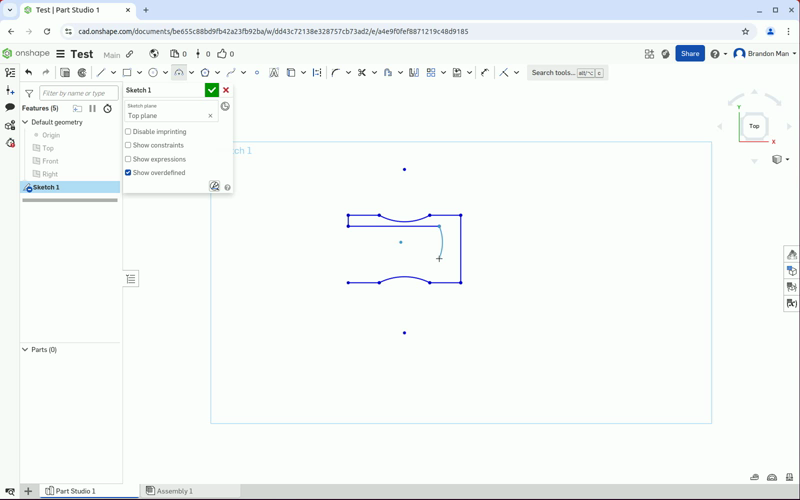
click(439, 258)
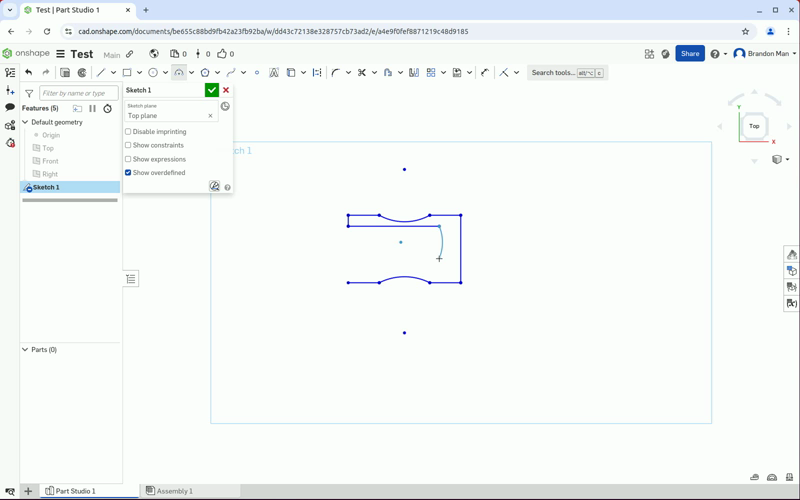
mouse_move(455, 242)
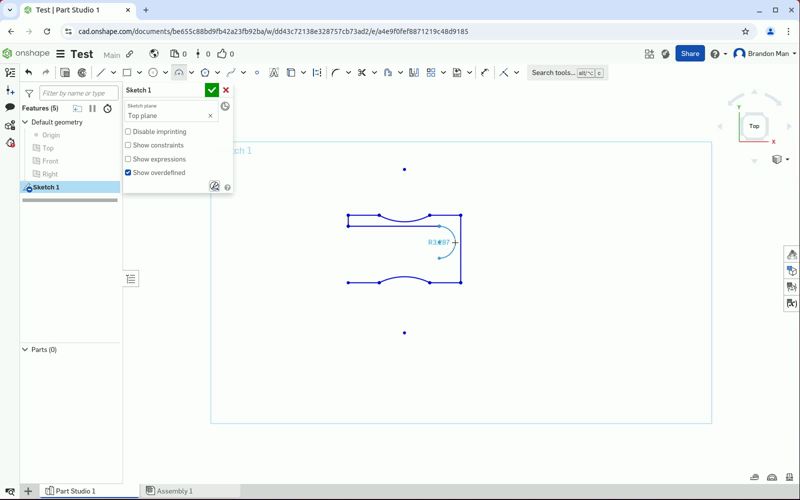
click(455, 242)
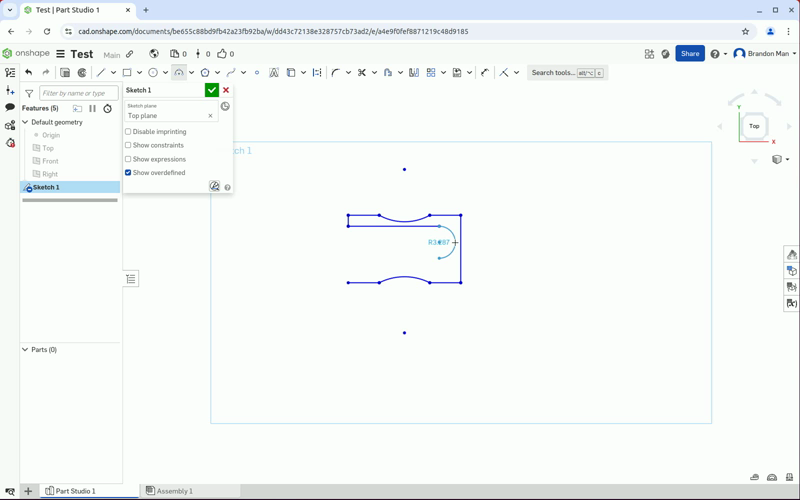
key_up(shift)
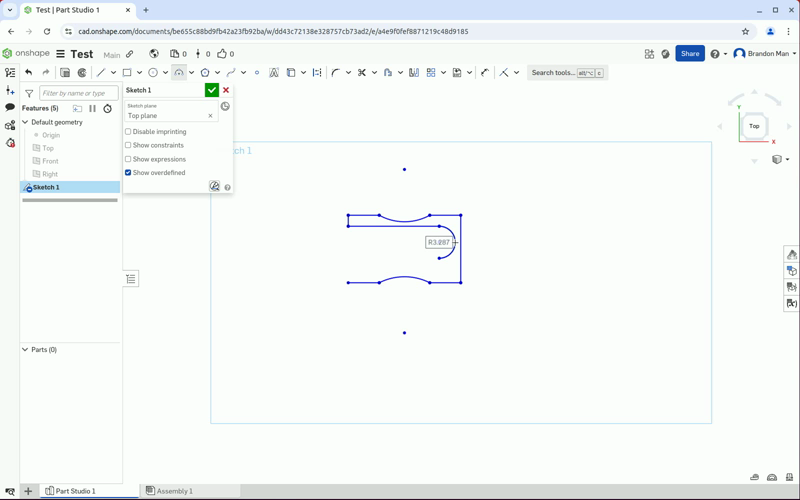
key(esc)
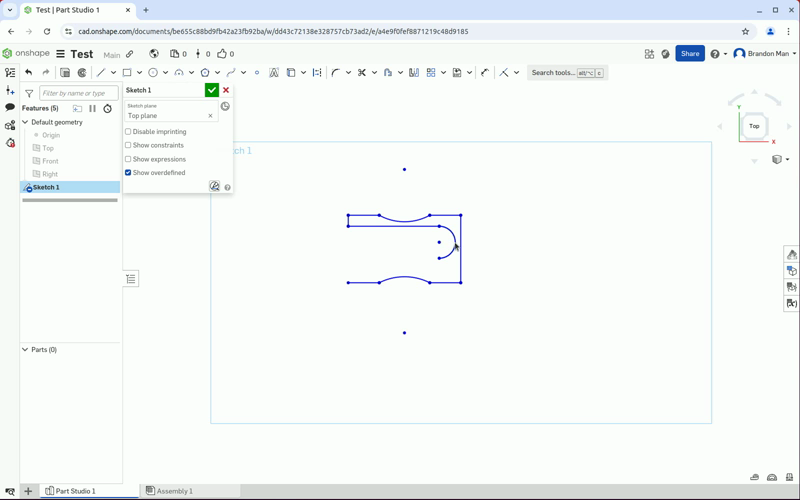
key(l)
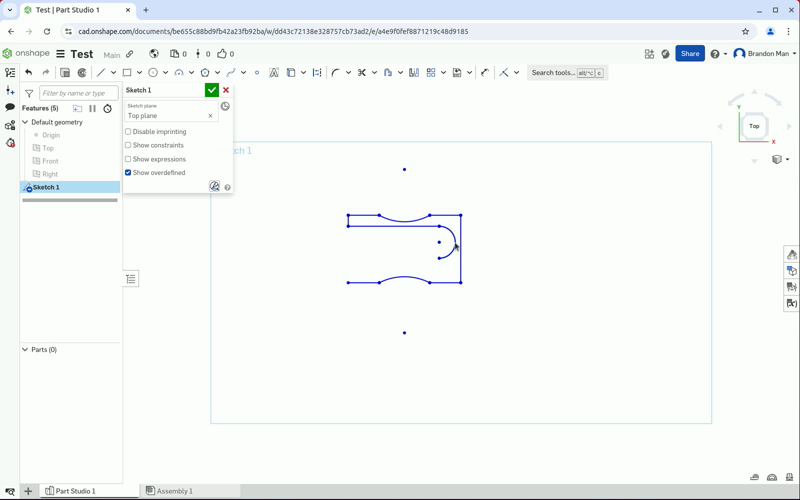
mouse_move(439, 258)
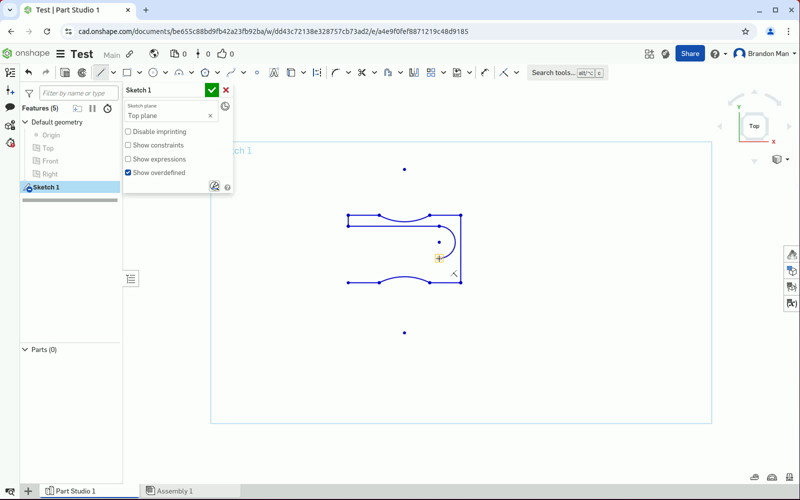
click(439, 258)
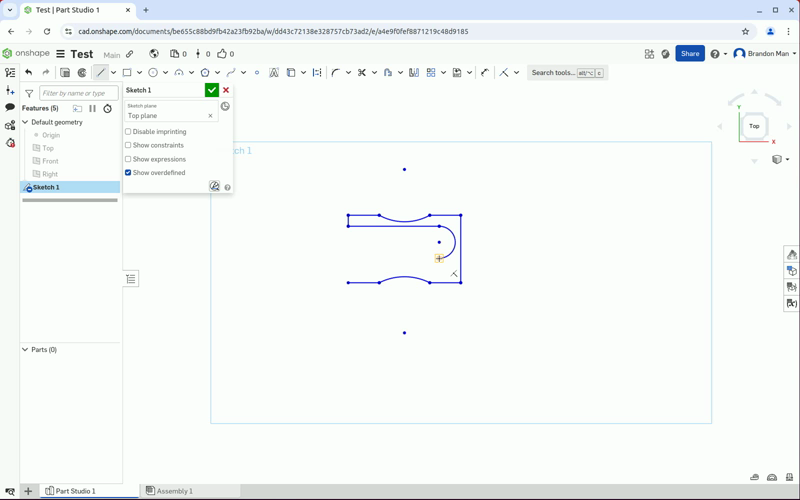
key_down(shift)
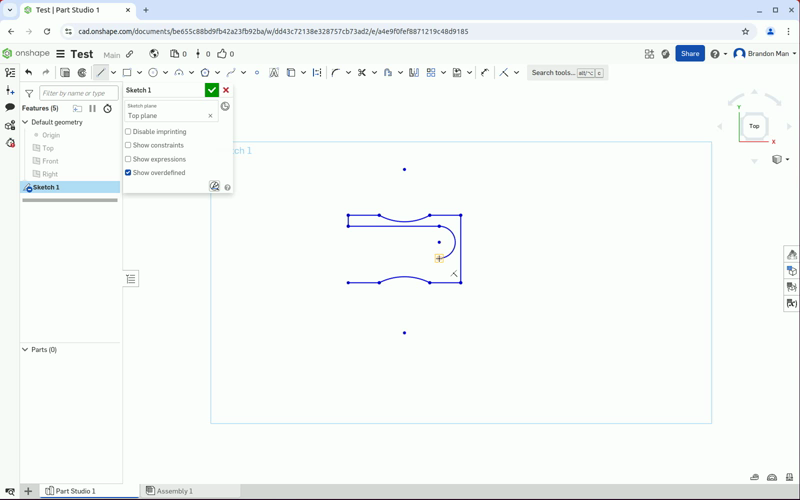
mouse_move(348, 258)
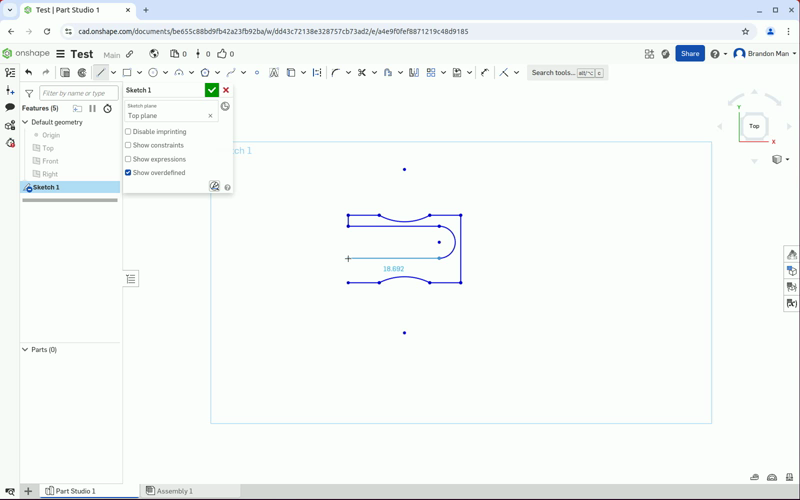
click(348, 258)
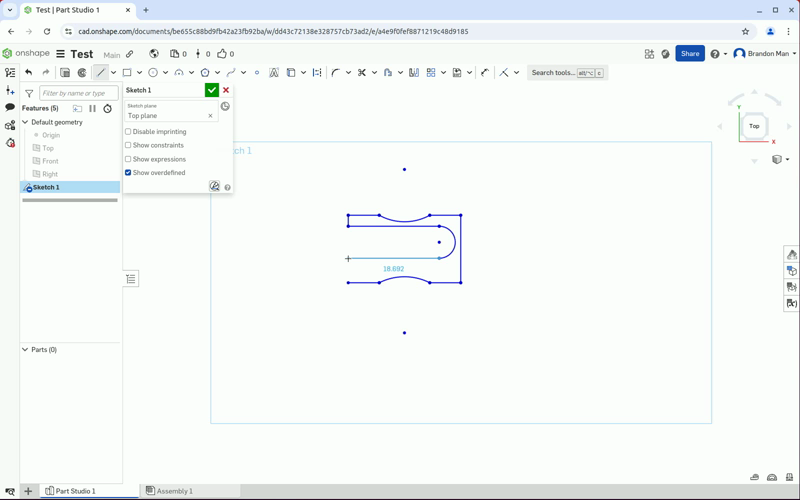
key_up(shift)
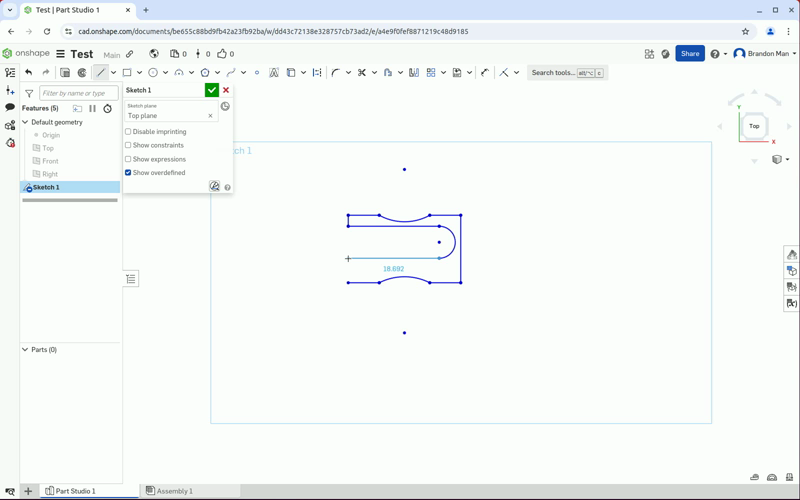
mouse_move(378, 258)
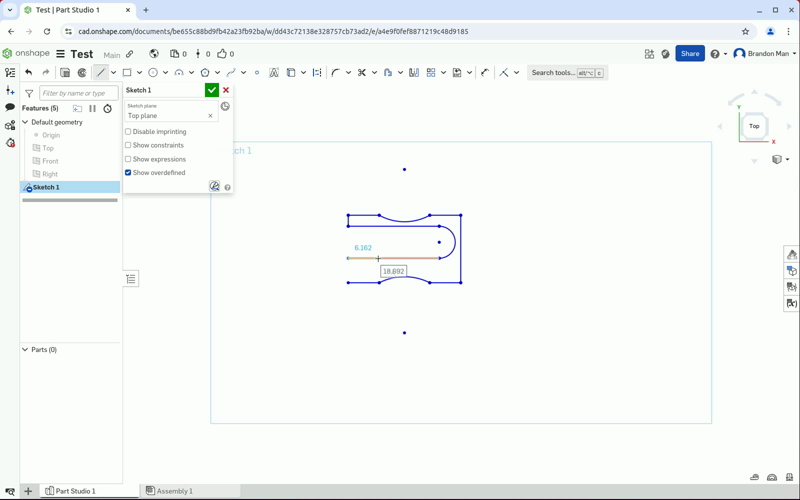
key_down(shift)
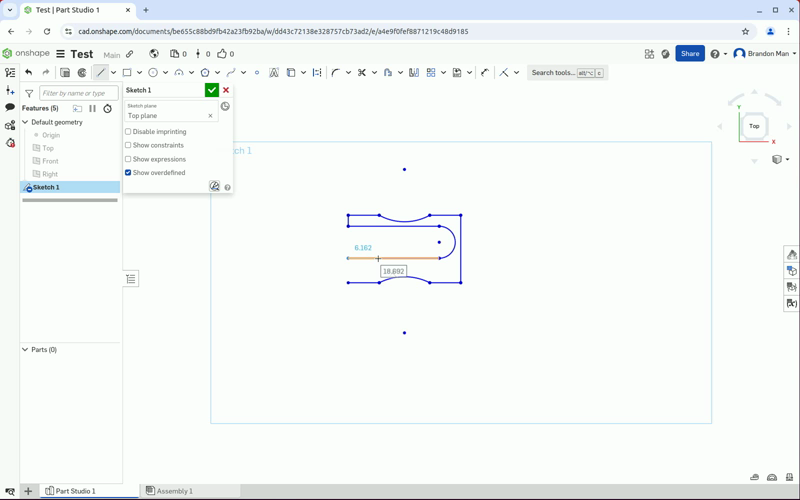
mouse_move(348, 282)
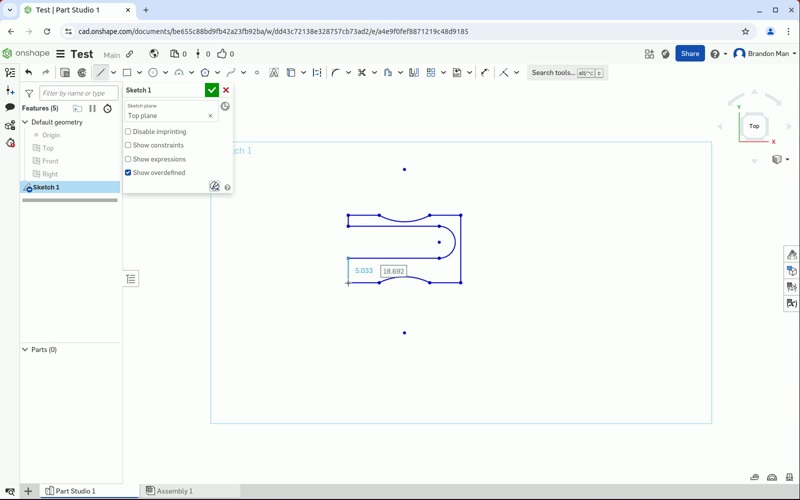
key_up(shift)
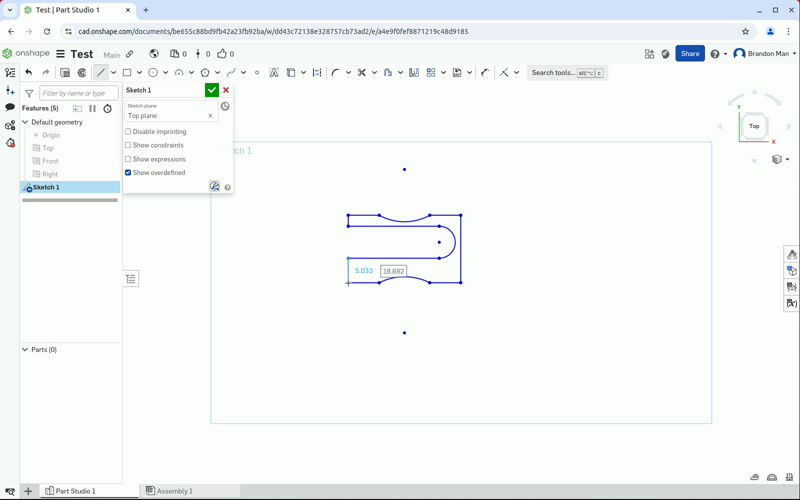
click(348, 282)
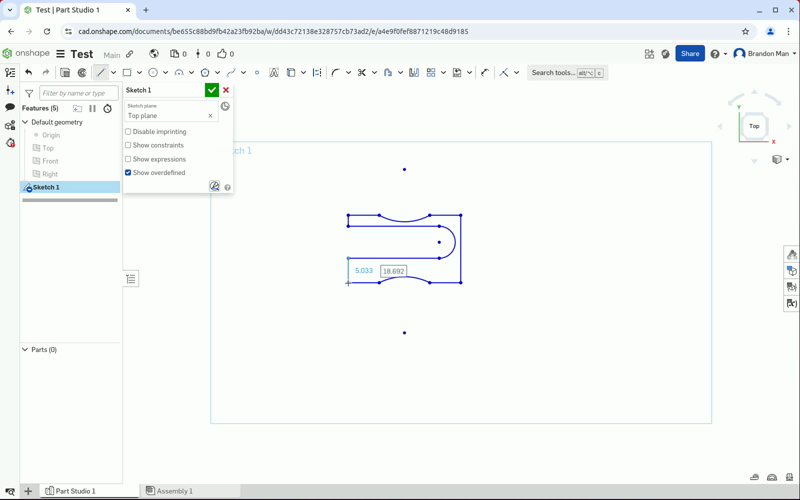
key(esc)
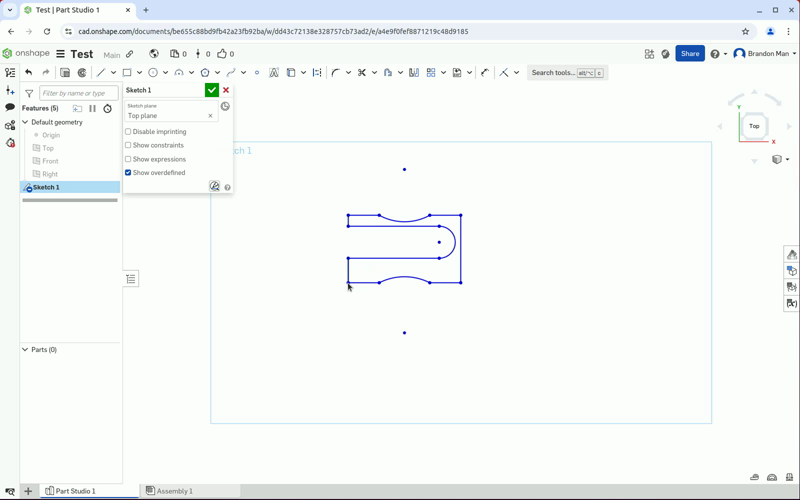
mouse_move(446, 274)
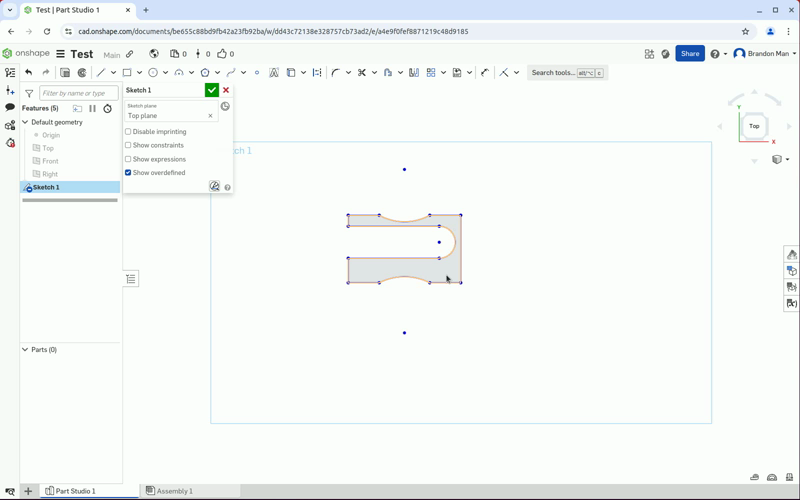
scroll(6)
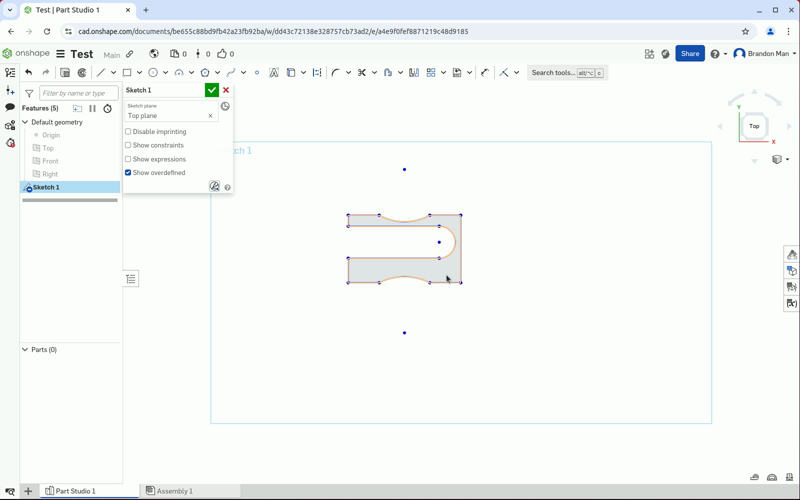
scroll(6)
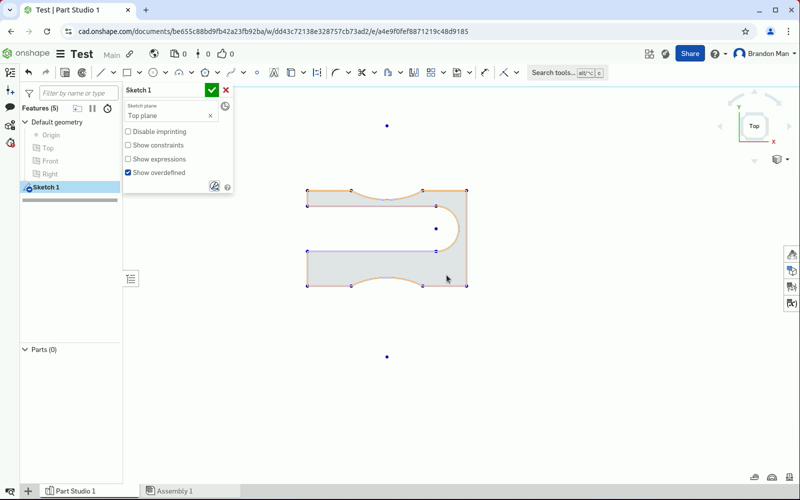
scroll(6)
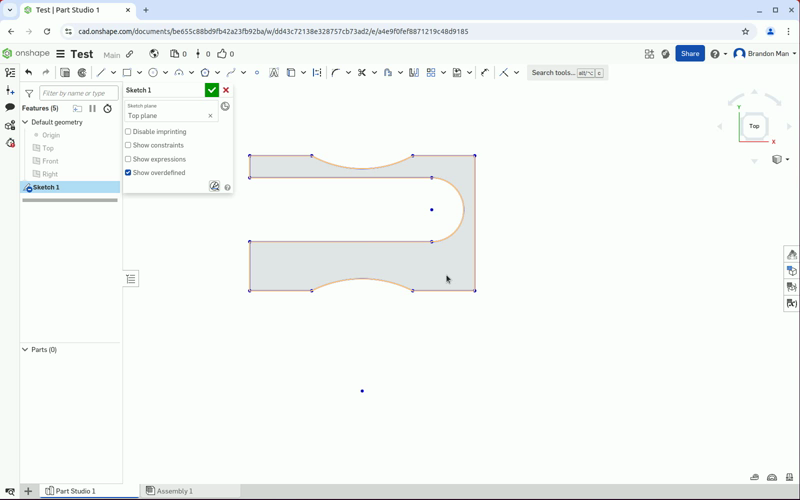
scroll(6)
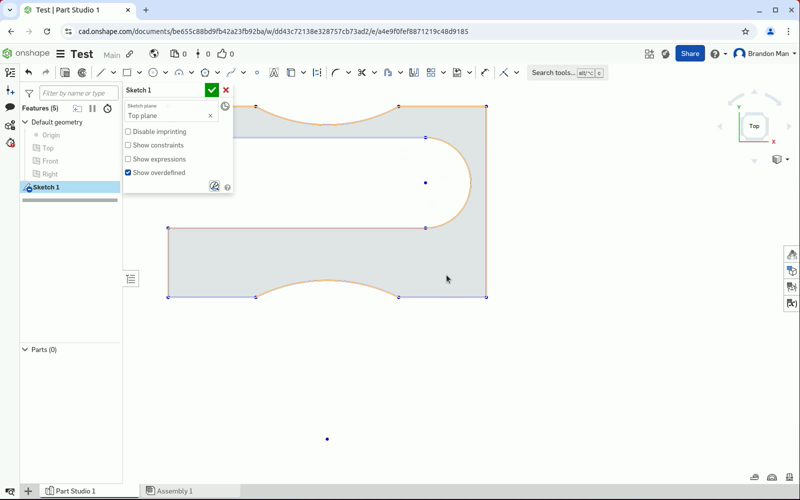
scroll(6)
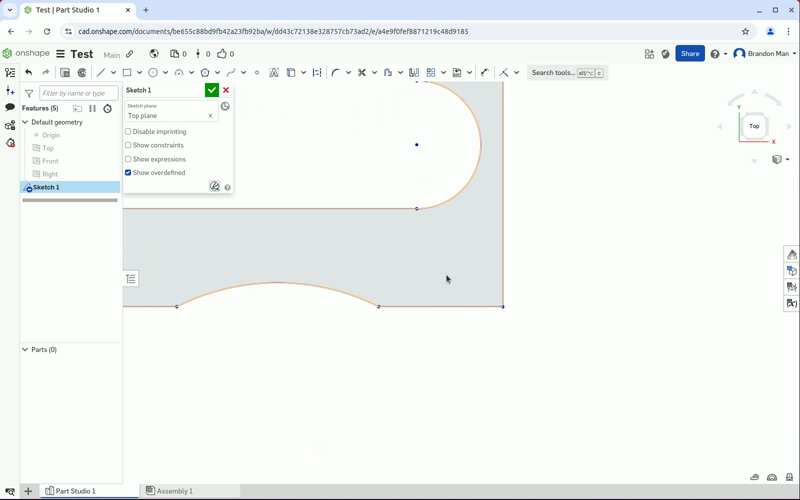
scroll(6)
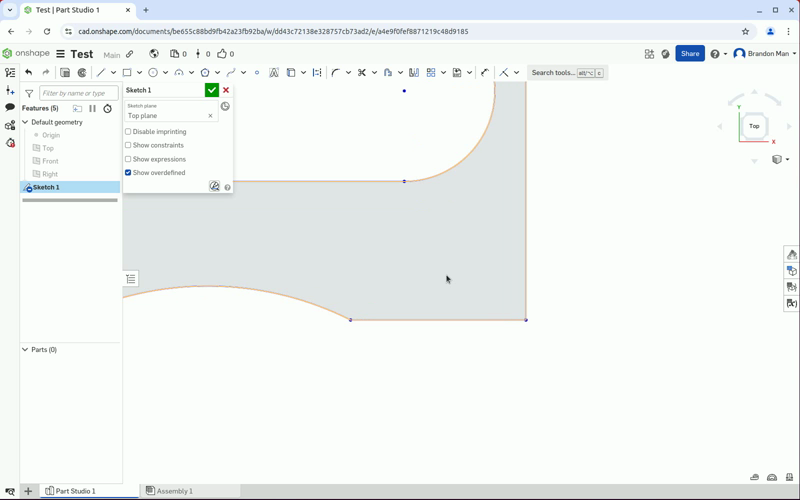
scroll(6)
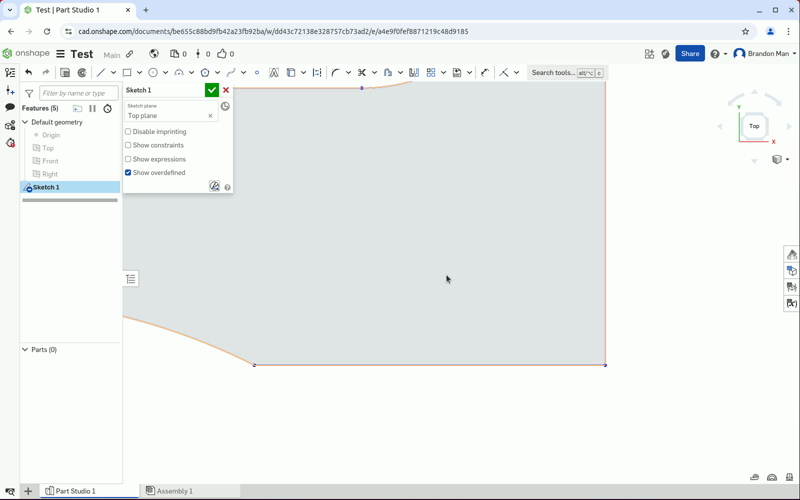
click(446, 274)
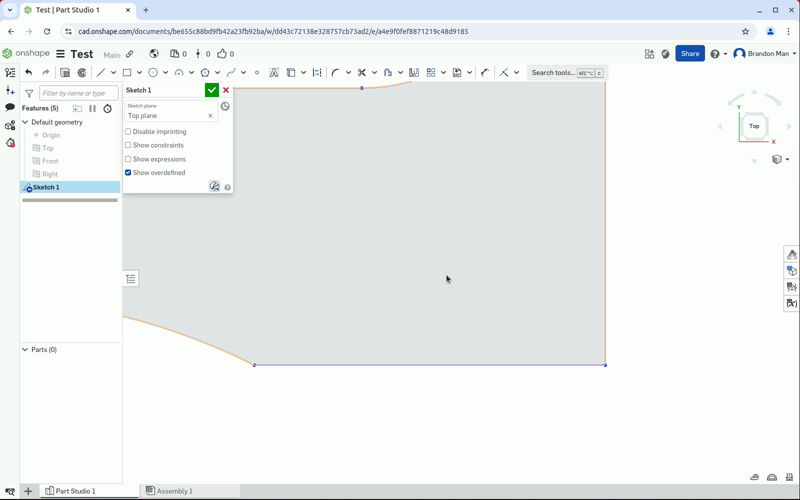
scroll(-6)
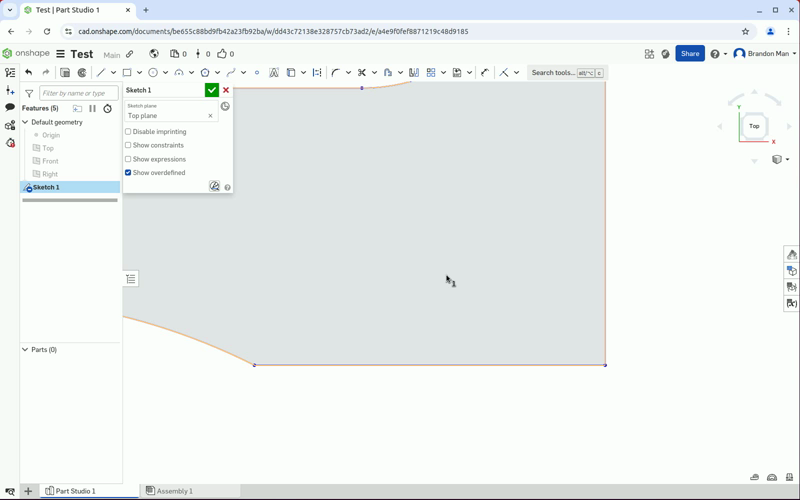
scroll(-6)
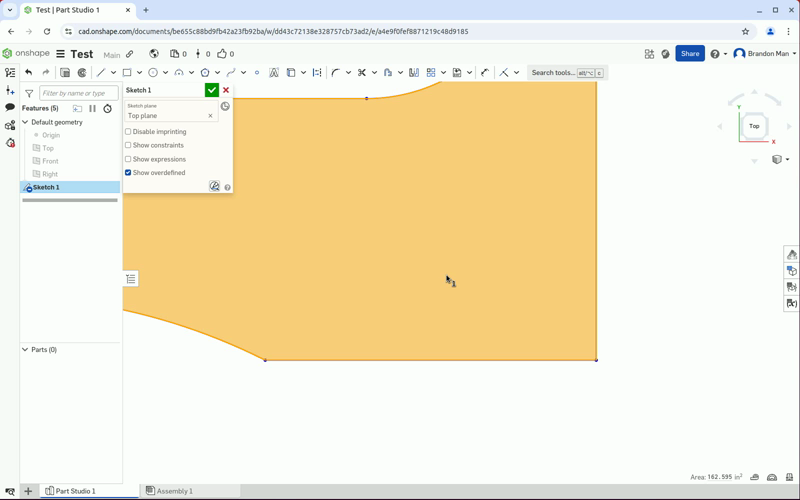
scroll(-6)
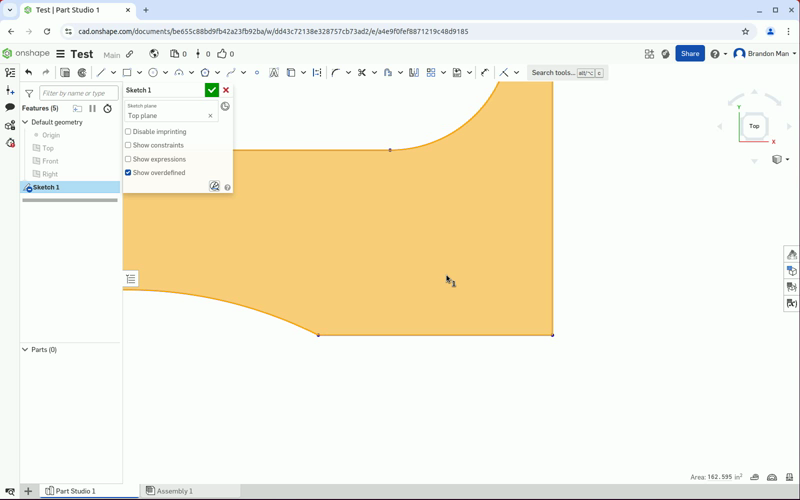
scroll(-6)
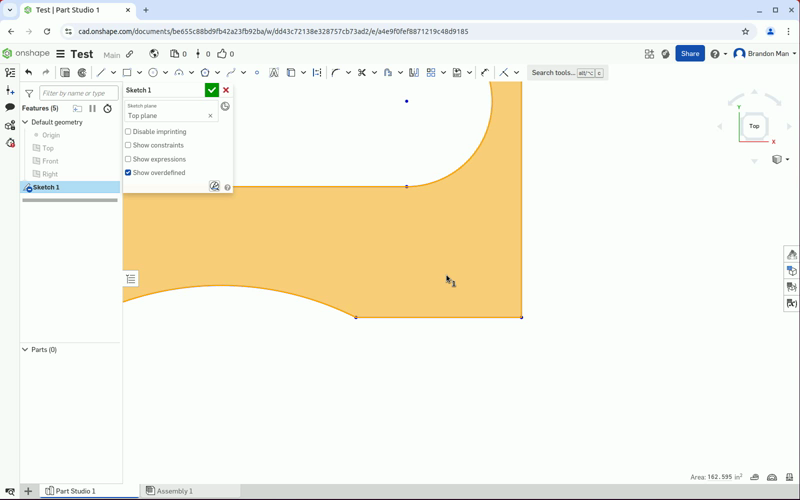
scroll(-6)
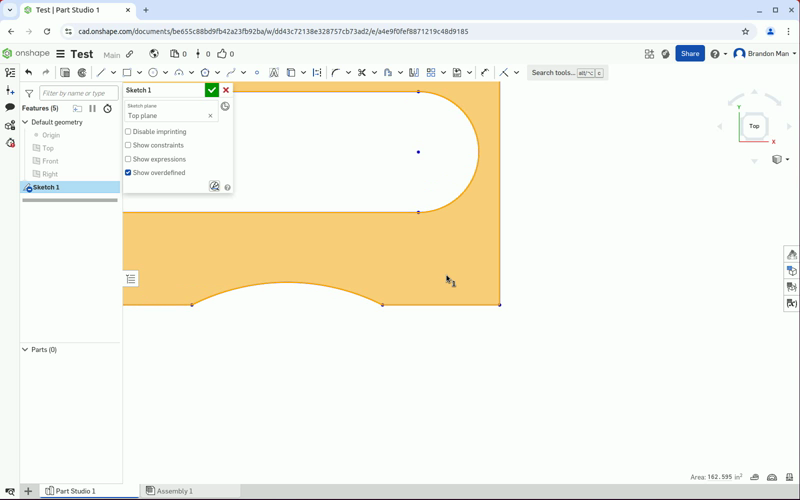
scroll(-6)
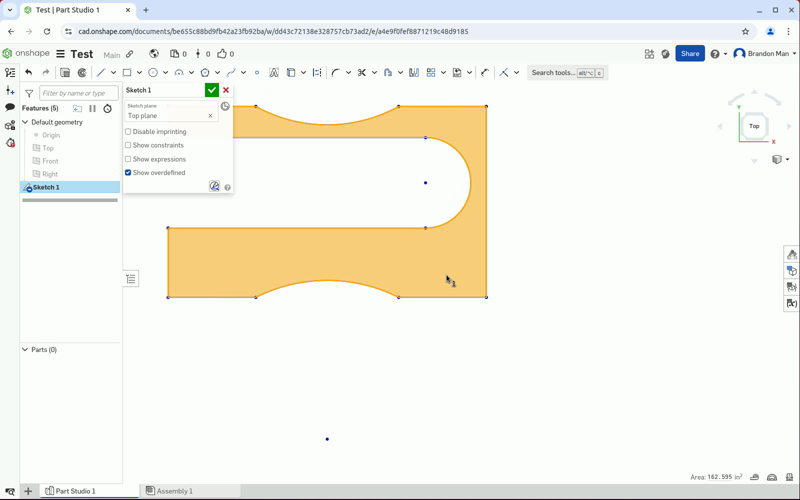
scroll(-6)
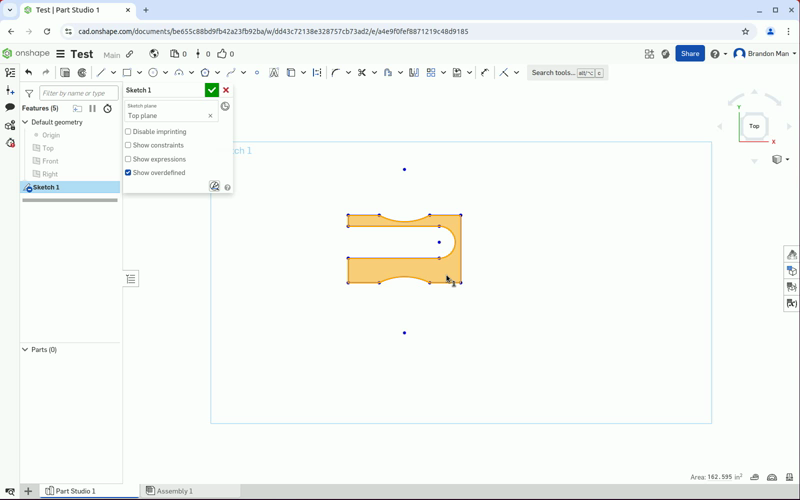
mouse_move(73, 352)
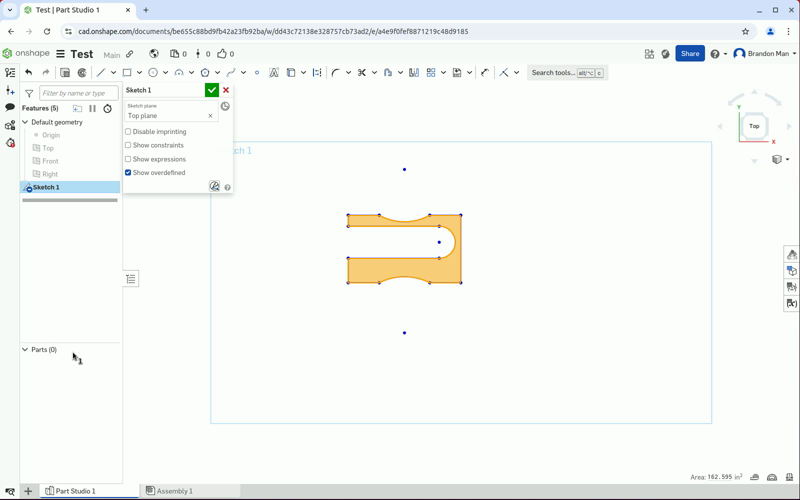
key(shift+y)
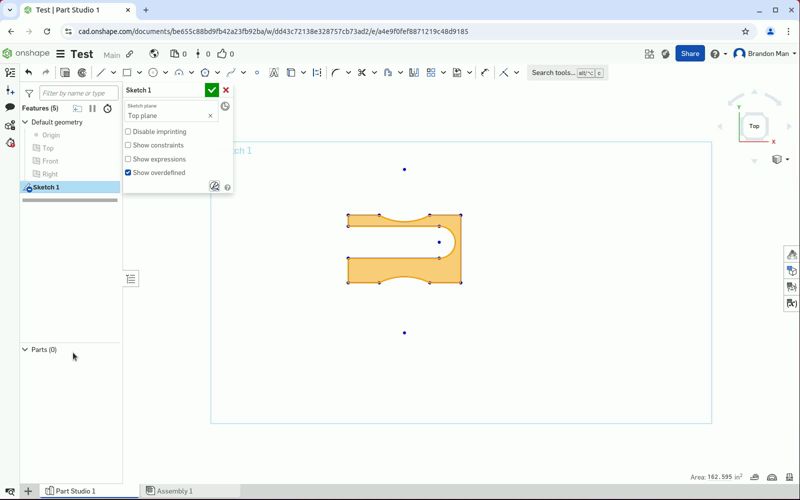
key(shift+e)
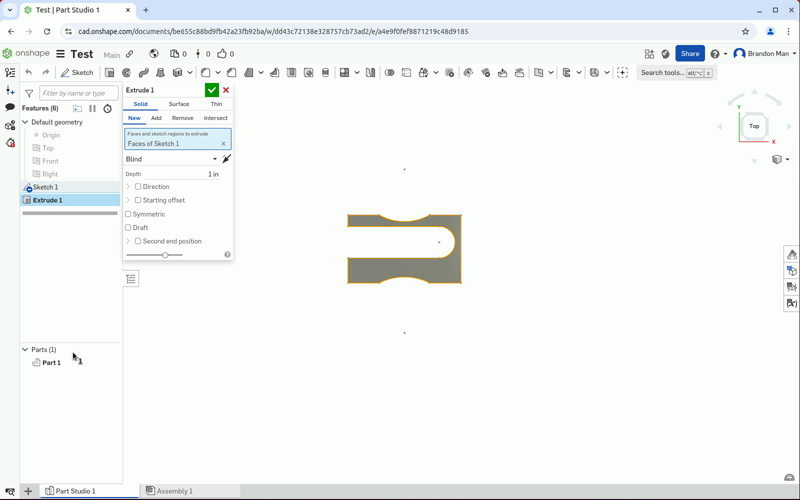
mouse_move(143, 106)
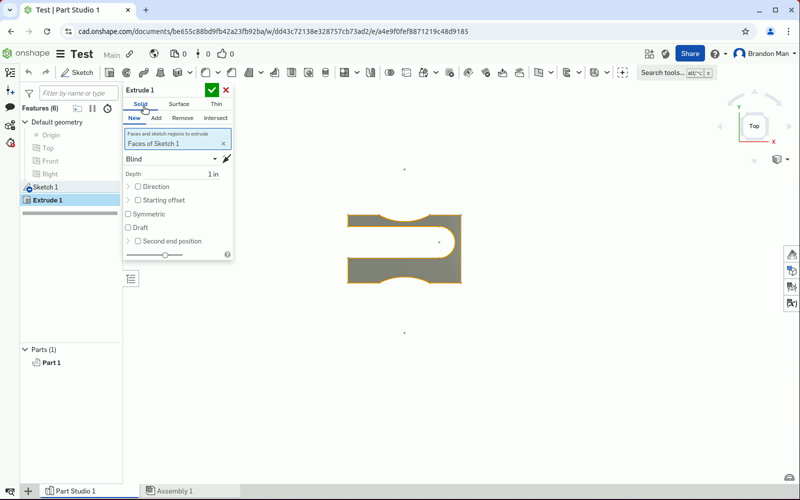
click(143, 106)
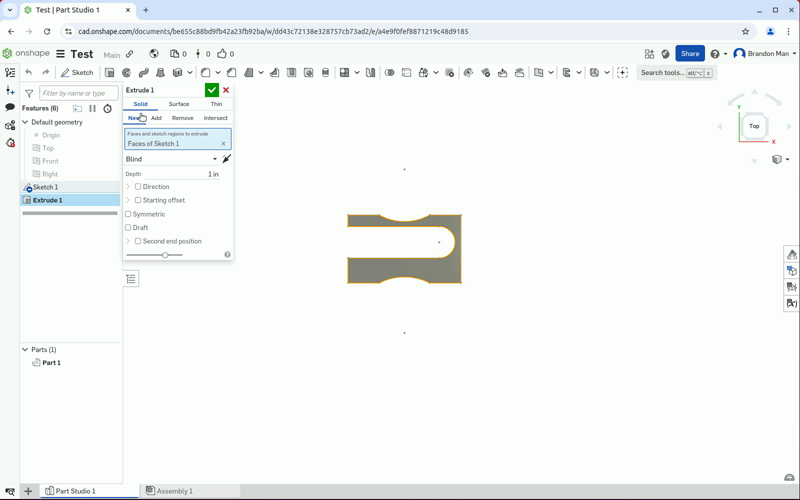
mouse_move(137, 120)
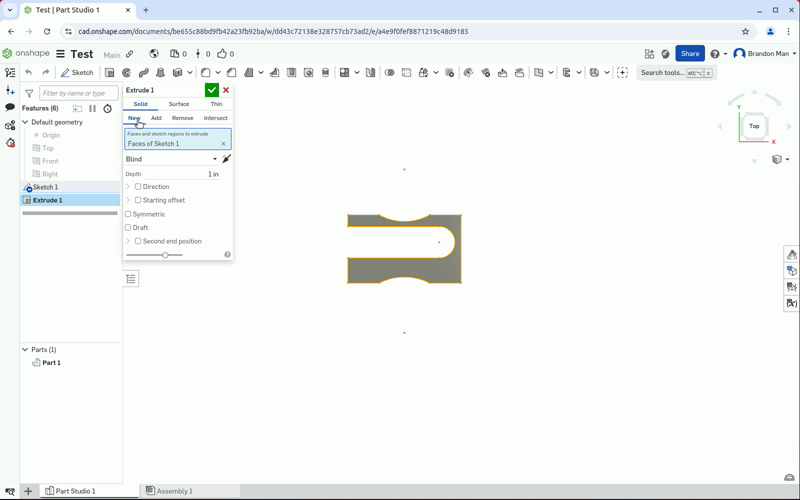
click(137, 120)
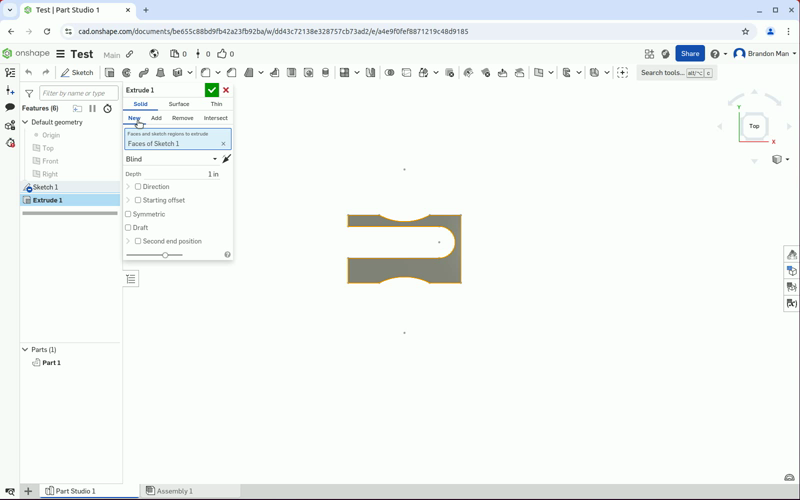
key(tab, 4)
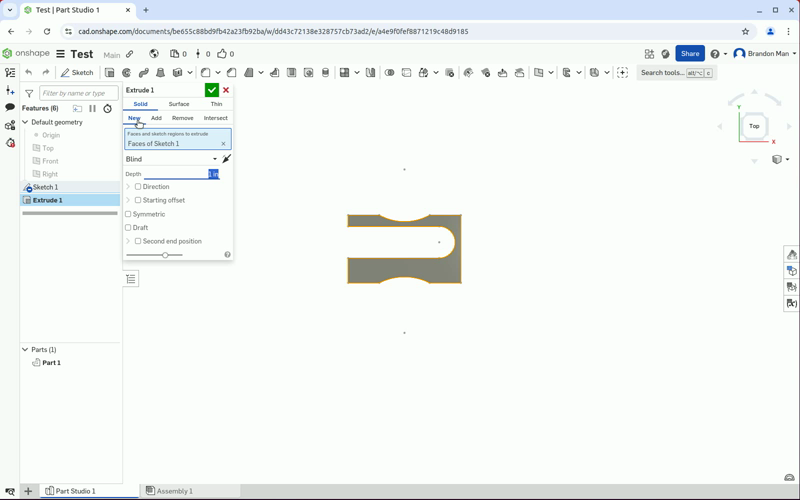
text(-9.628)
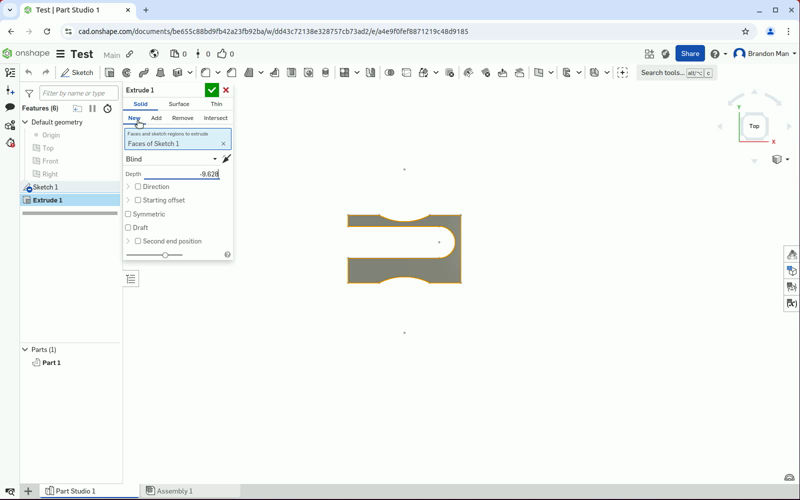
key(enter)
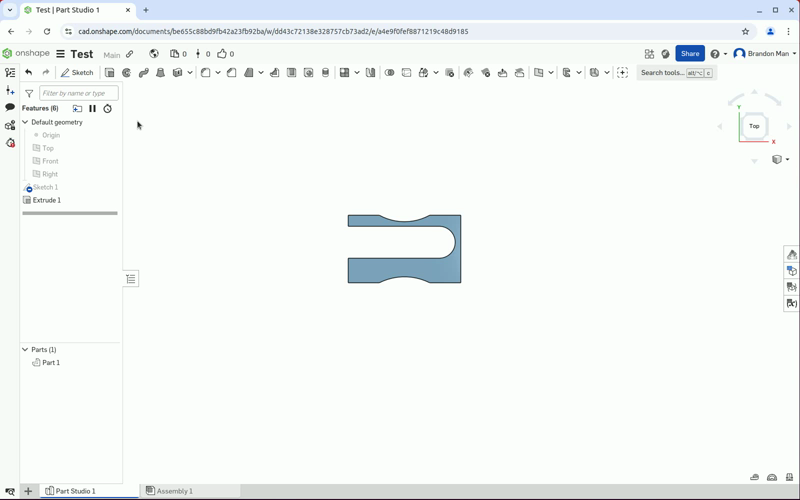
key(shift+h)
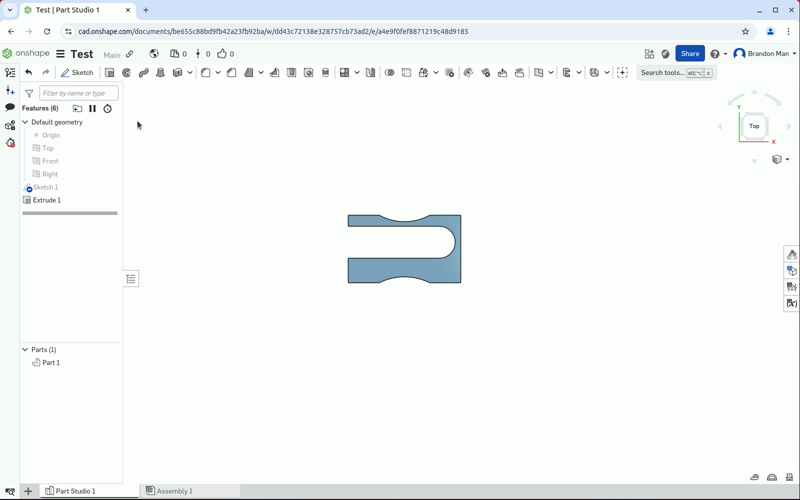
key(shift+h)
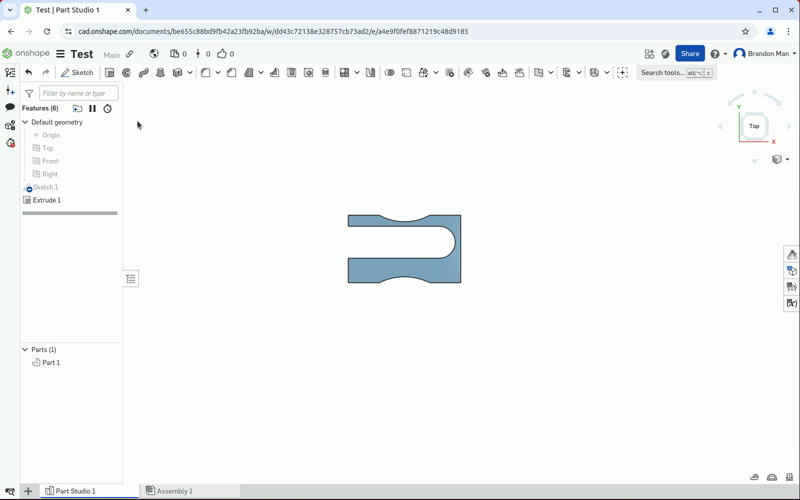
mouse_move(73, 189)
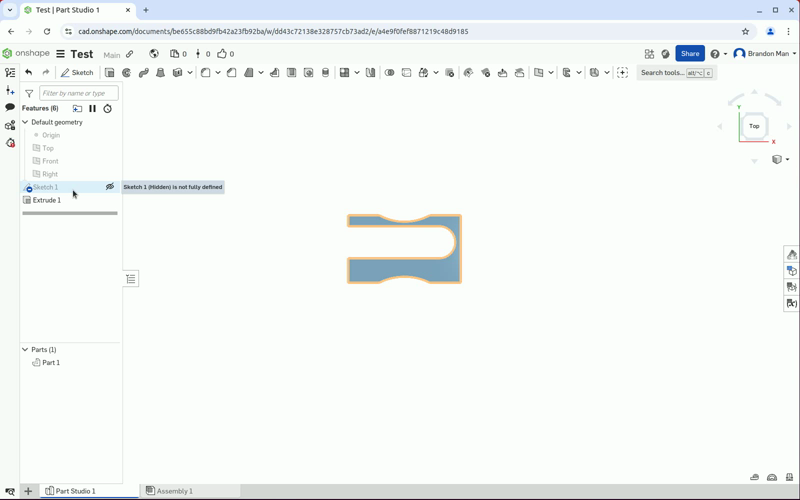
click(73, 189)
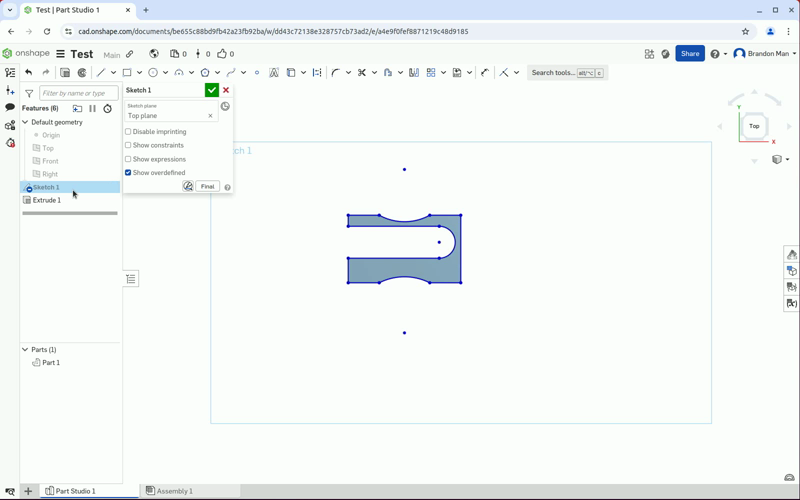
mouse_move(229, 92)
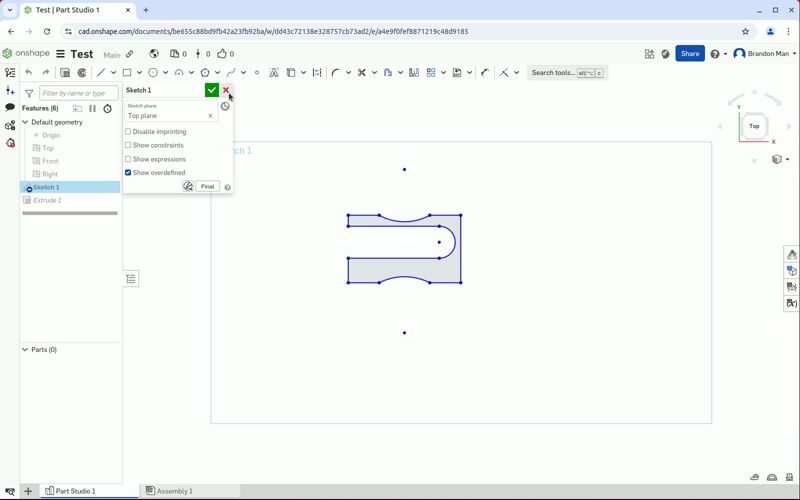
click(229, 92)
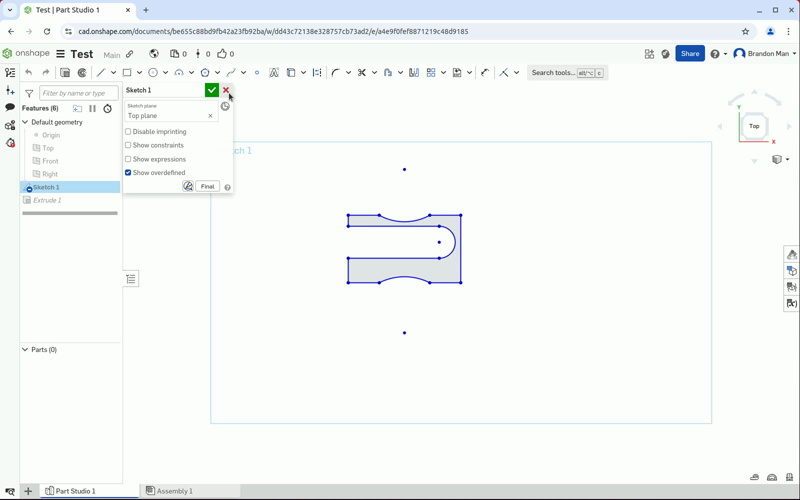
key(shift+s)
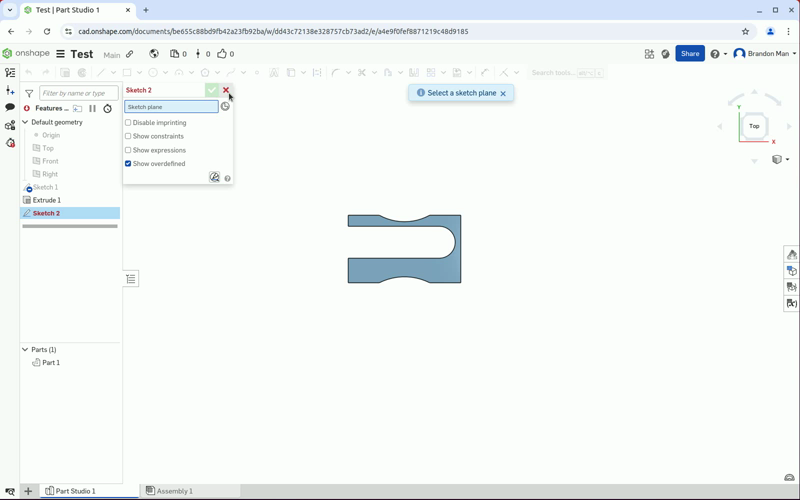
mouse_move(73, 150)
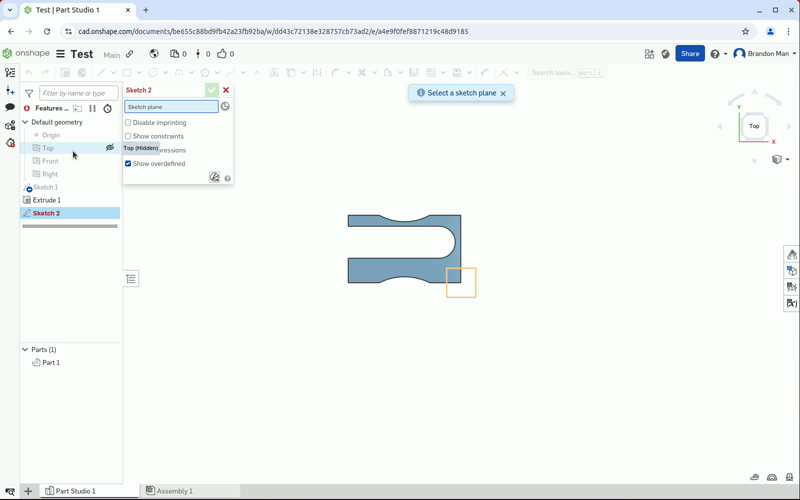
click(73, 150)
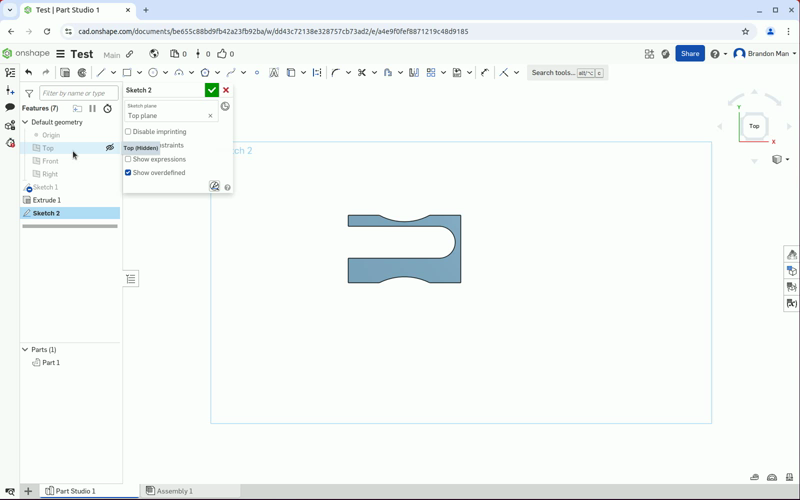
mouse_move(73, 352)
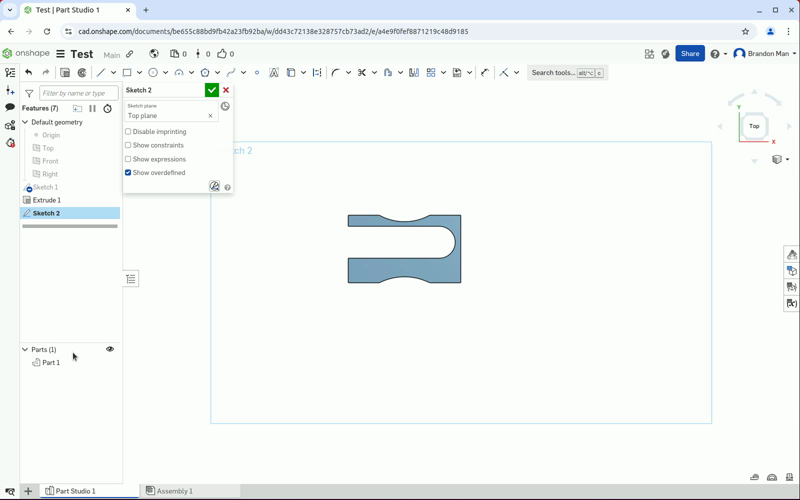
key(y)
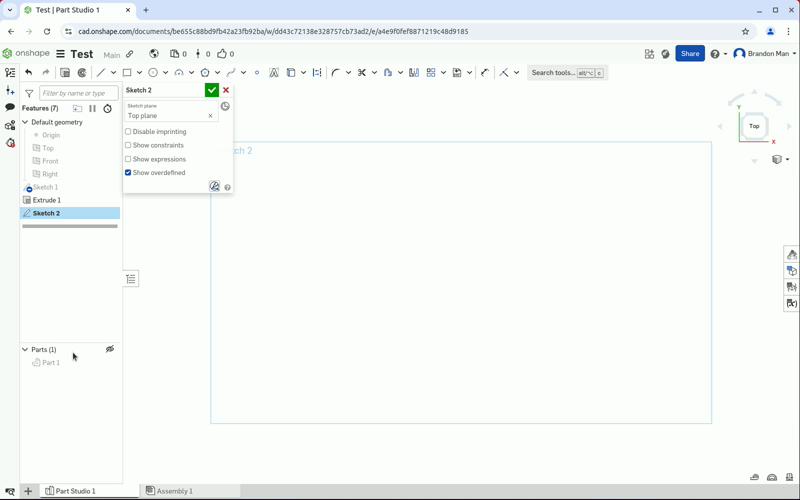
key(l)
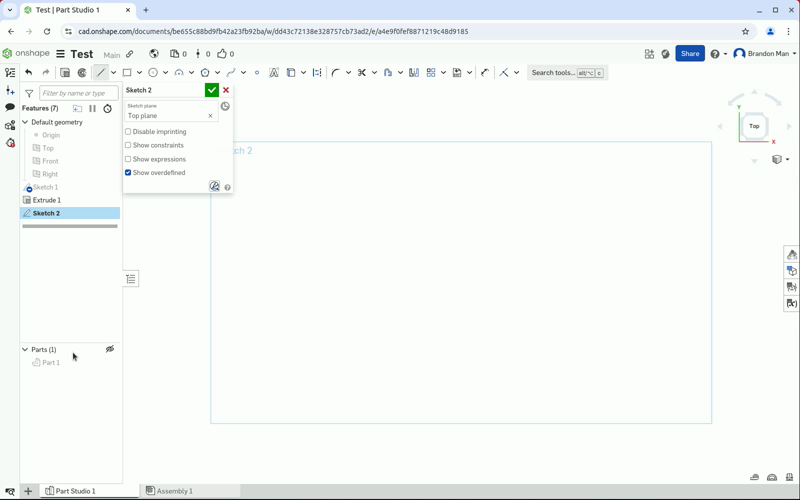
key_down(shift)
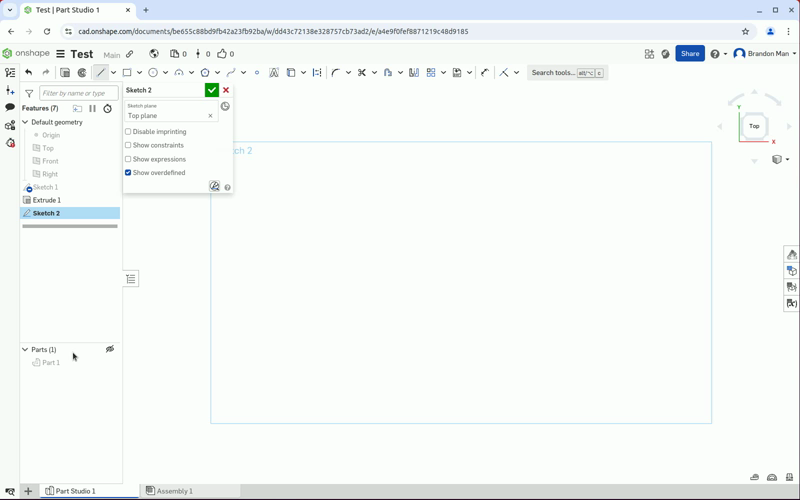
mouse_move(348, 258)
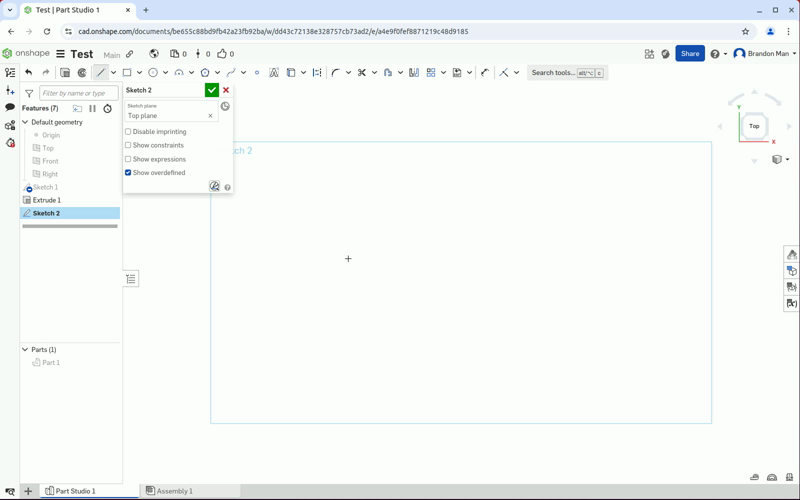
click(348, 258)
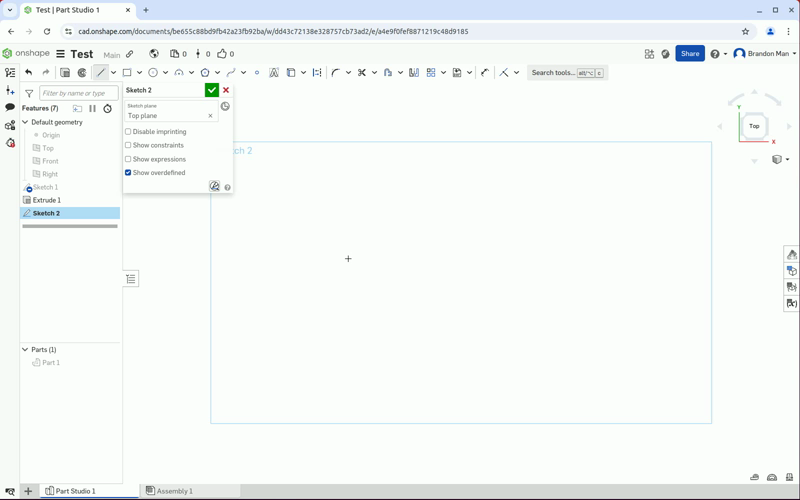
key_up(shift)
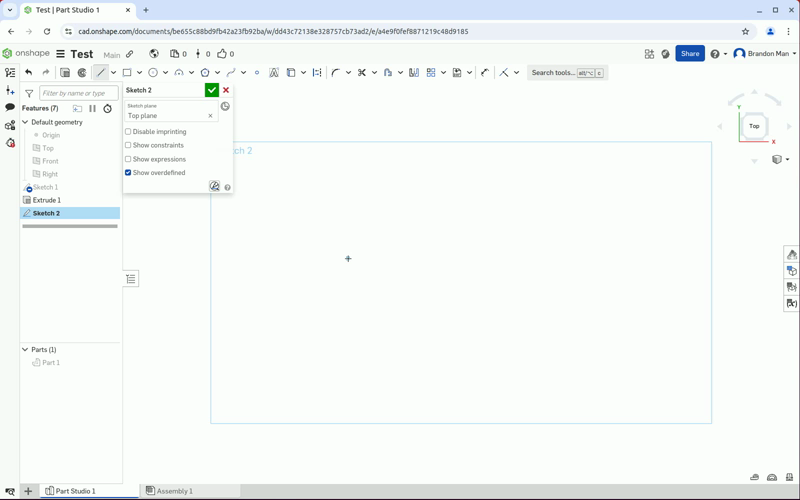
key_down(shift)
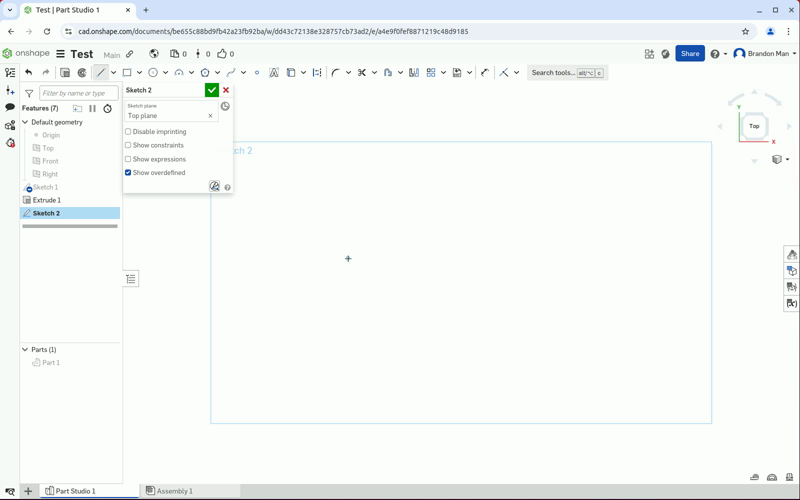
mouse_move(439, 258)
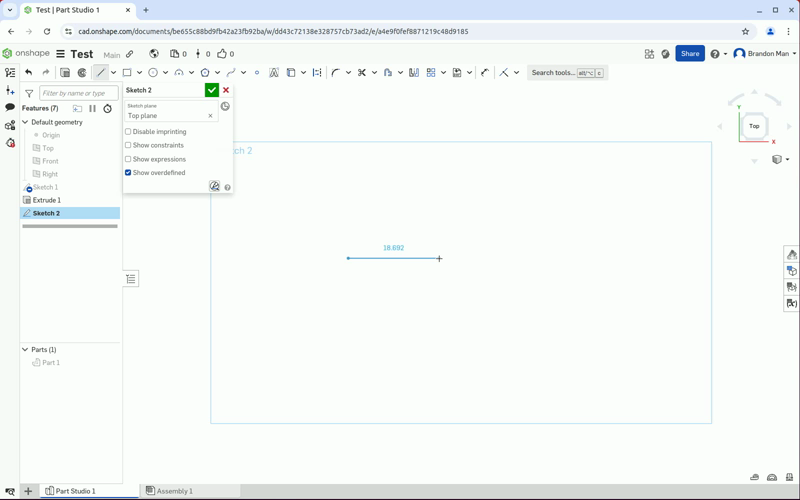
click(439, 258)
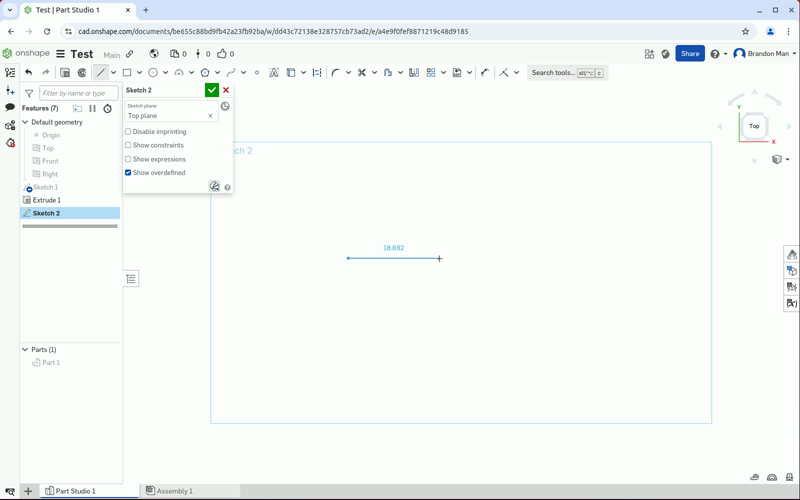
key_up(shift)
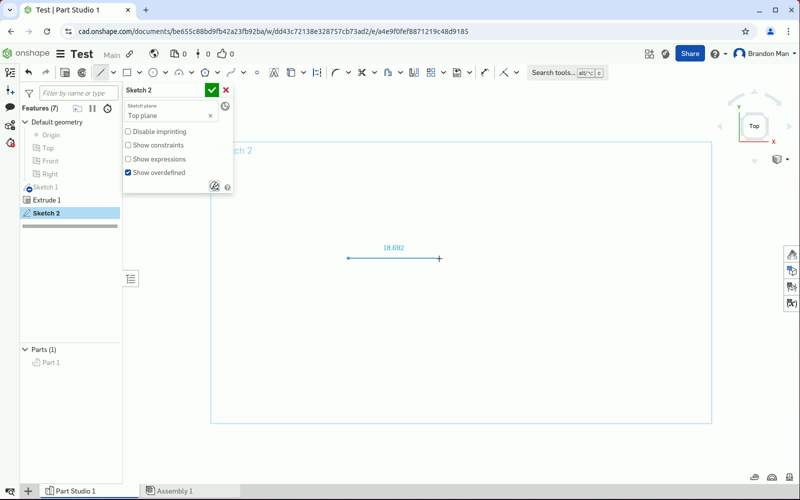
key(esc)
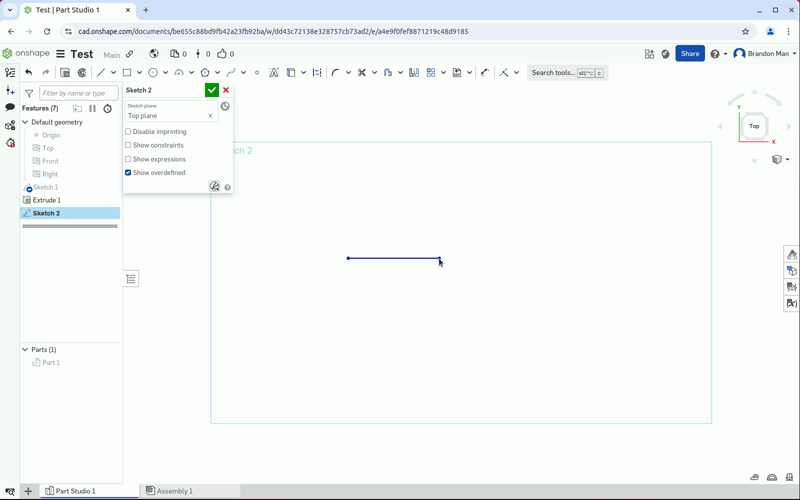
key(a)
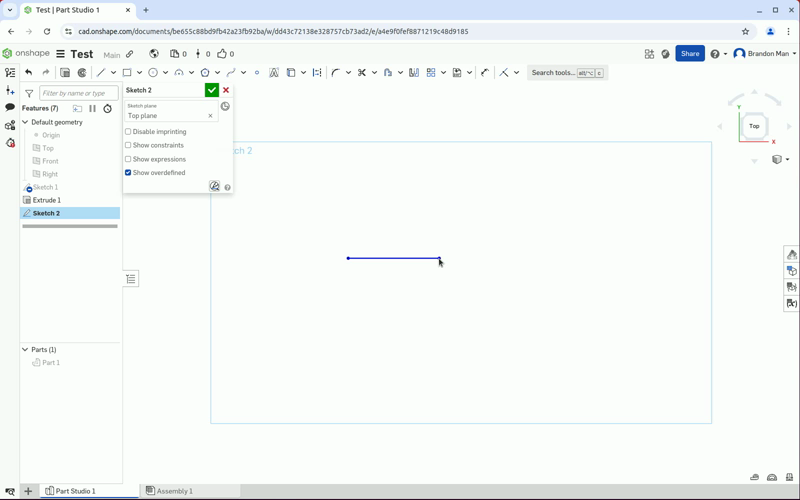
mouse_move(439, 258)
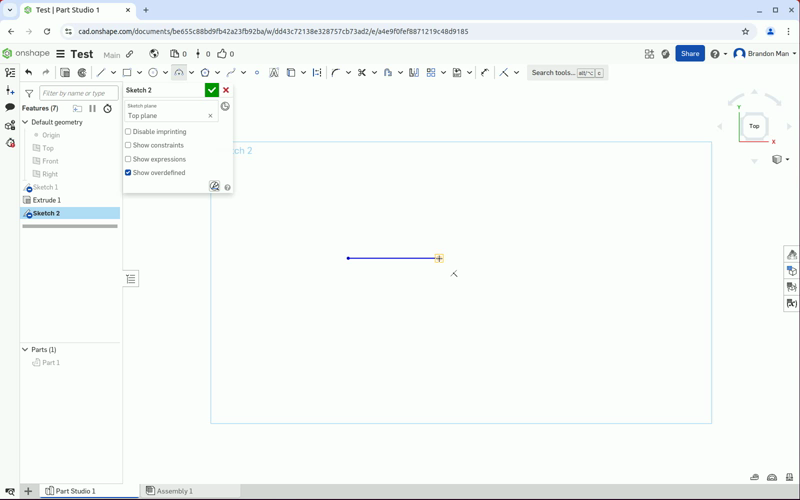
click(439, 258)
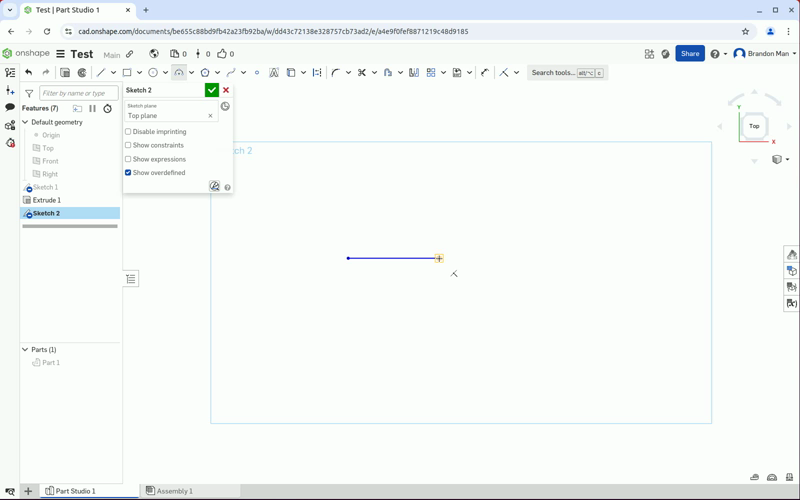
key_down(shift)
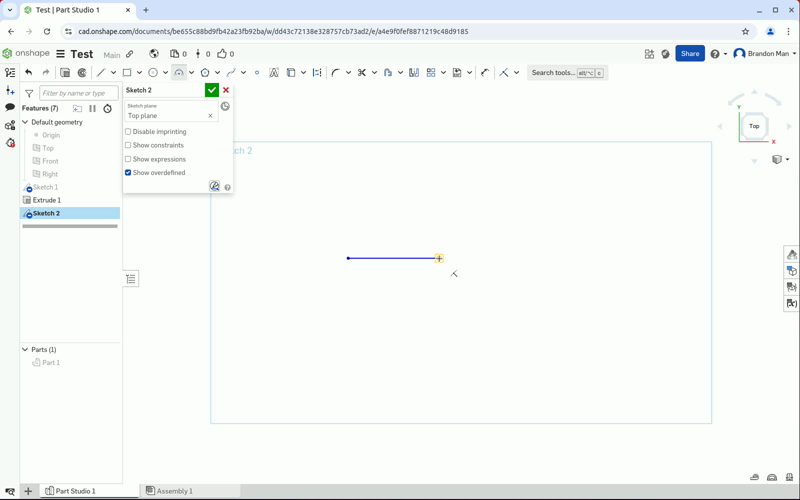
mouse_move(439, 226)
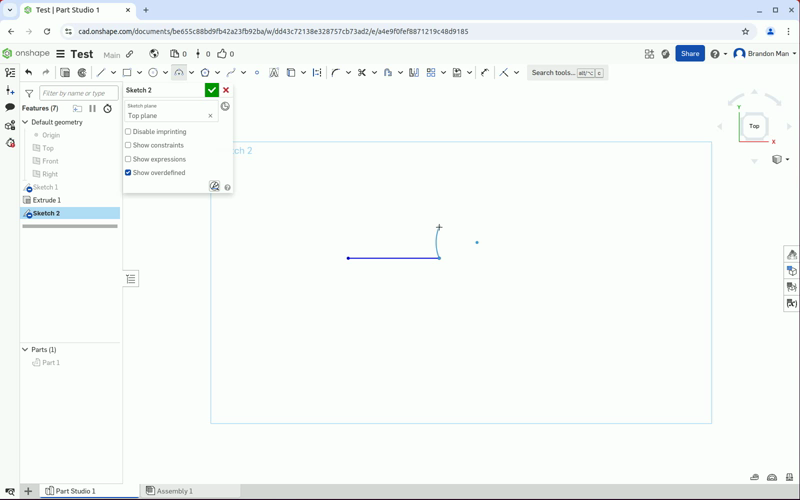
click(439, 226)
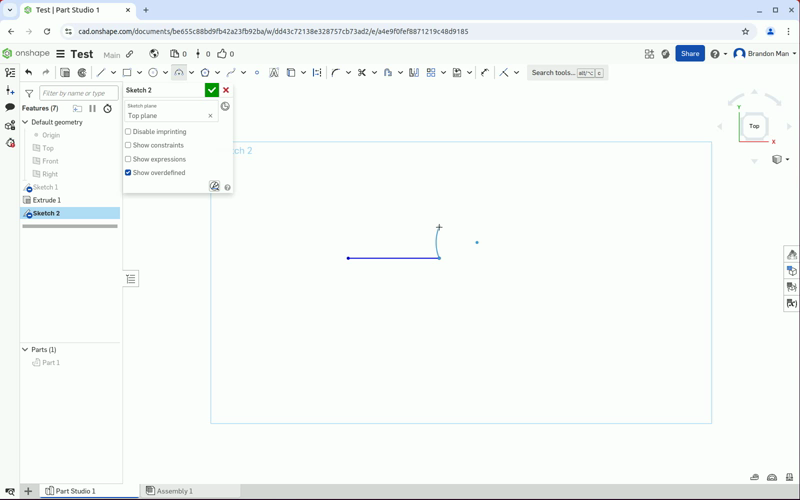
mouse_move(455, 242)
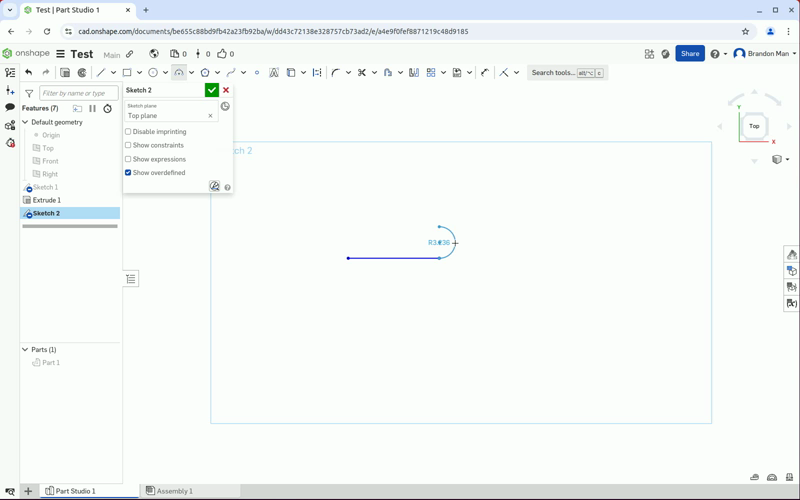
click(455, 242)
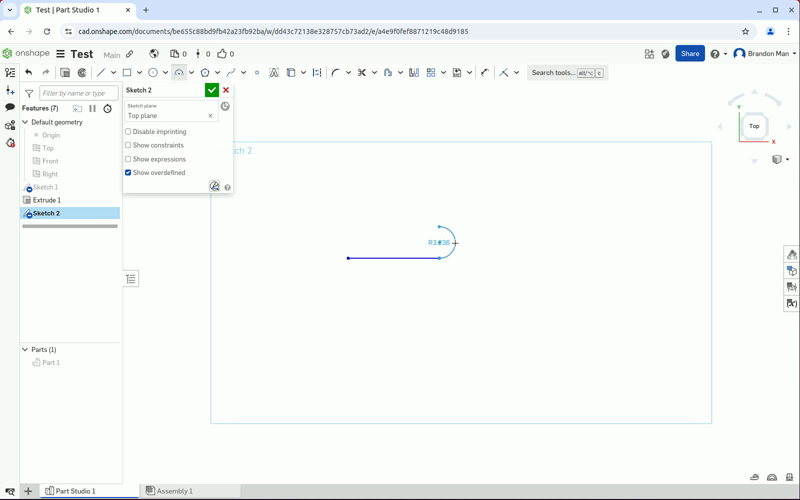
key_up(shift)
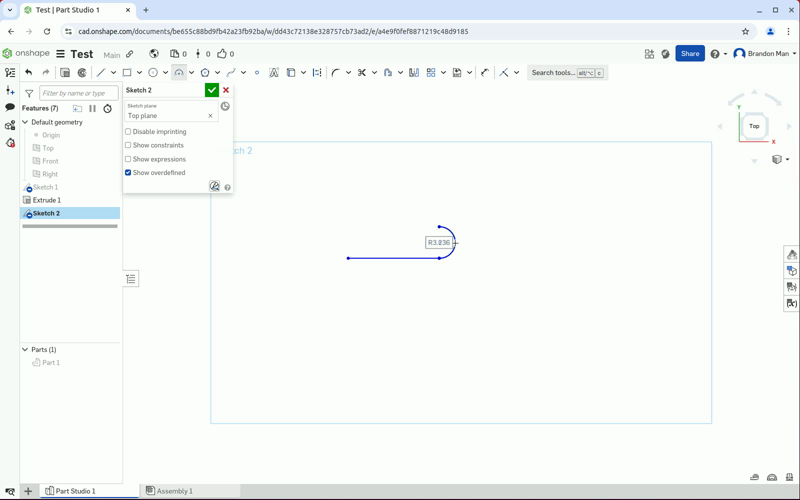
key(esc)
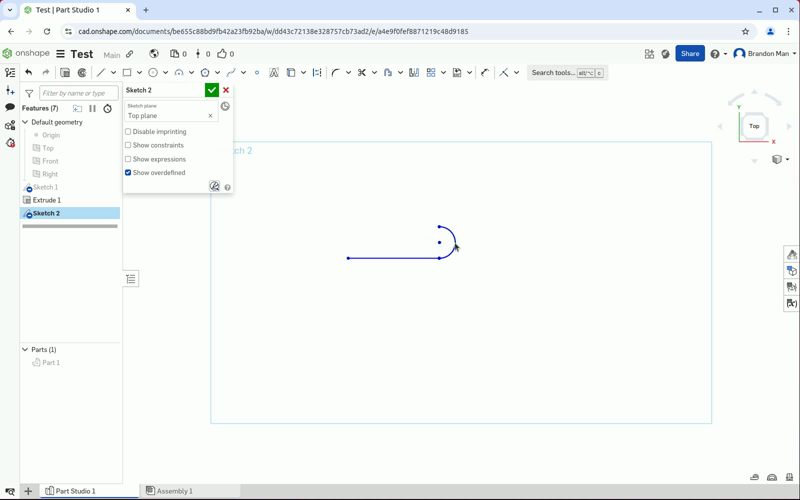
key(l)
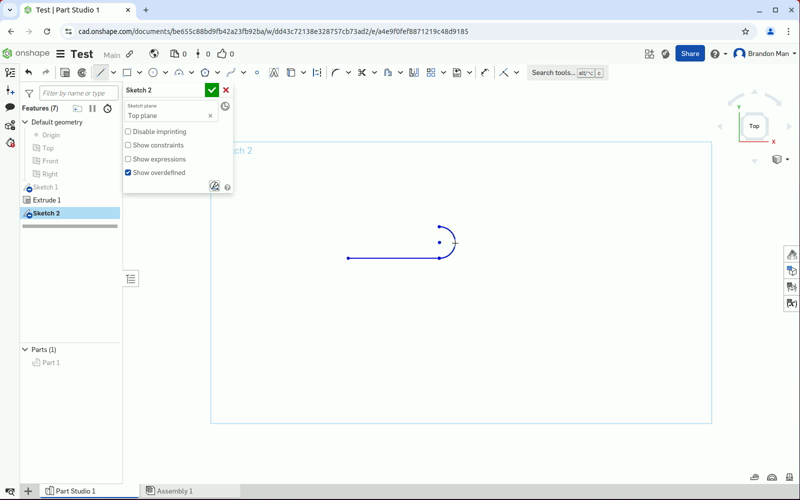
mouse_move(439, 226)
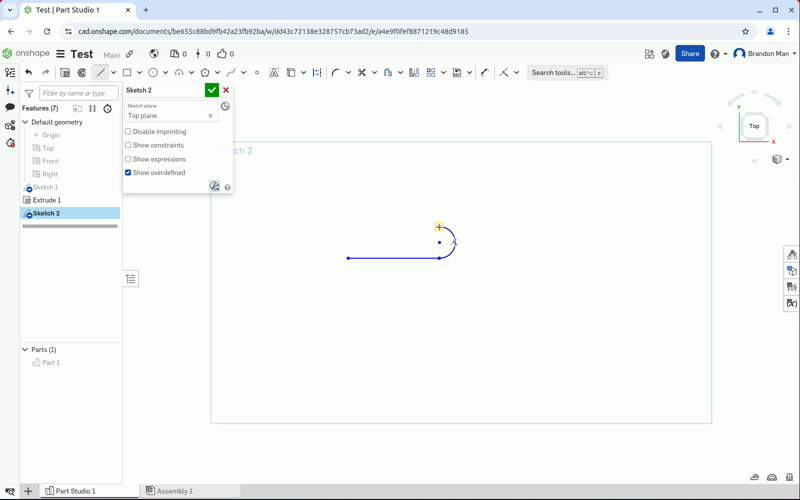
click(439, 226)
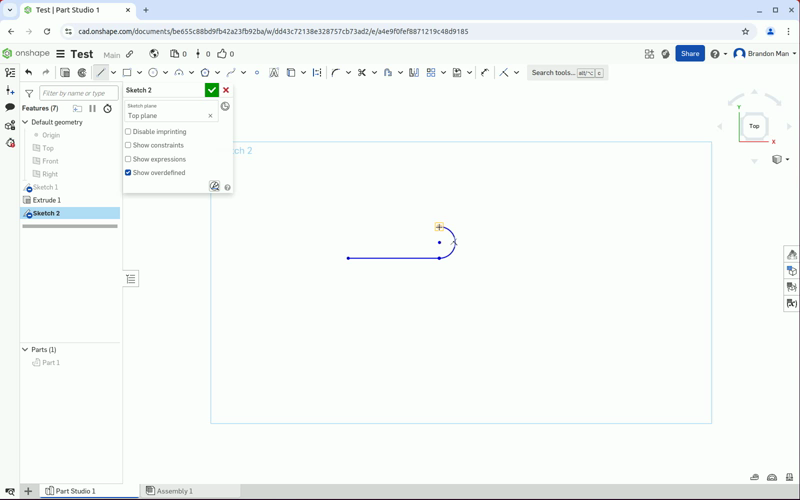
key_down(shift)
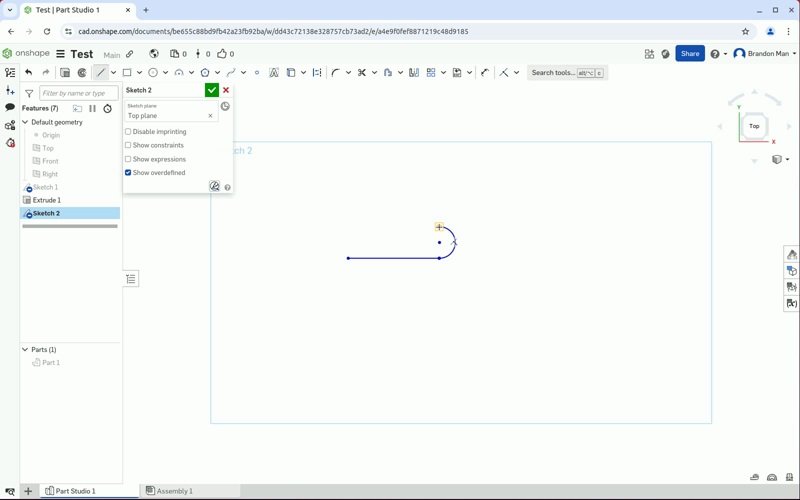
mouse_move(348, 226)
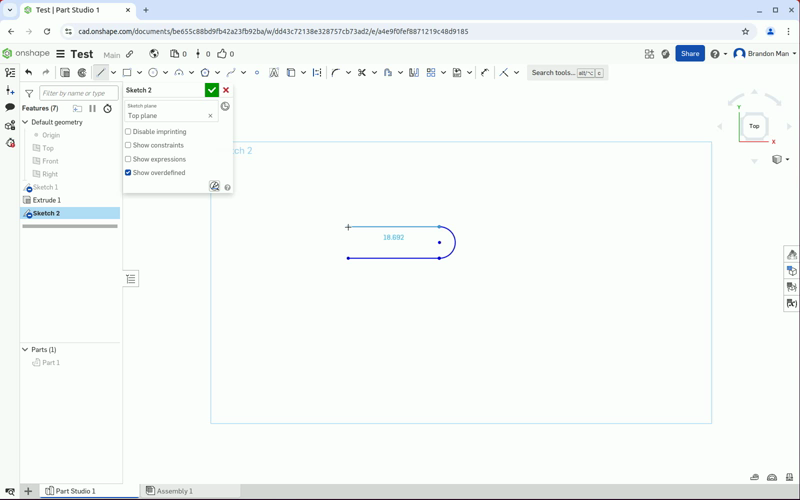
click(348, 226)
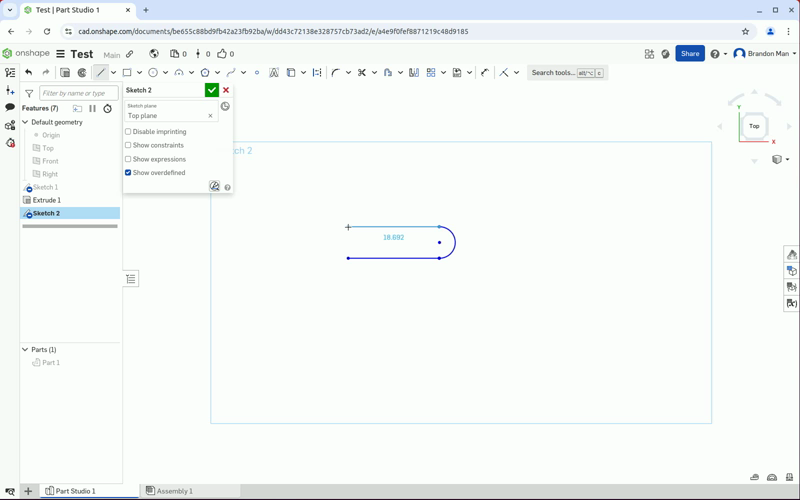
key_up(shift)
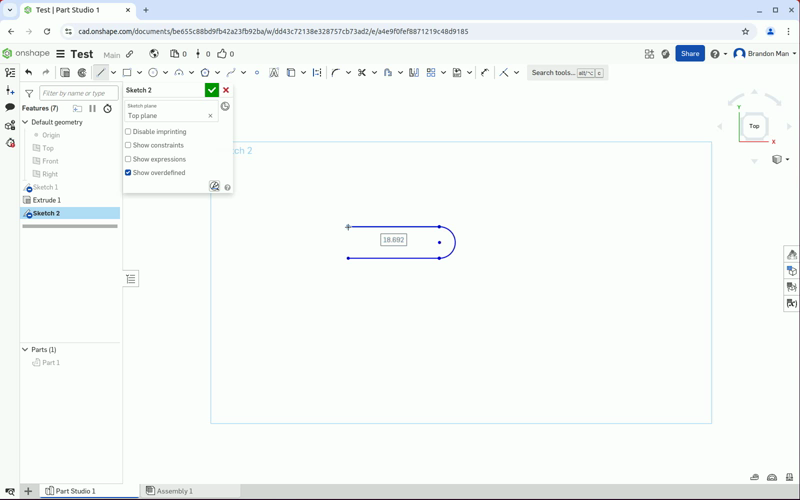
mouse_move(378, 226)
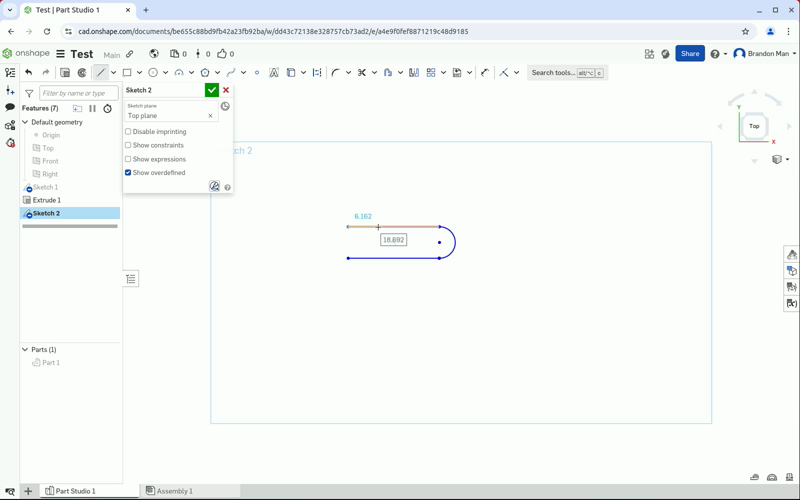
key_down(shift)
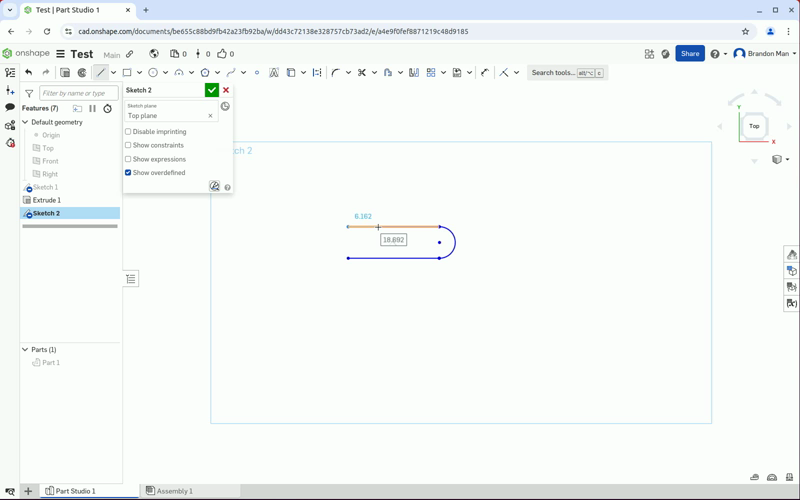
mouse_move(348, 258)
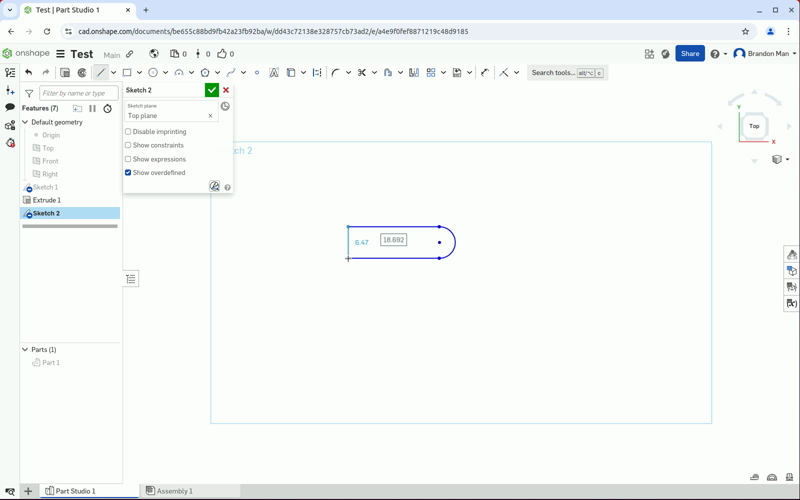
key_up(shift)
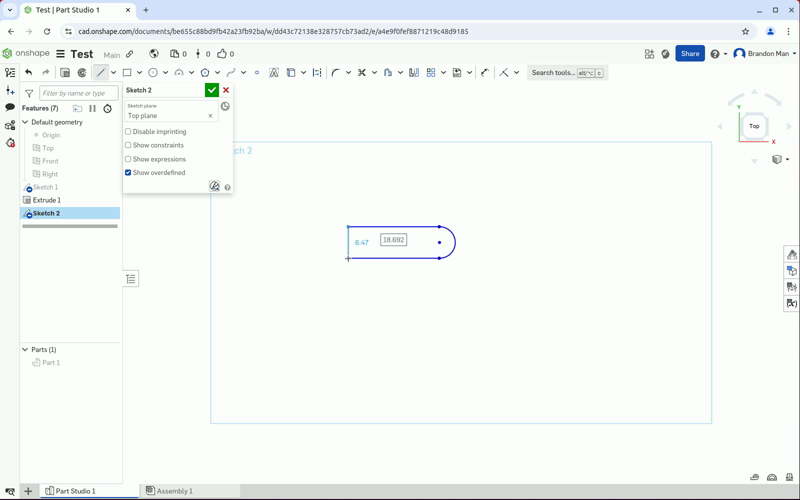
click(348, 258)
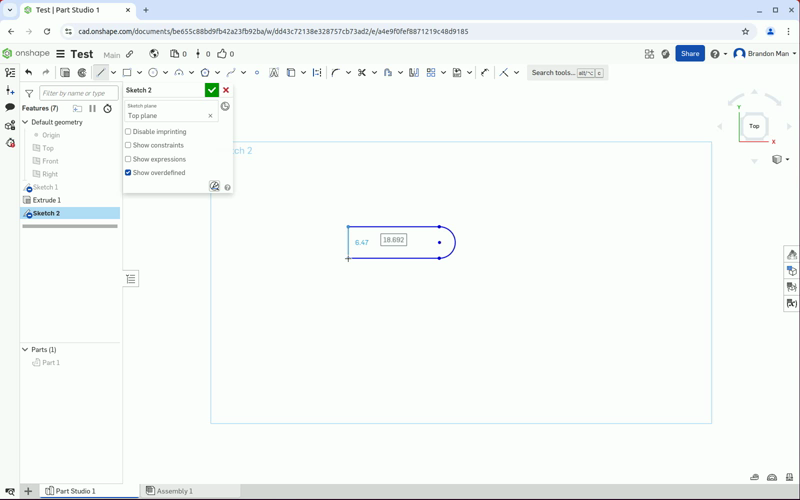
key(esc)
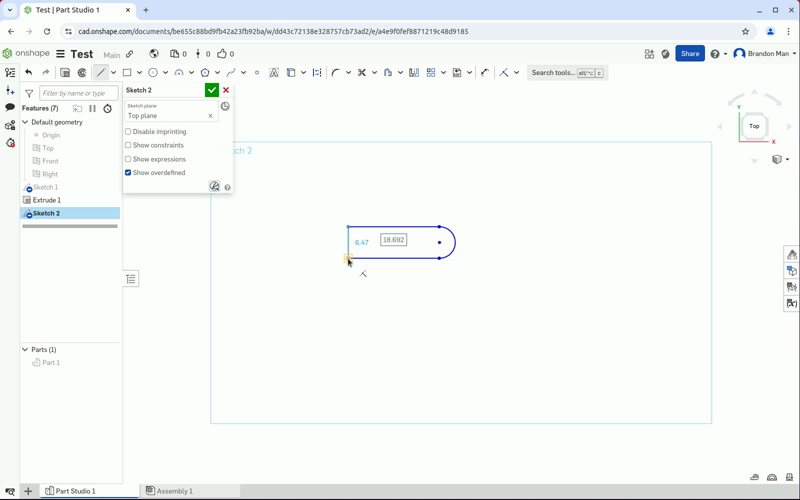
mouse_move(369, 229)
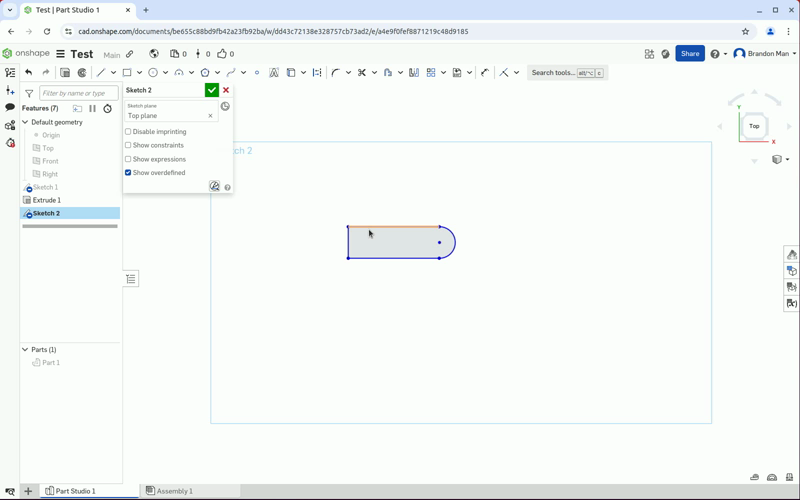
click(369, 229)
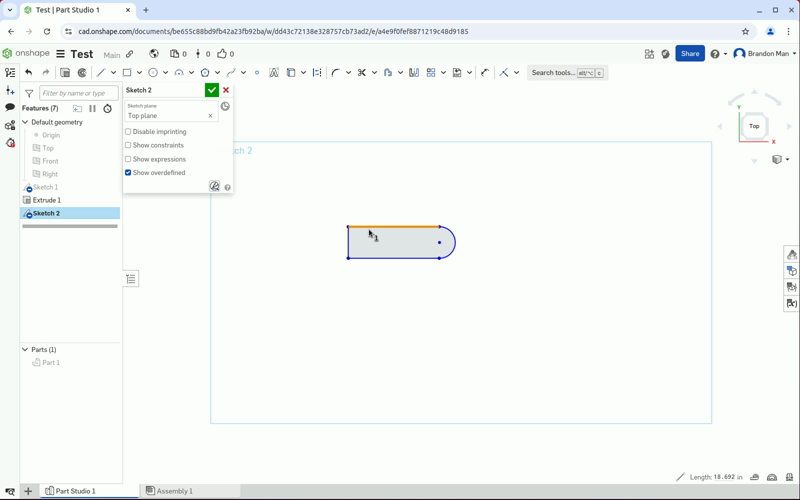
mouse_move(73, 352)
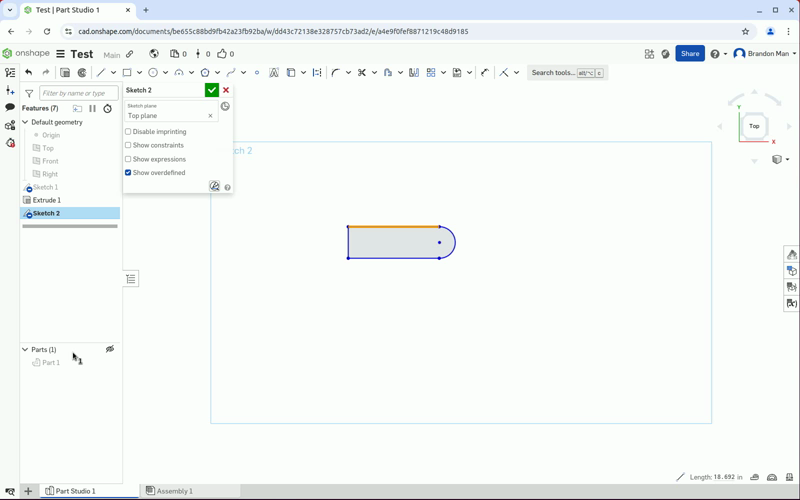
key(shift+y)
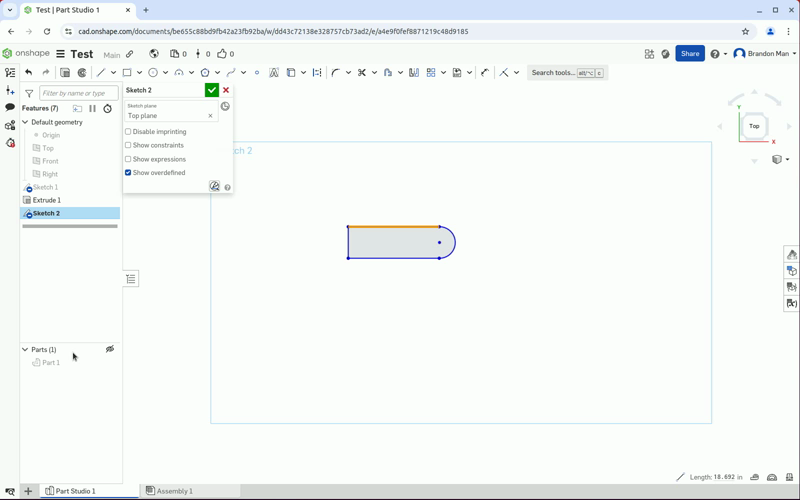
key(shift+e)
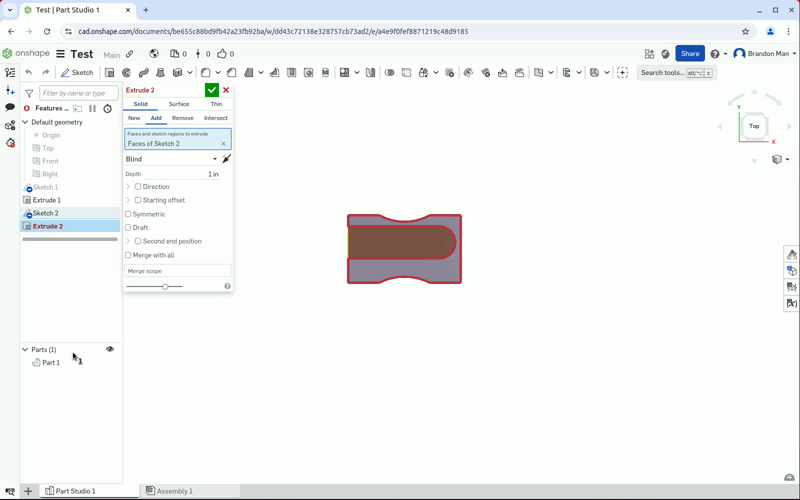
mouse_move(143, 106)
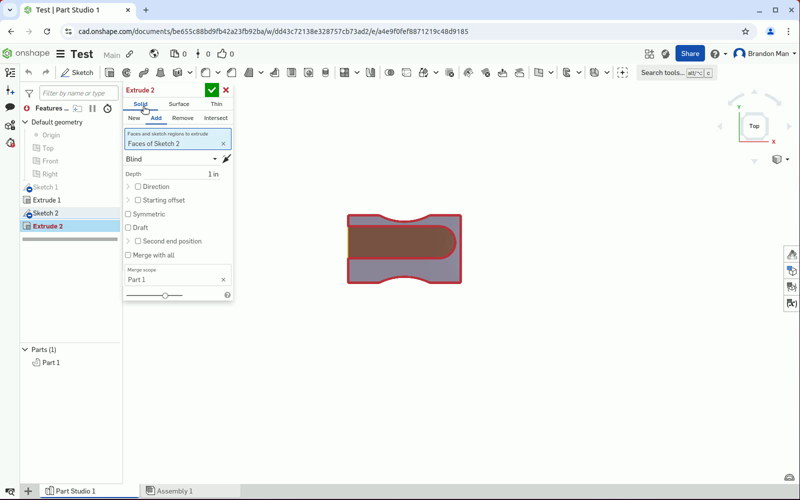
click(143, 106)
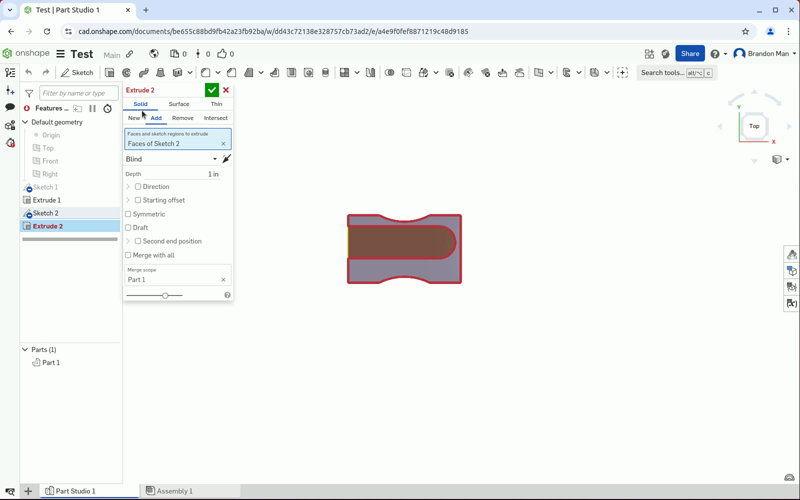
mouse_move(137, 120)
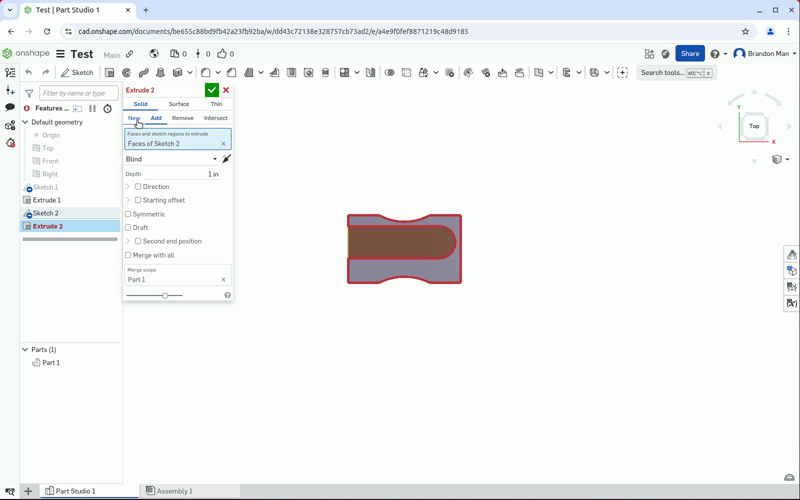
click(137, 120)
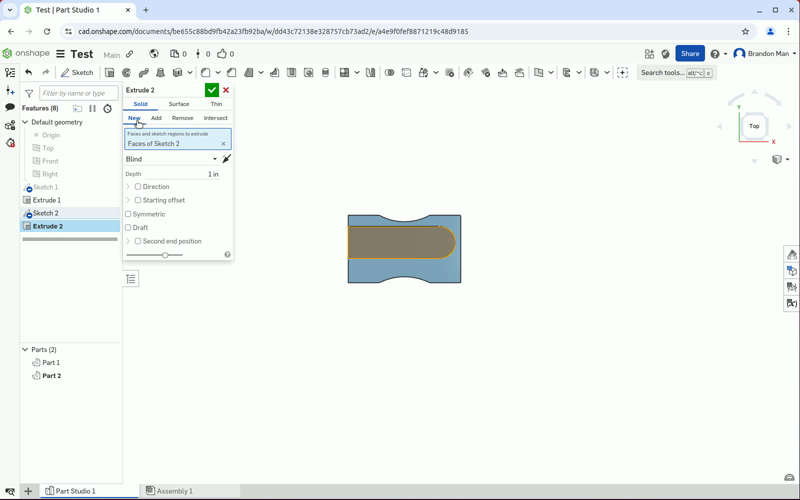
key(tab, 4)
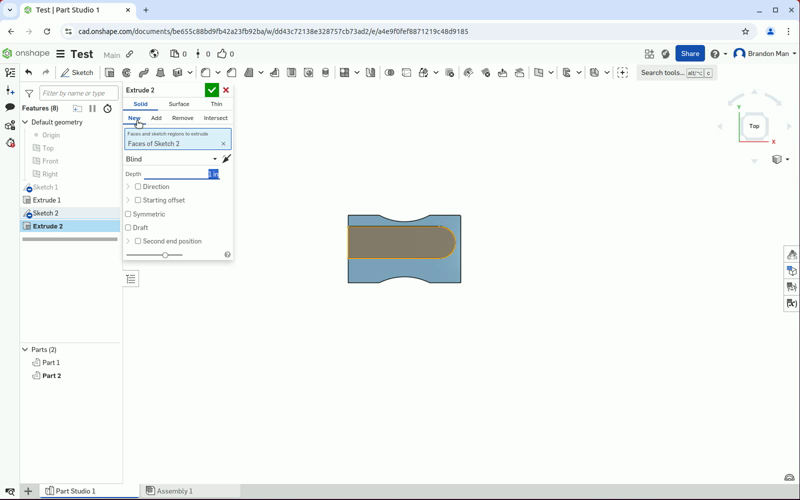
text(-9.628)
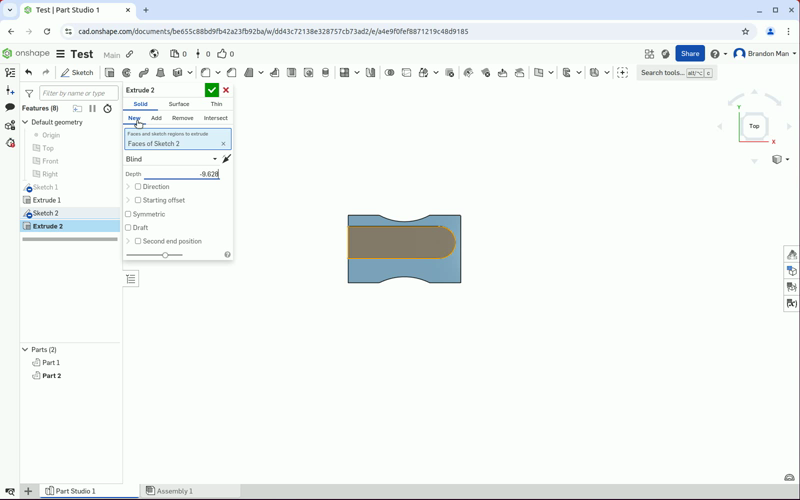
key(enter)
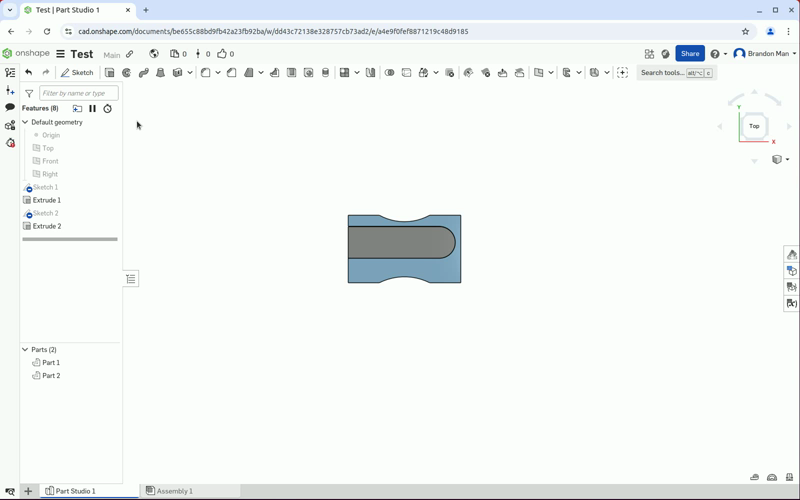
key(shift+h)
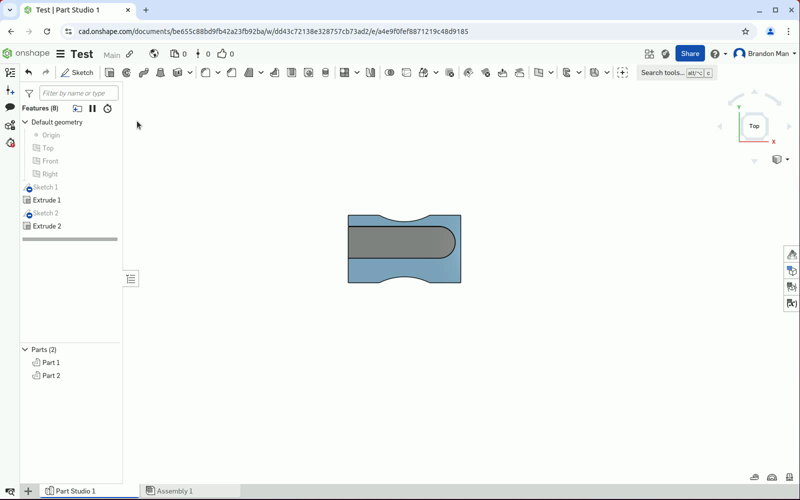
key(shift+h)
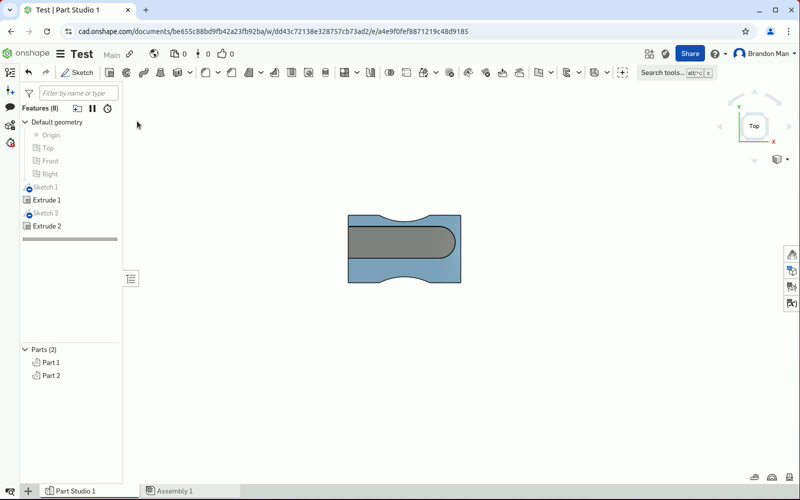
mouse_move(73, 189)
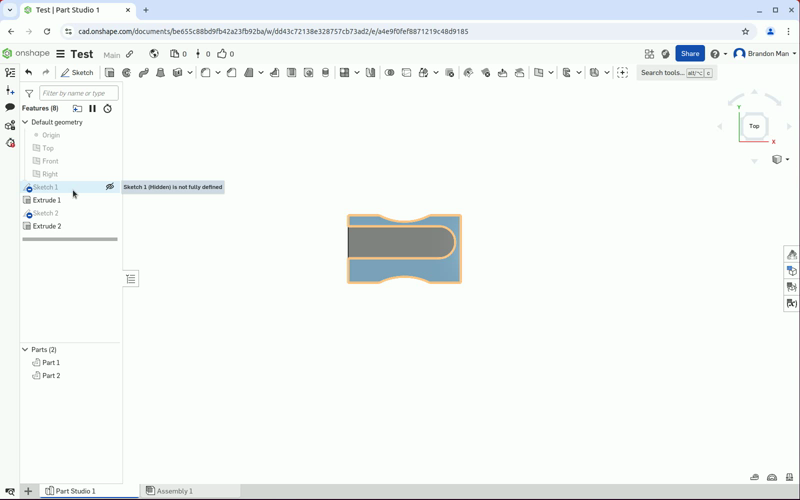
click(73, 189)
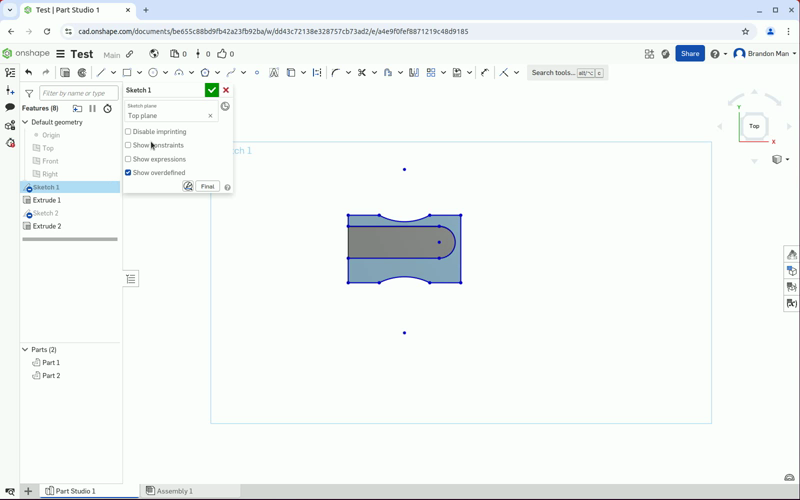
mouse_move(229, 92)
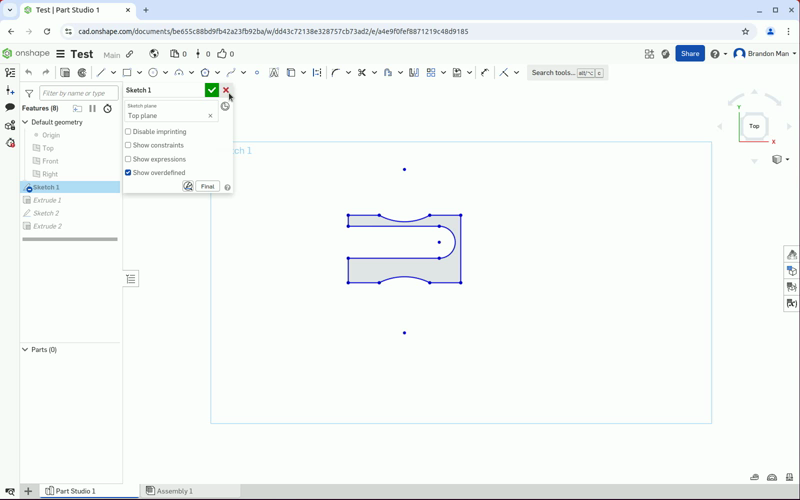
click(229, 92)
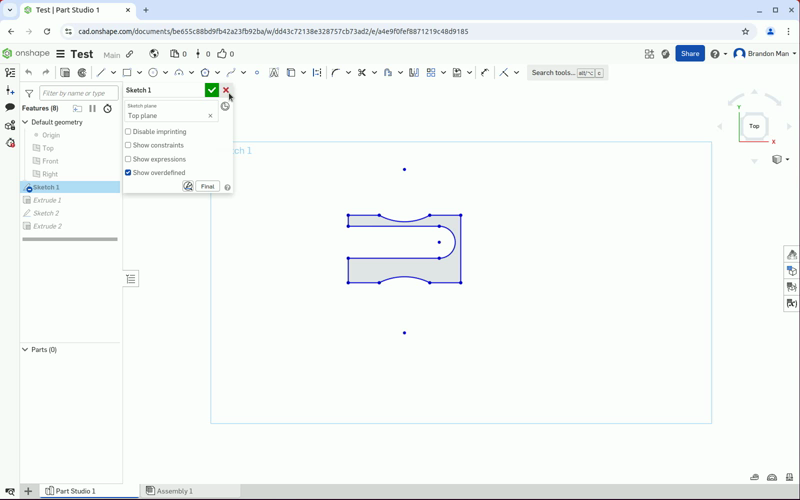
key(shift+s)
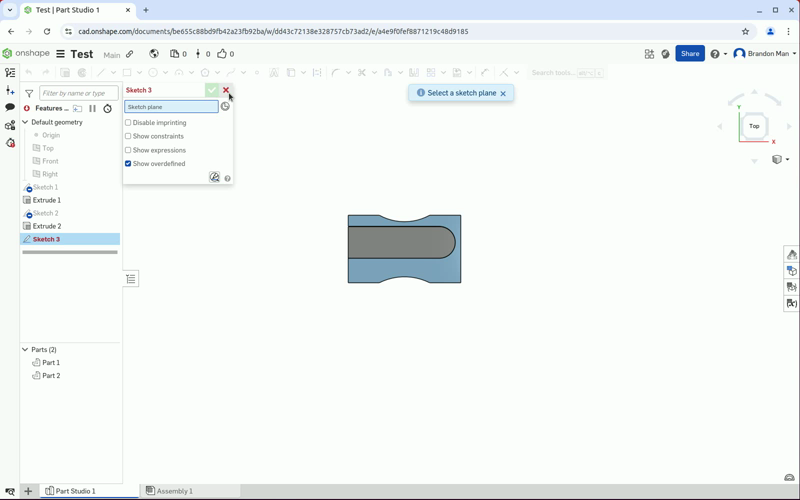
mouse_move(73, 150)
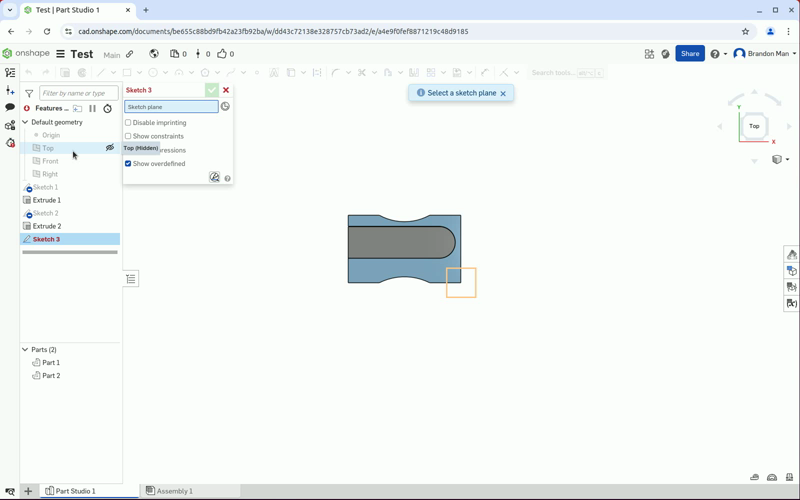
click(73, 150)
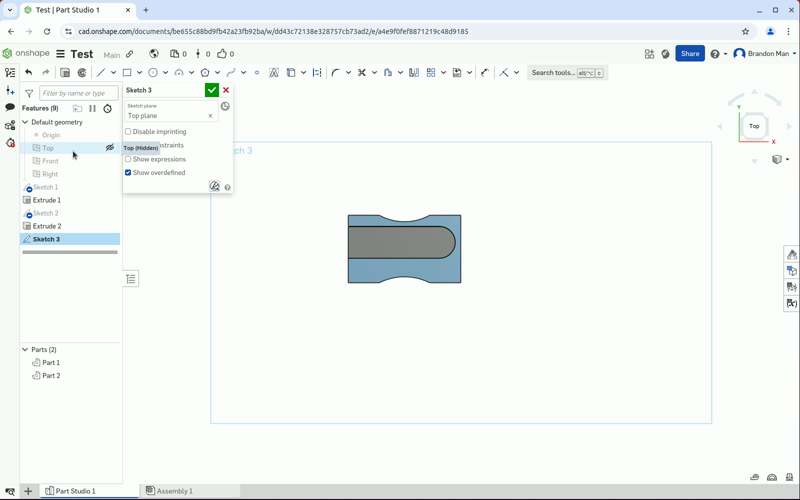
mouse_move(73, 352)
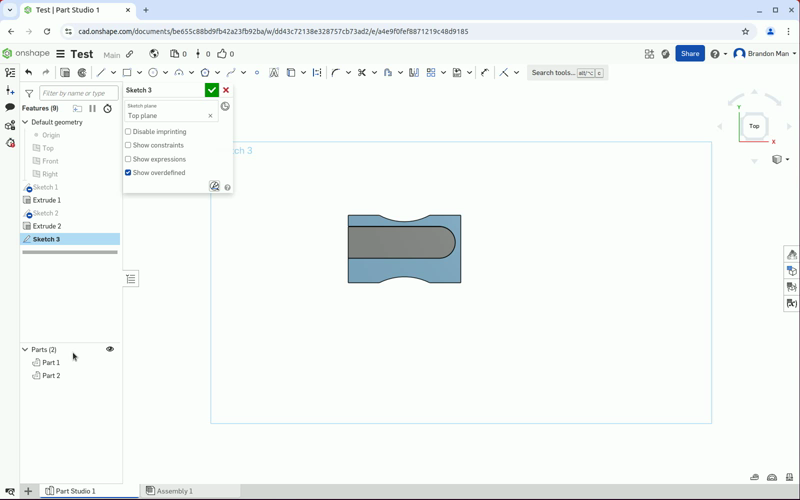
key(y)
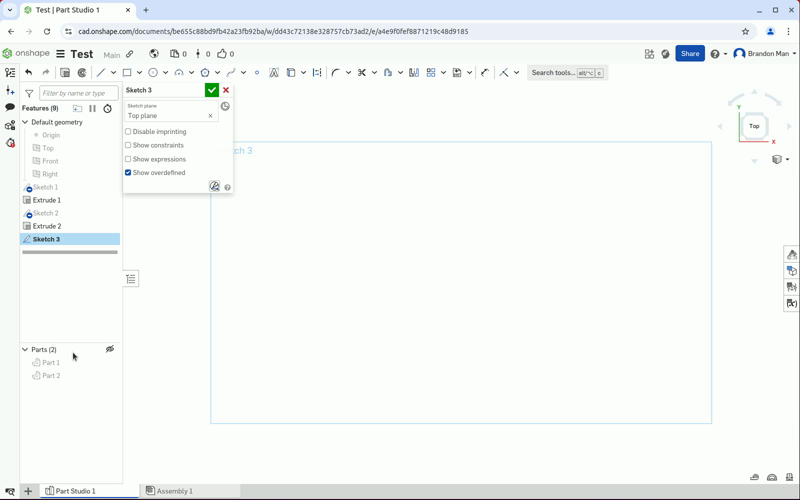
key(l)
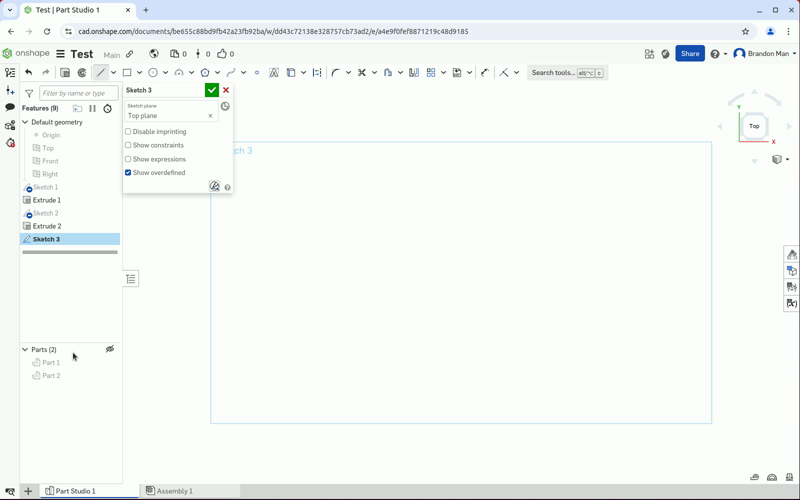
key_down(shift)
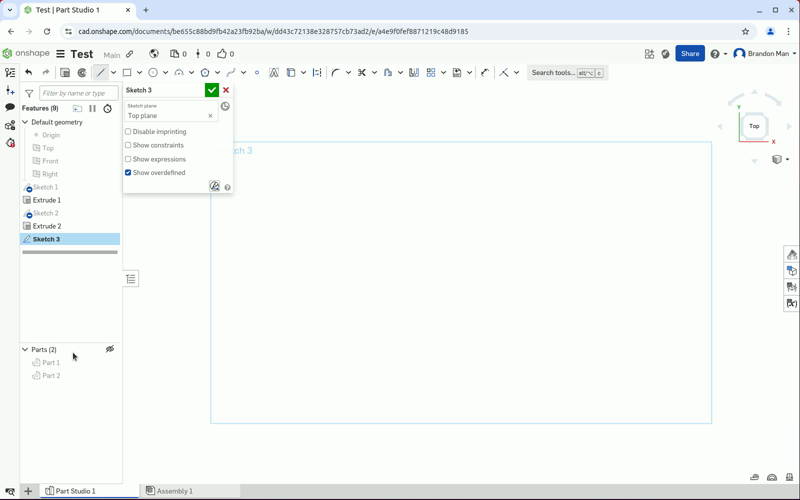
mouse_move(348, 258)
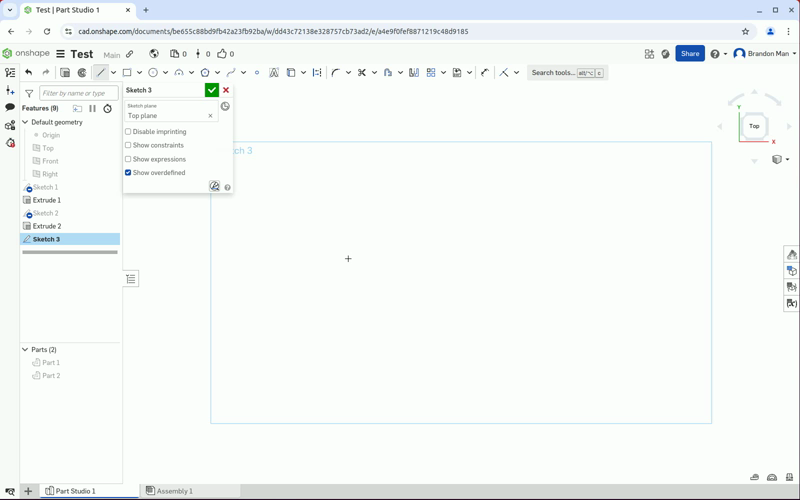
click(348, 258)
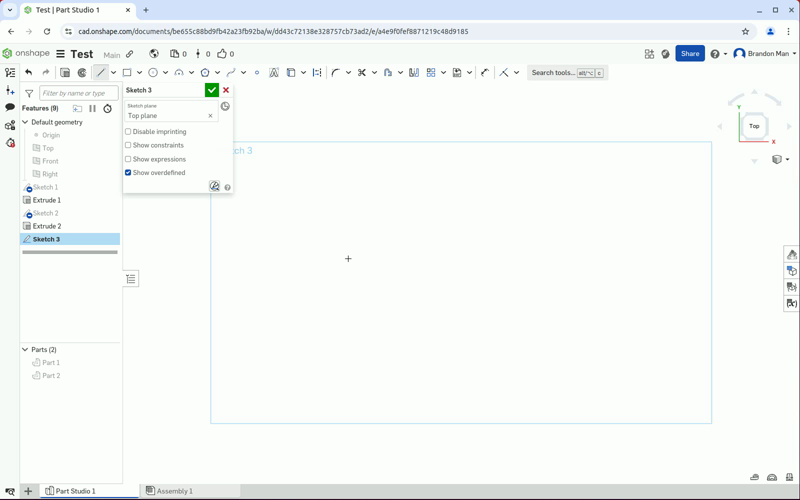
key_up(shift)
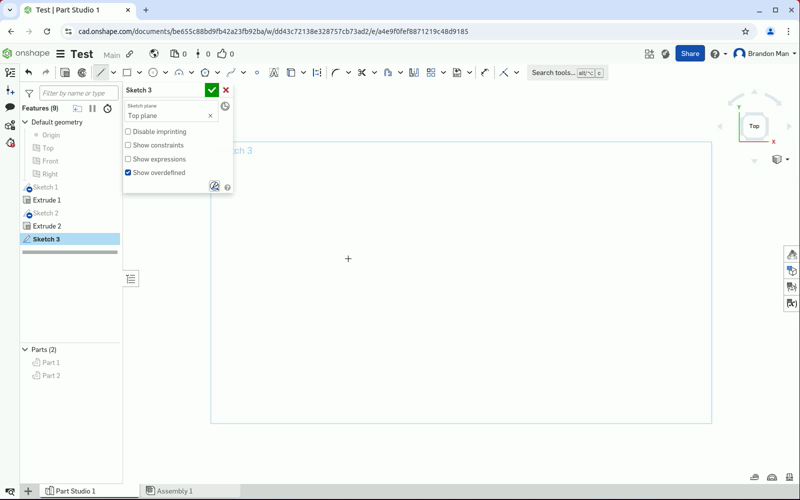
key_down(shift)
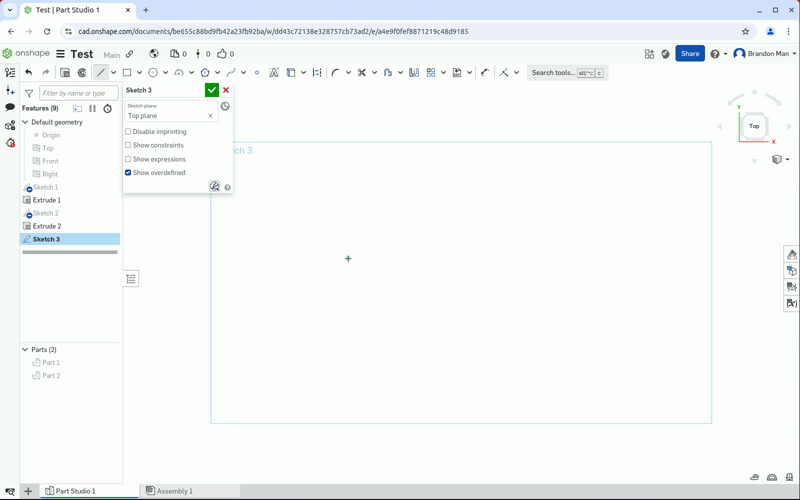
mouse_move(439, 258)
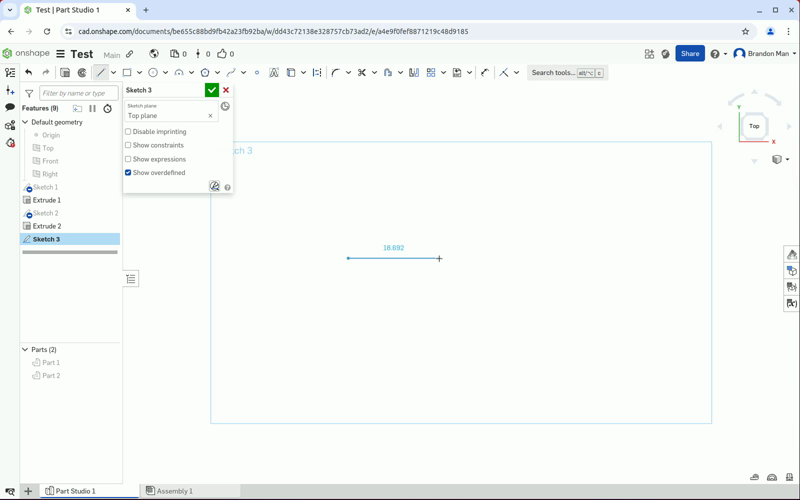
click(439, 258)
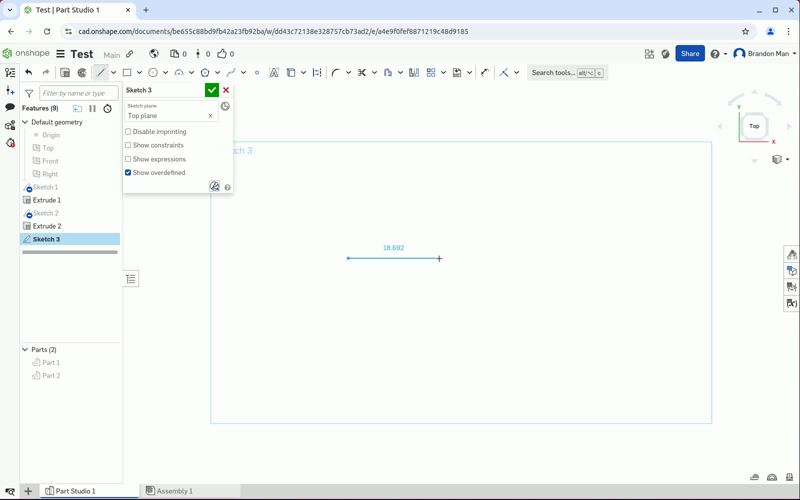
key_up(shift)
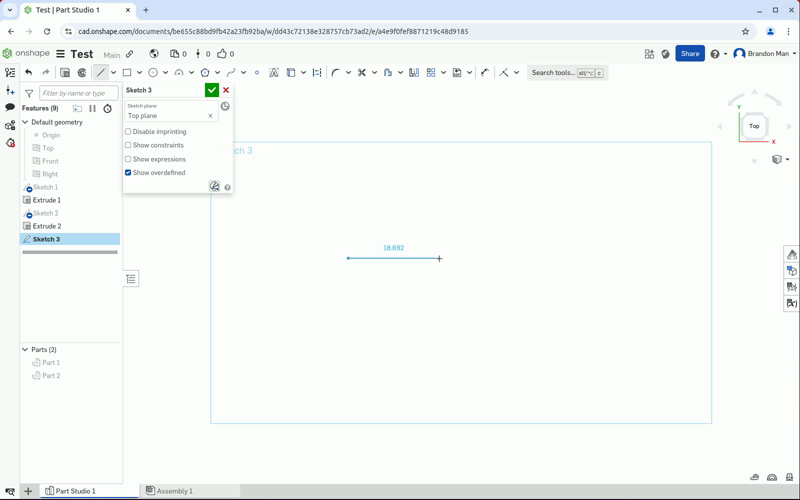
key(esc)
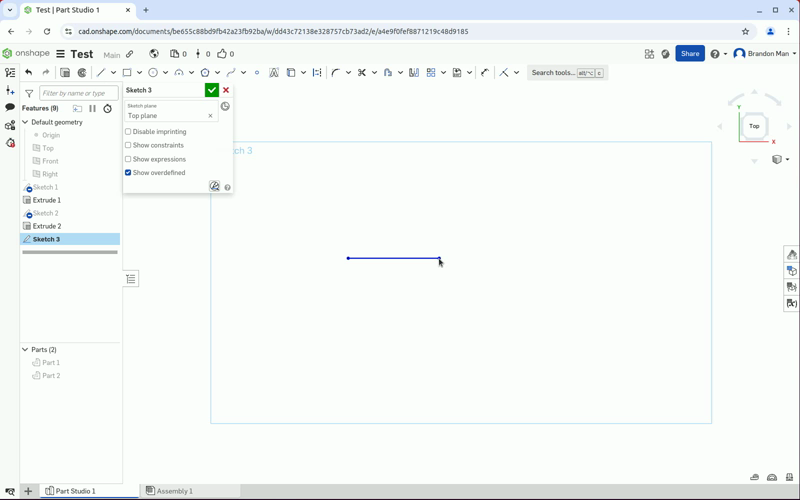
key(a)
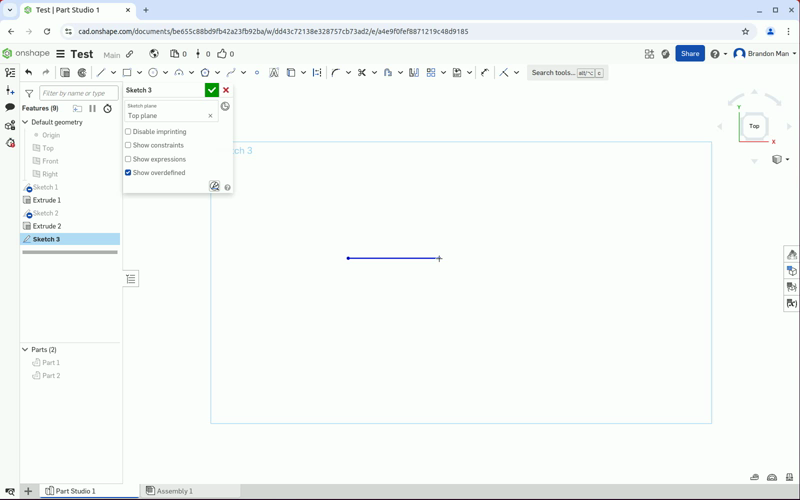
mouse_move(439, 258)
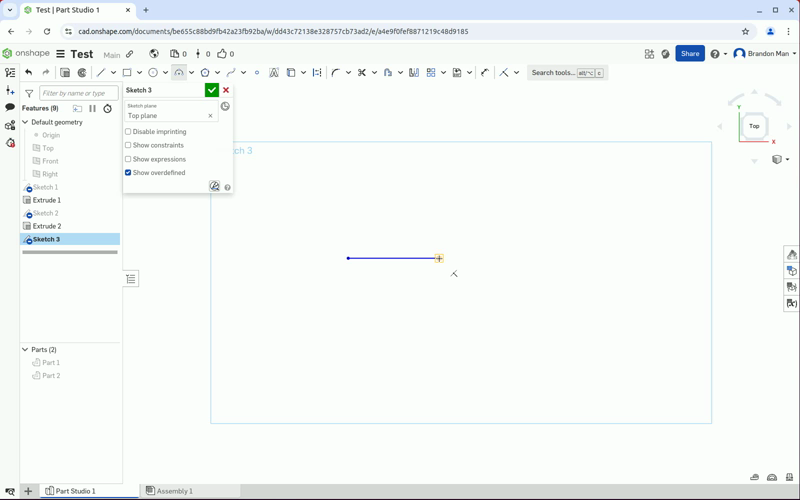
click(439, 258)
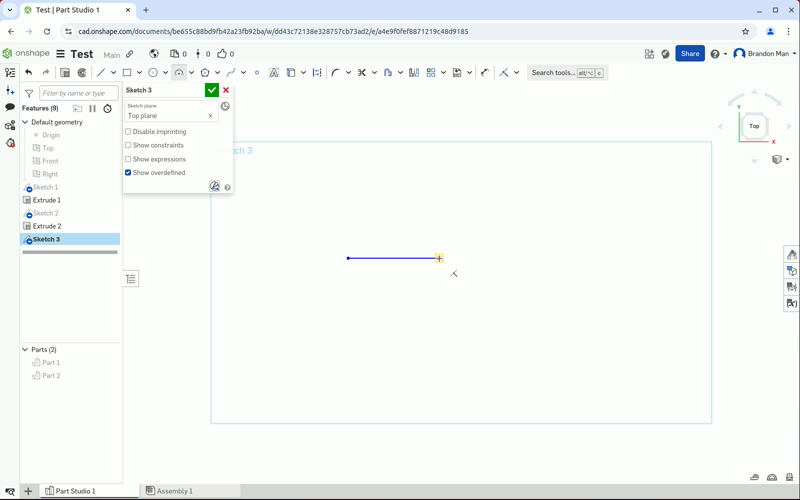
key_down(shift)
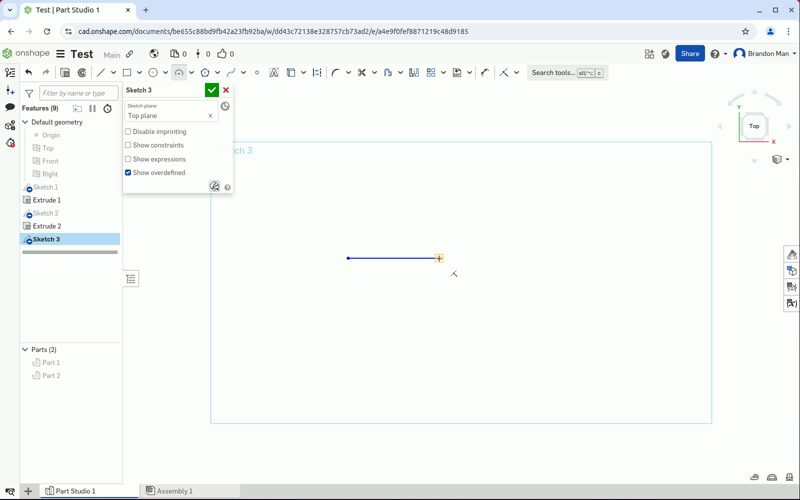
mouse_move(439, 226)
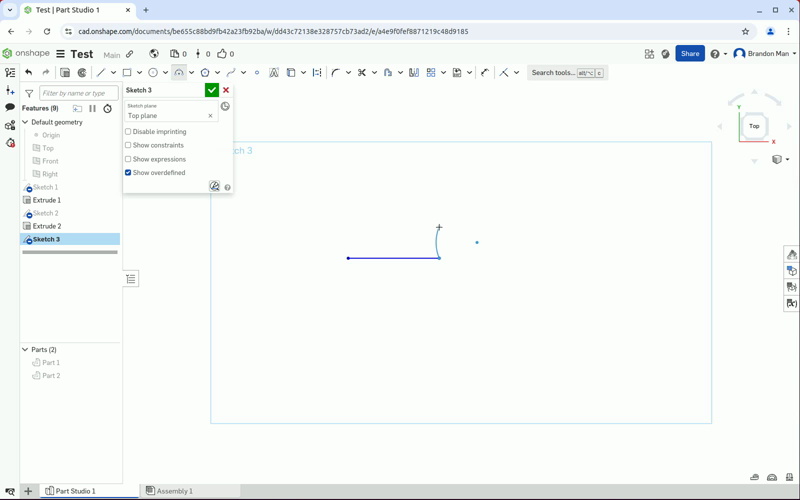
click(439, 226)
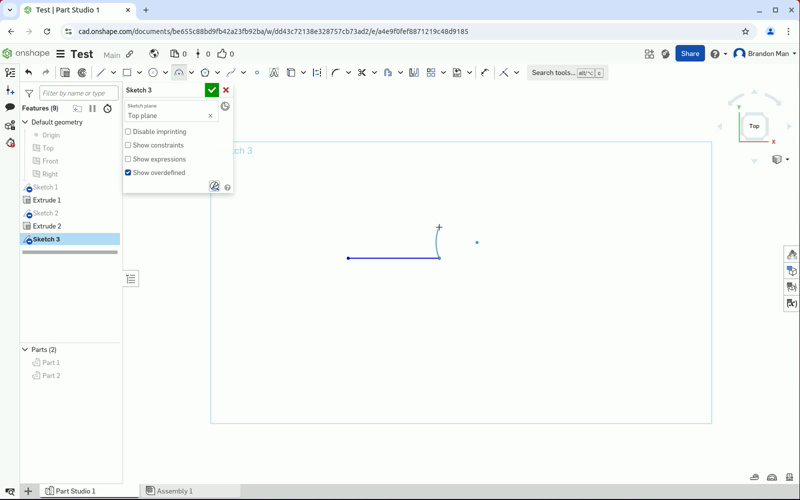
mouse_move(455, 242)
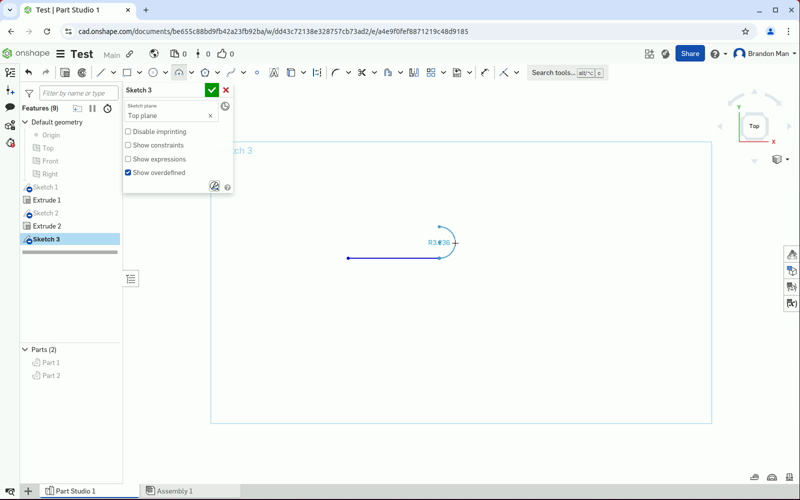
click(455, 242)
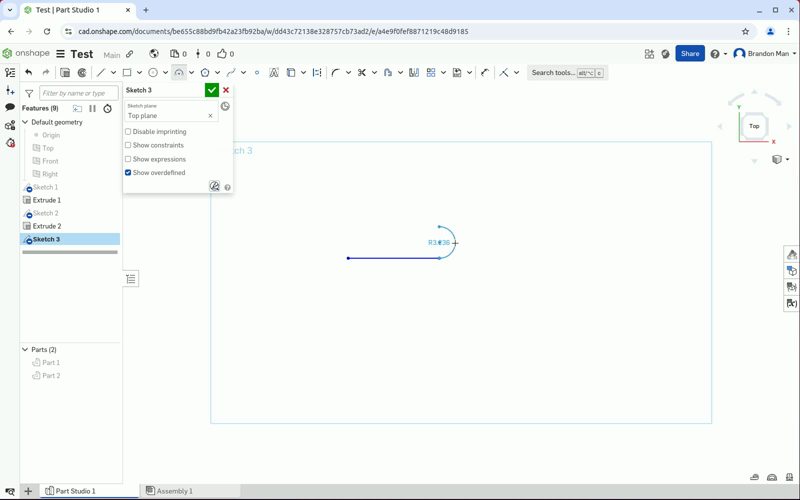
key_up(shift)
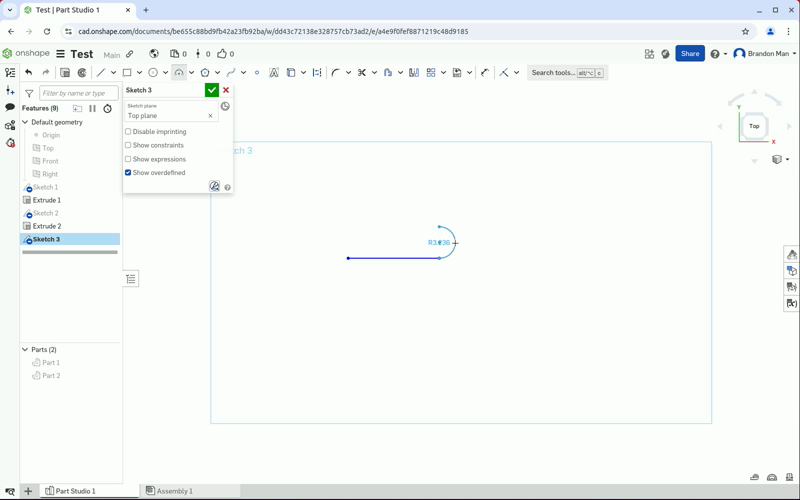
key(esc)
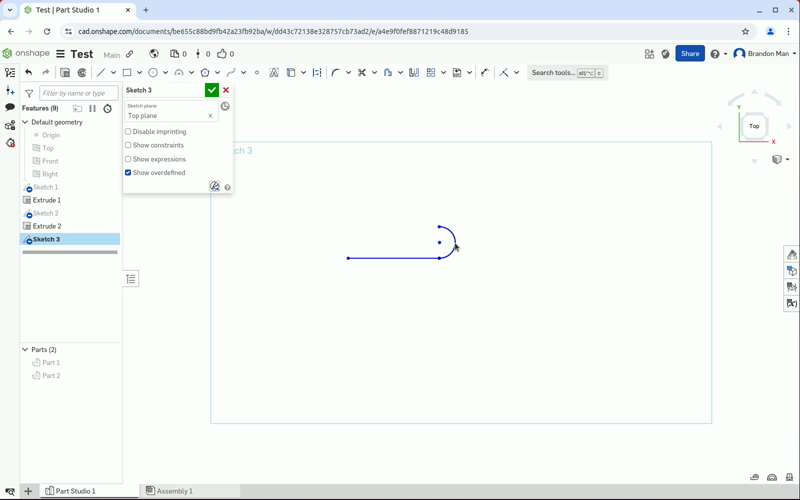
key(l)
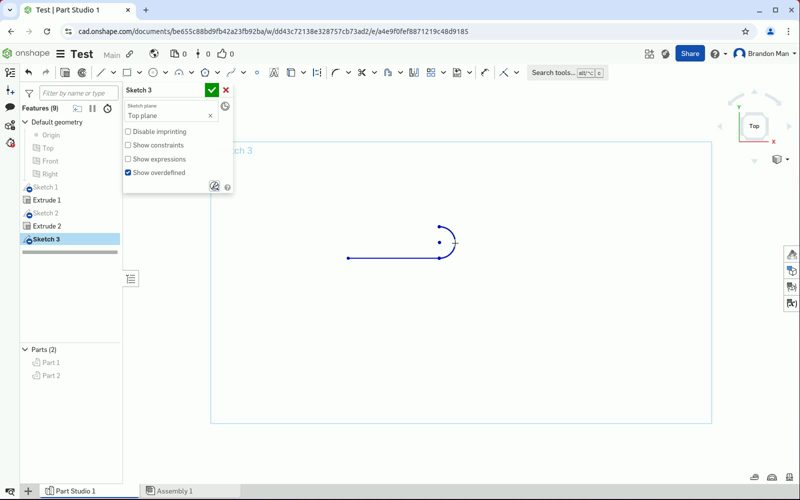
mouse_move(439, 226)
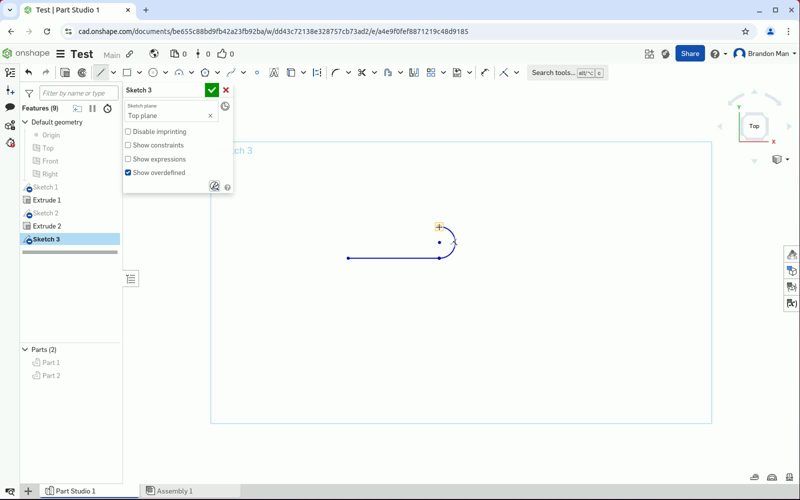
click(439, 226)
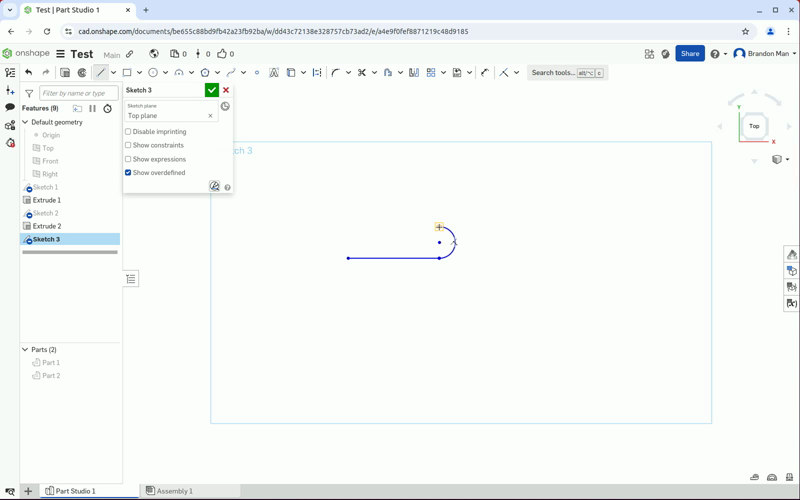
key_down(shift)
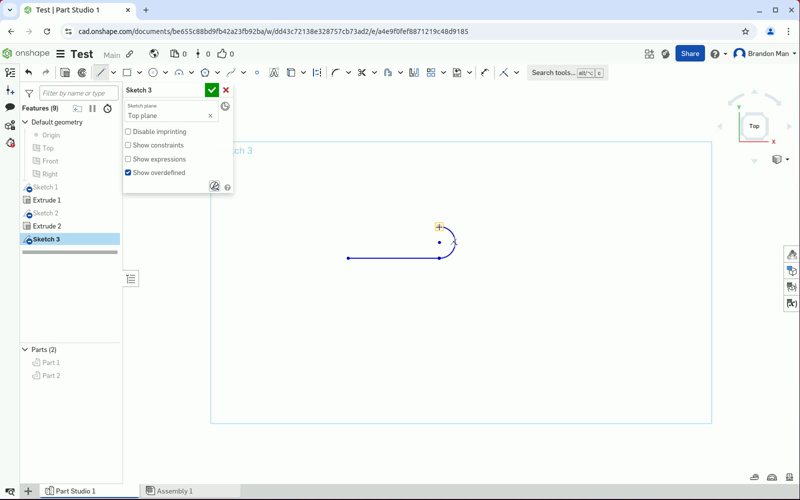
mouse_move(348, 226)
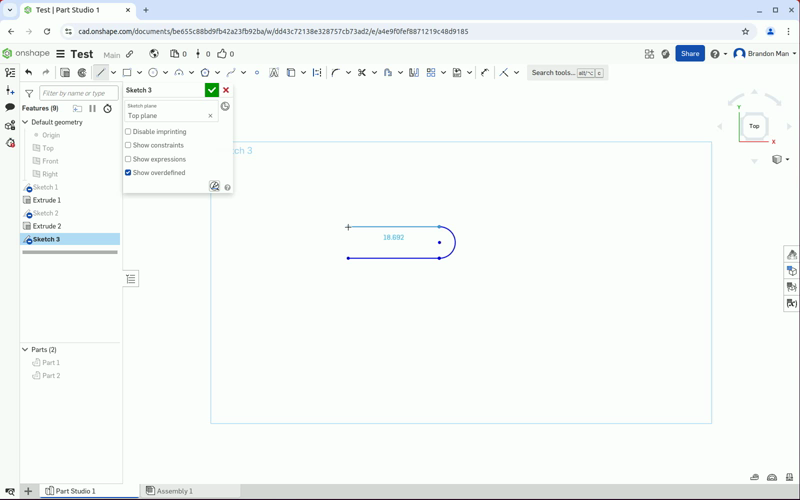
click(348, 226)
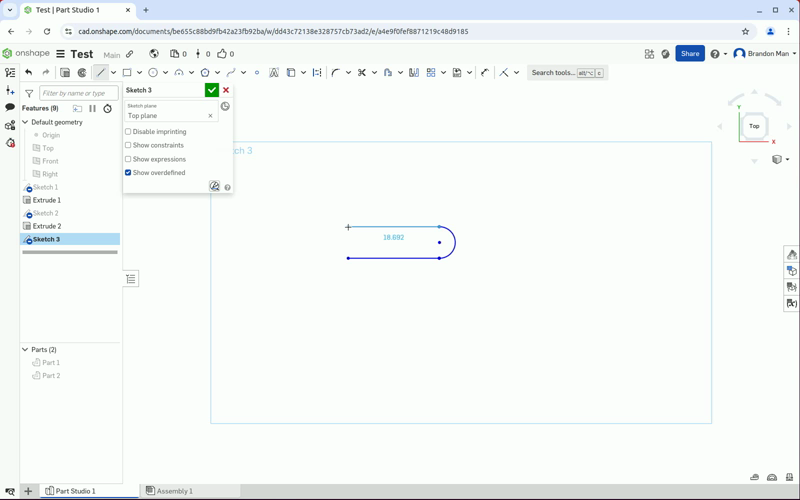
key_up(shift)
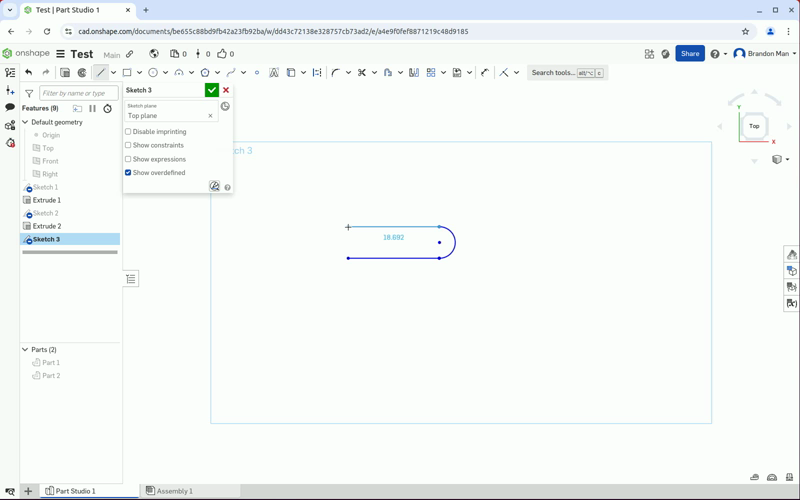
mouse_move(378, 226)
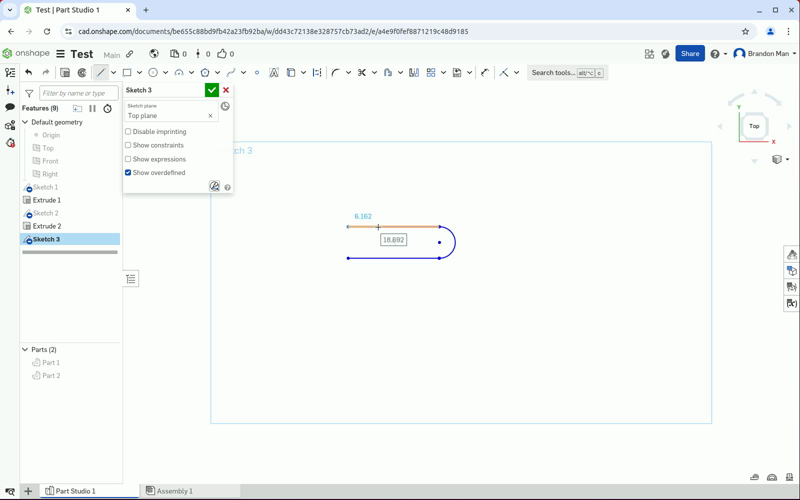
key_down(shift)
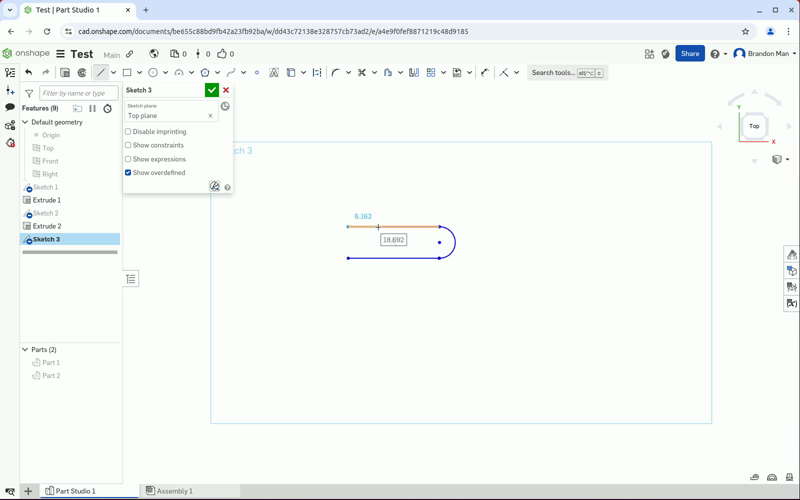
mouse_move(348, 258)
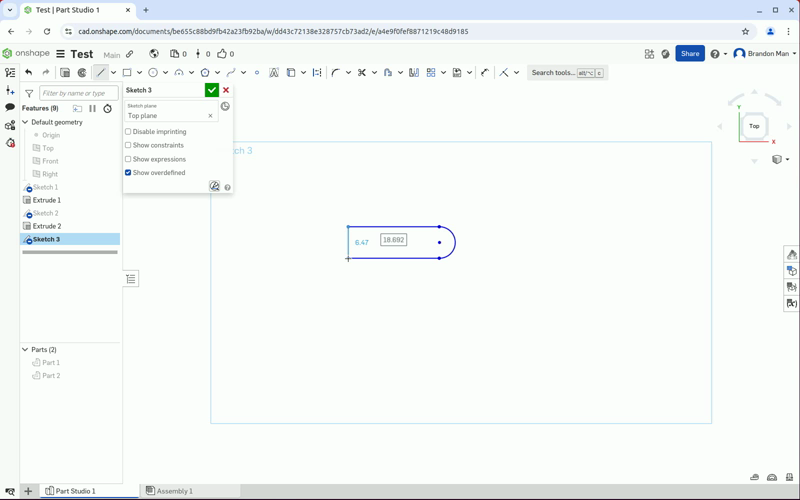
key_up(shift)
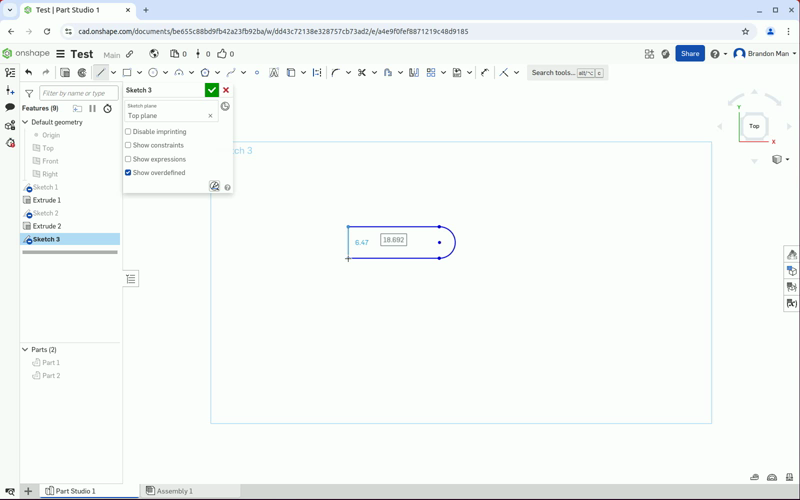
click(348, 258)
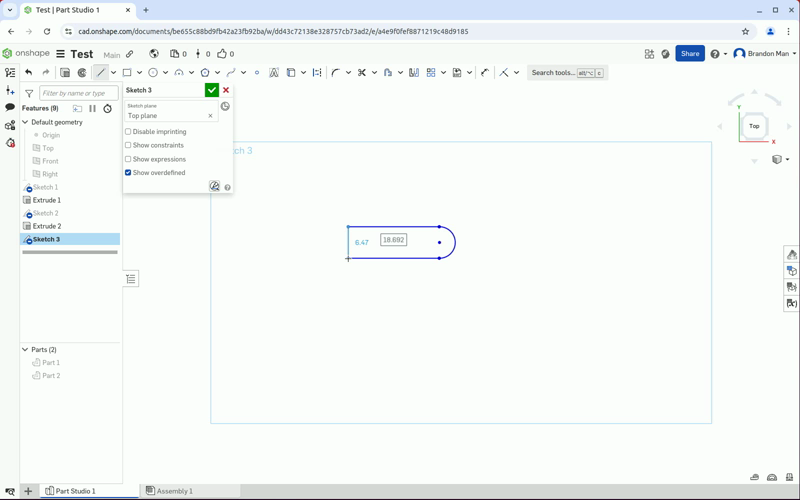
key(esc)
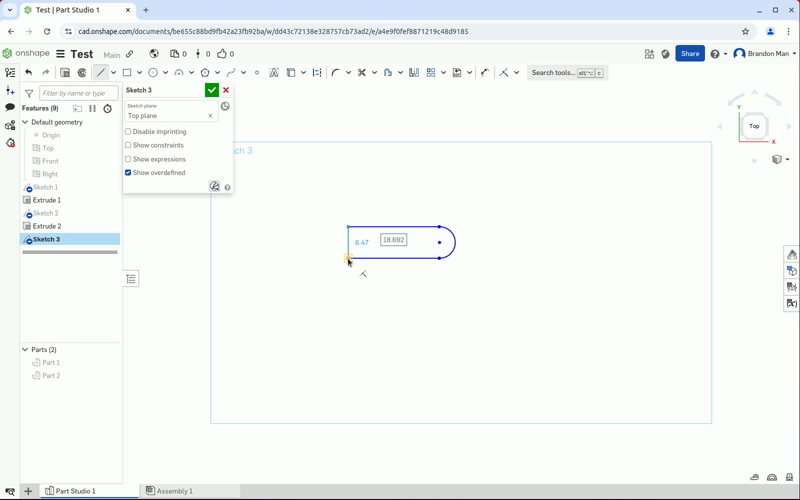
mouse_move(419, 229)
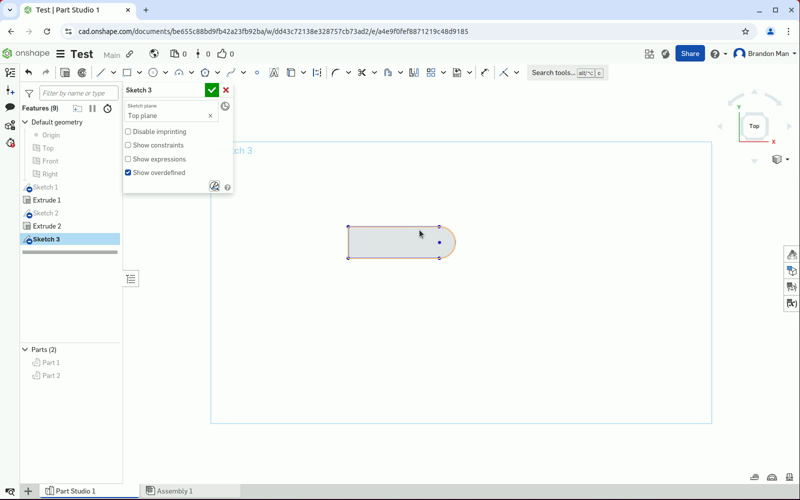
click(419, 229)
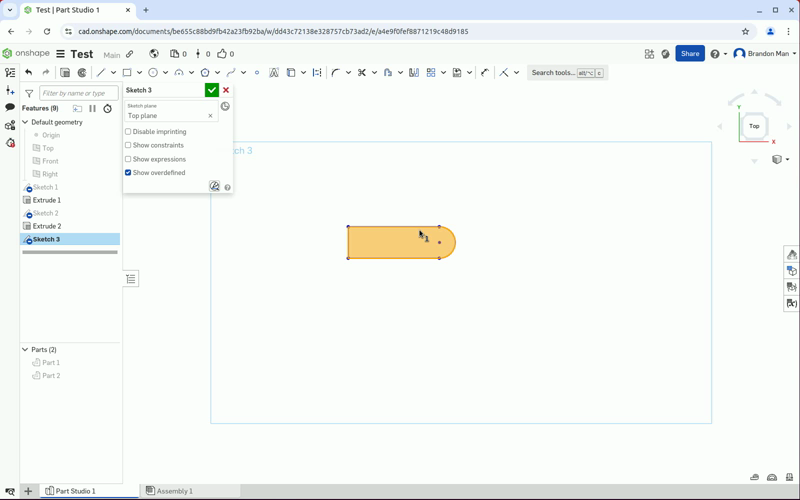
mouse_move(73, 352)
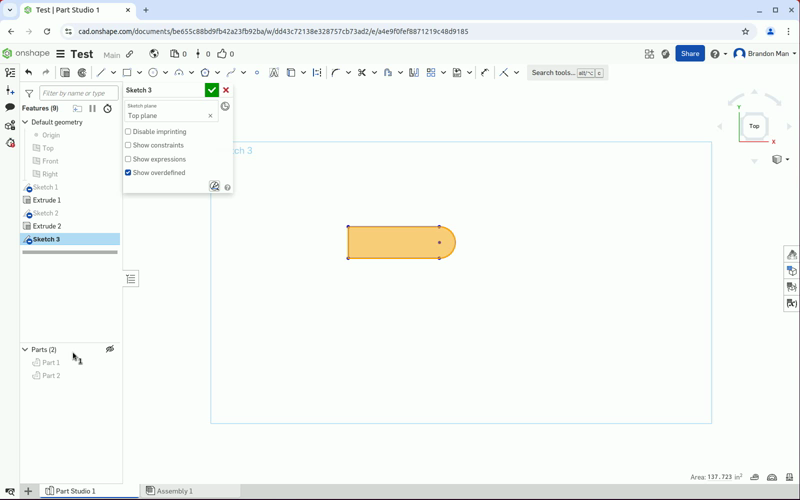
key(shift+y)
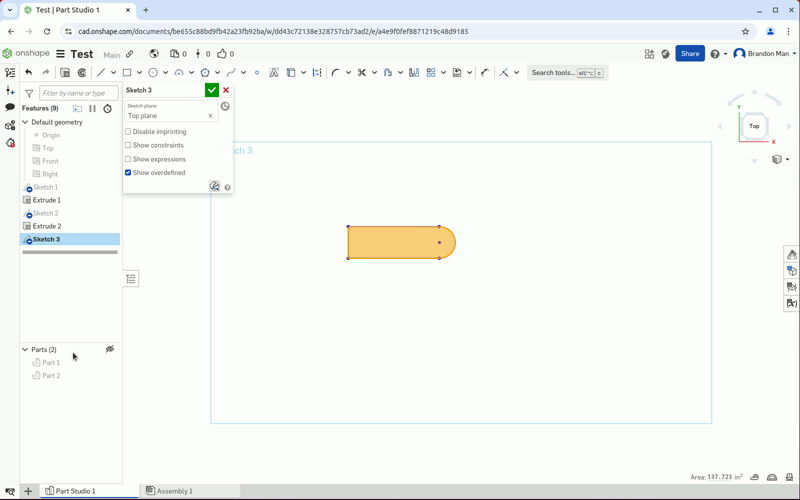
key(shift+e)
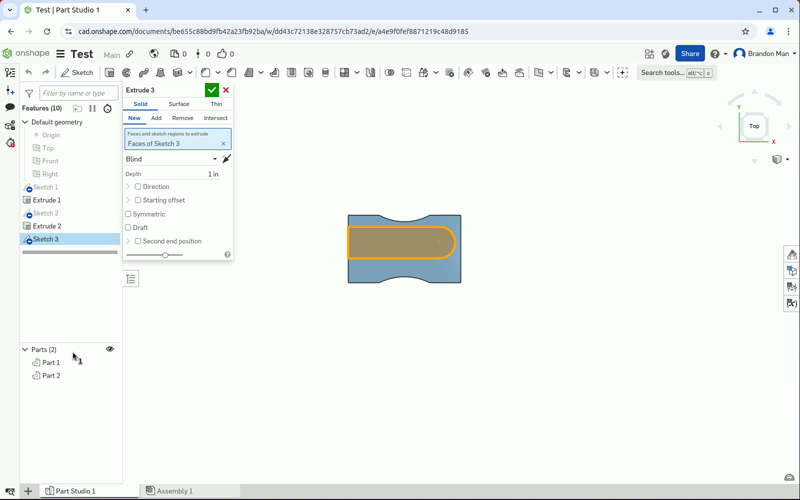
mouse_move(143, 106)
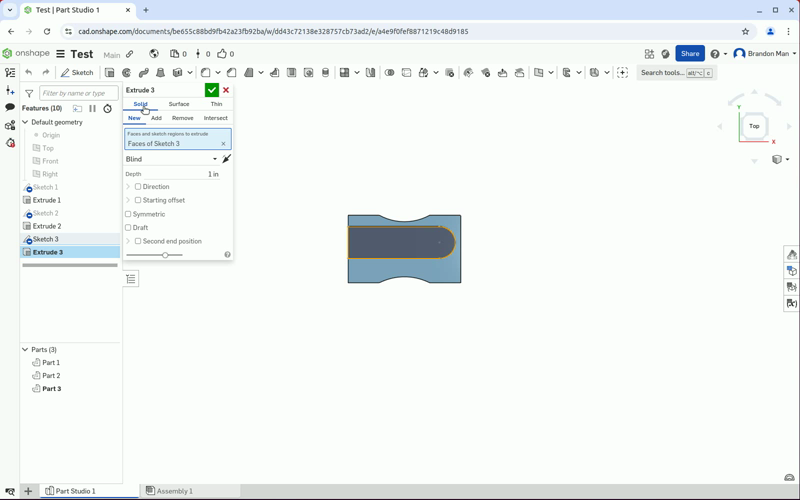
click(143, 106)
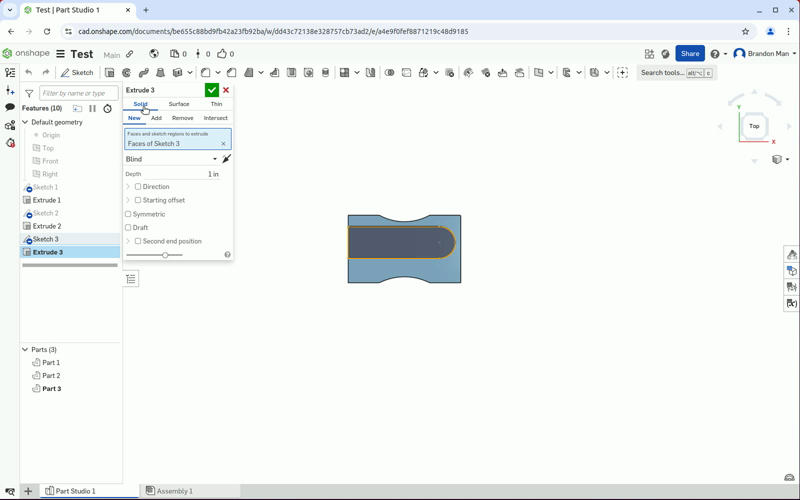
mouse_move(186, 120)
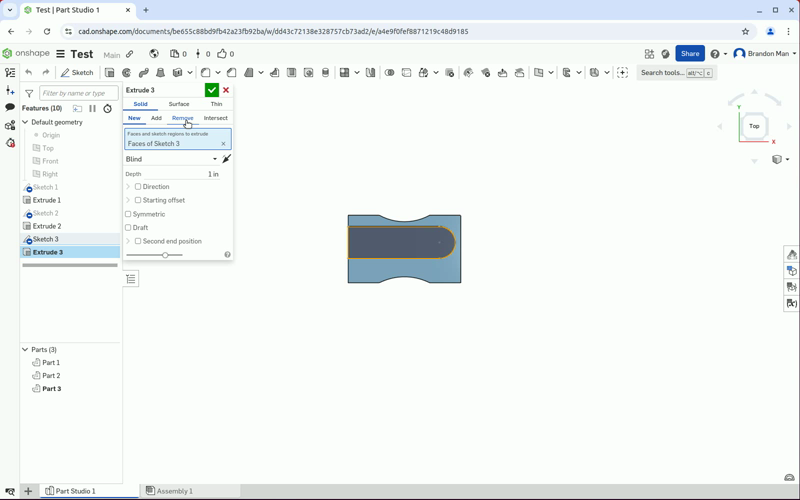
click(186, 120)
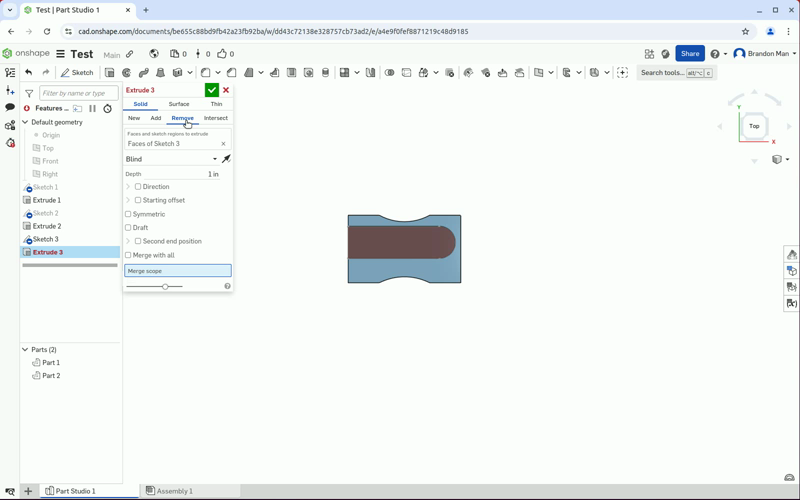
key(tab, 4)
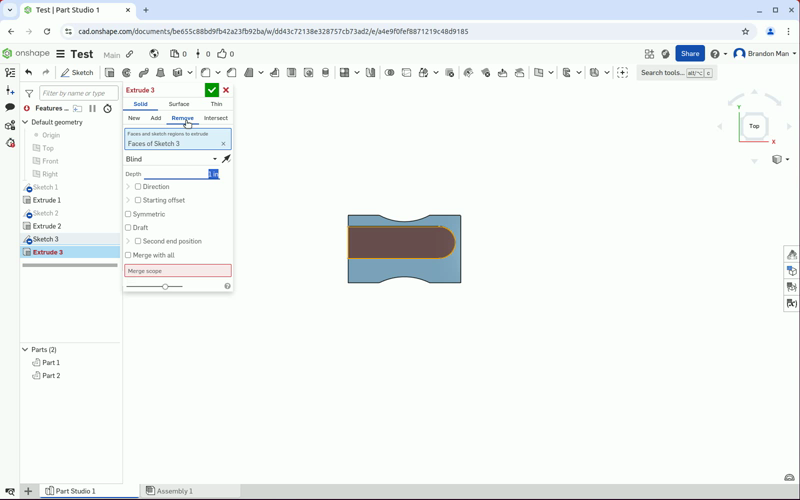
text(0.963)
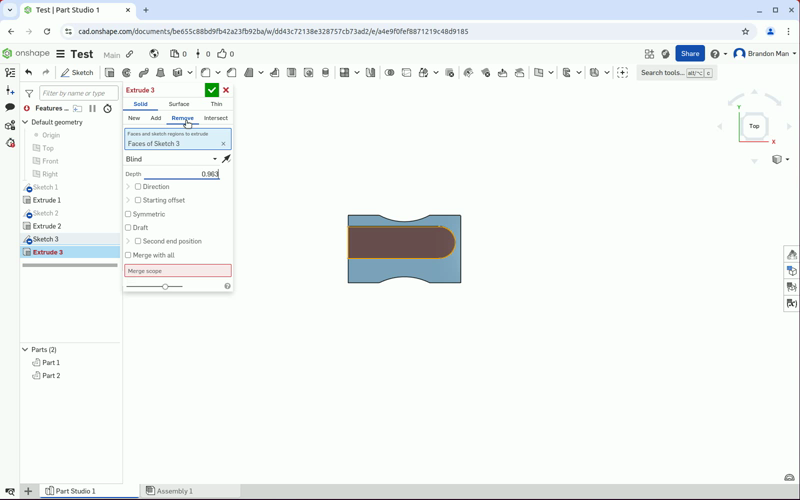
key(tab, 6)
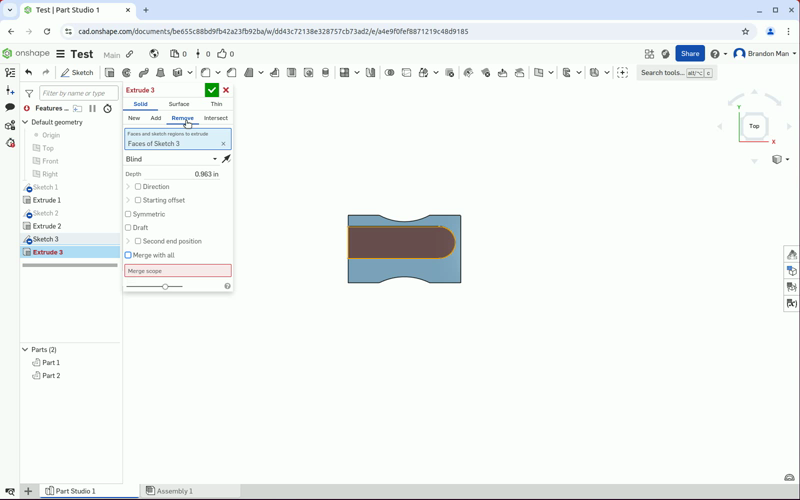
key(space)
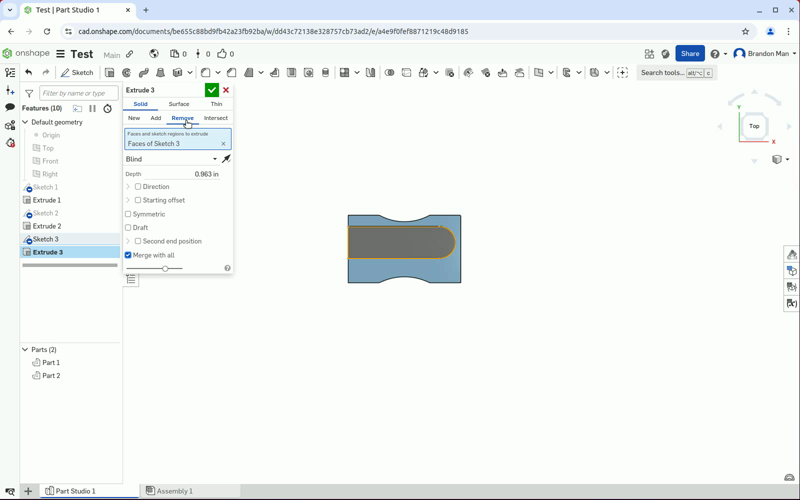
key(enter)
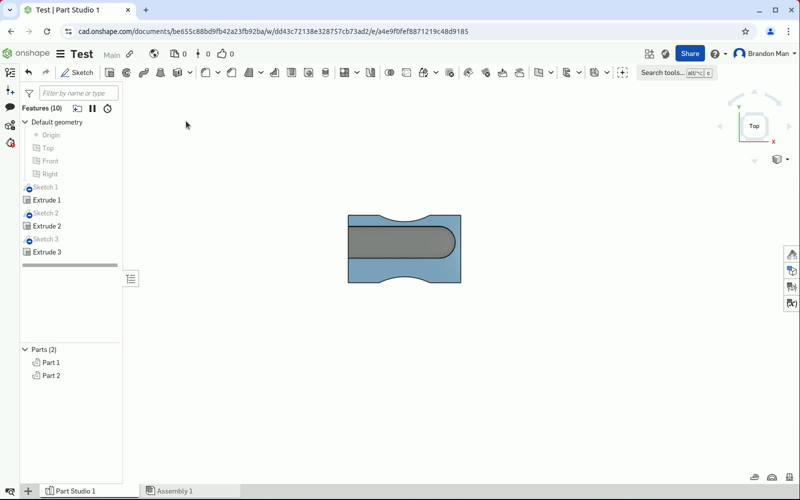
key(shift+h)
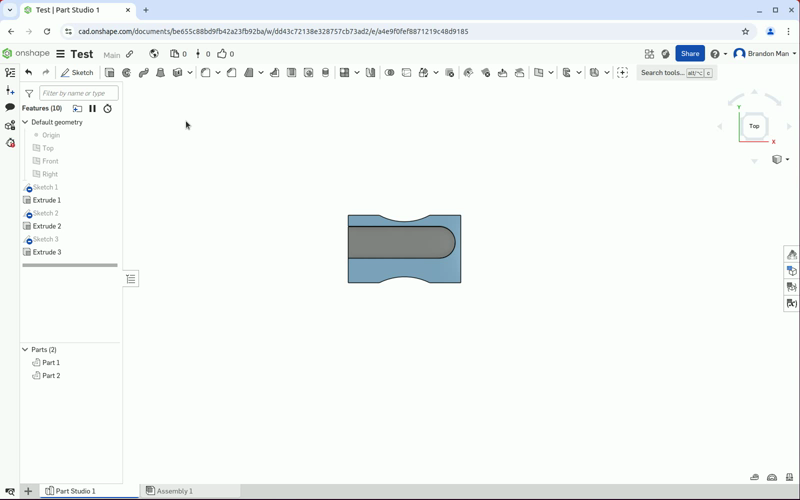
key(shift+h)
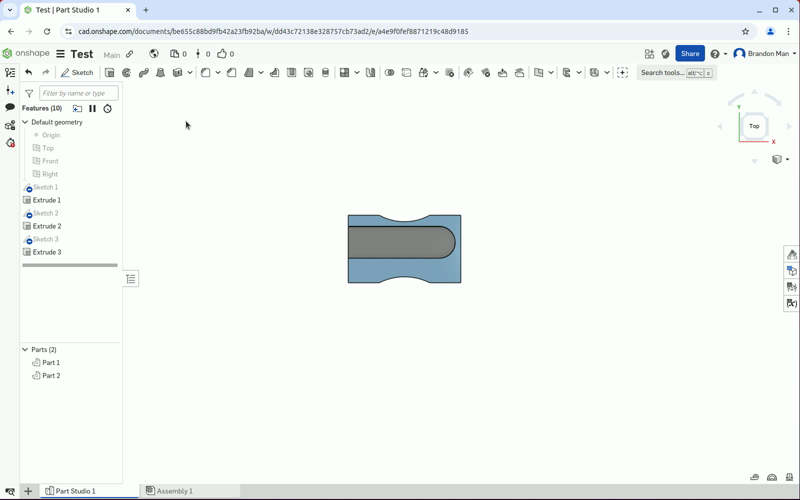
mouse_move(73, 189)
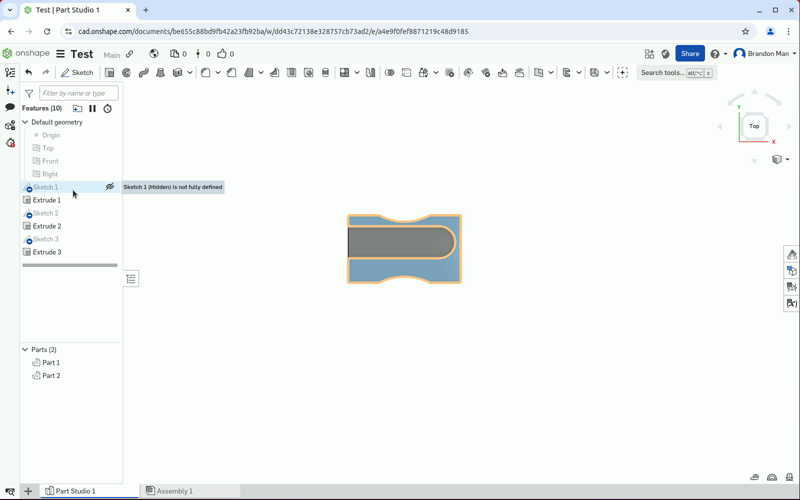
click(73, 189)
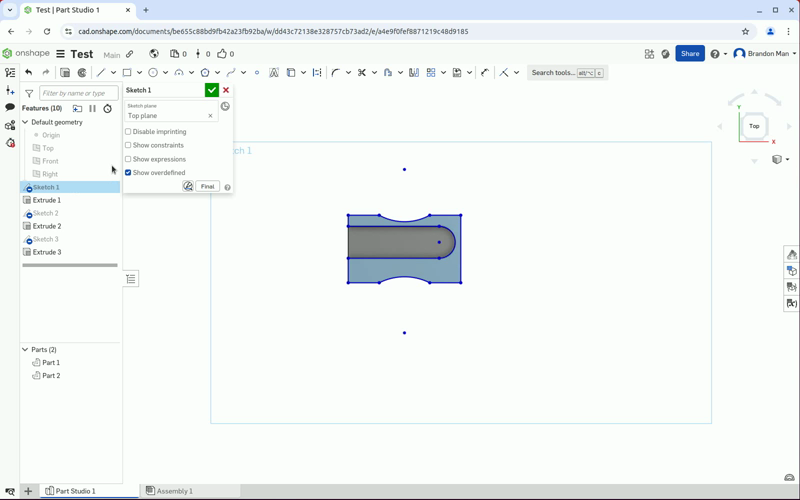
mouse_move(229, 92)
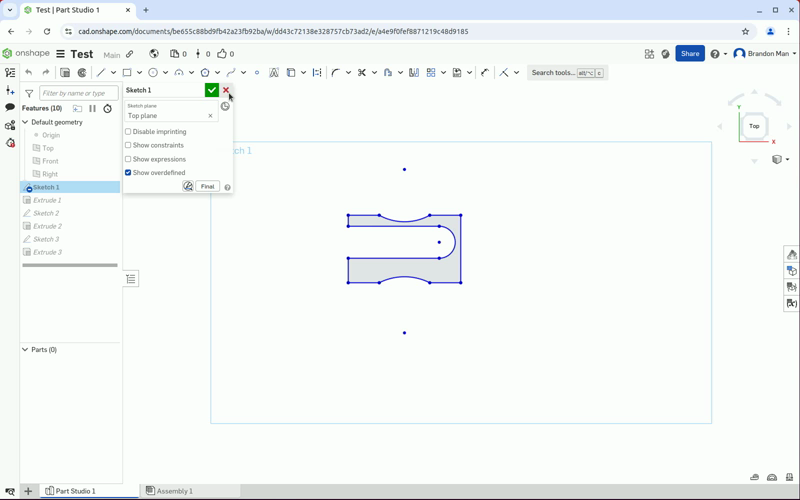
click(229, 92)
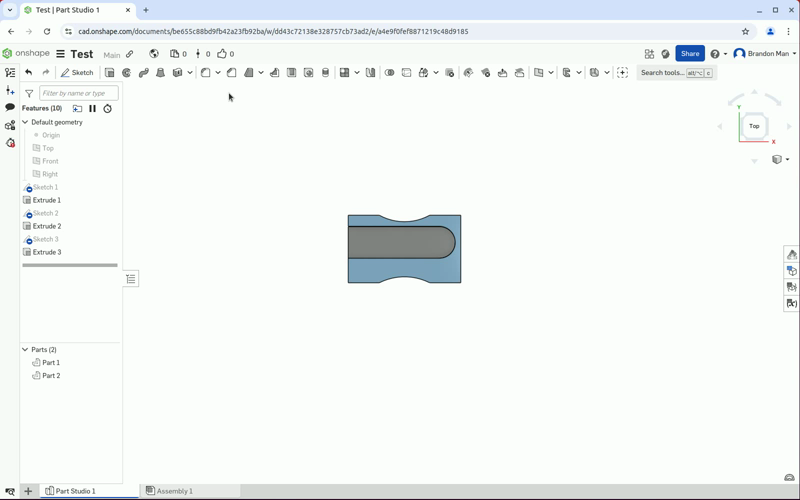
mouse_move(541, 75)
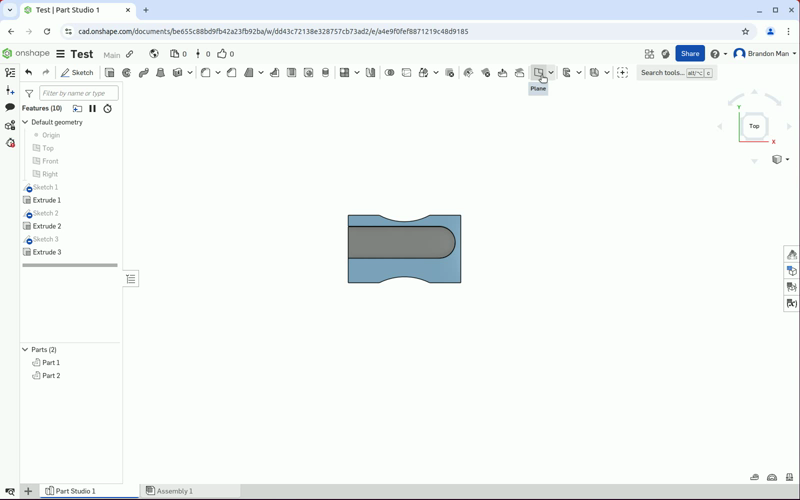
click(541, 75)
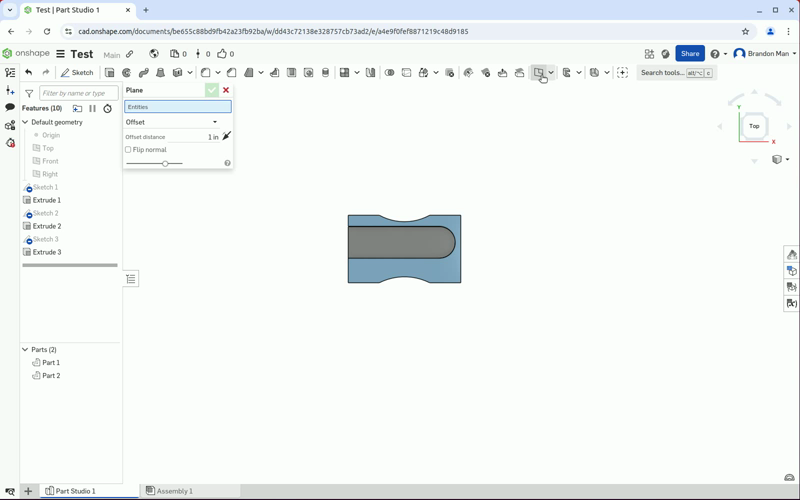
mouse_move(73, 150)
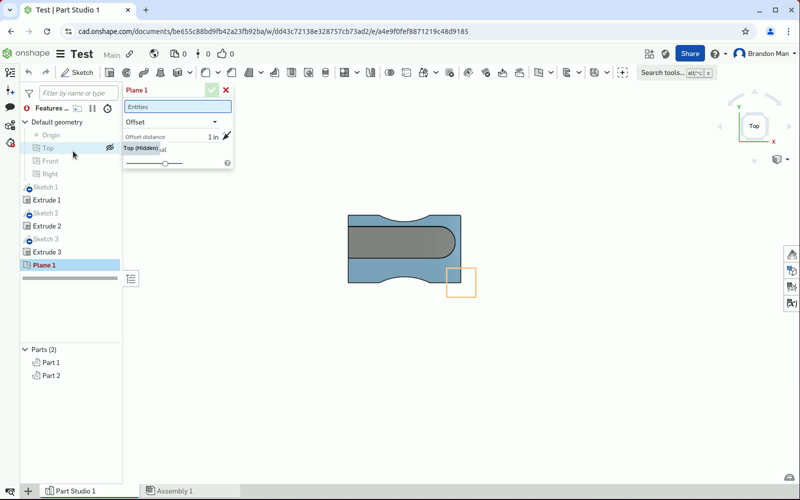
click(73, 150)
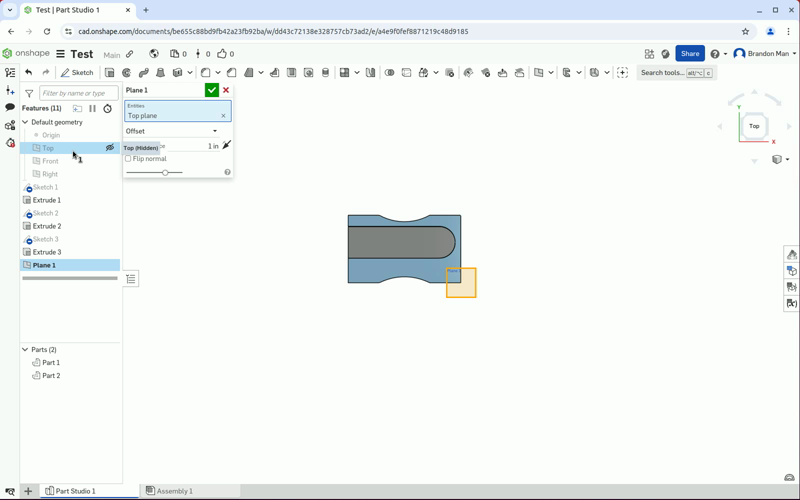
key(tab, 2)
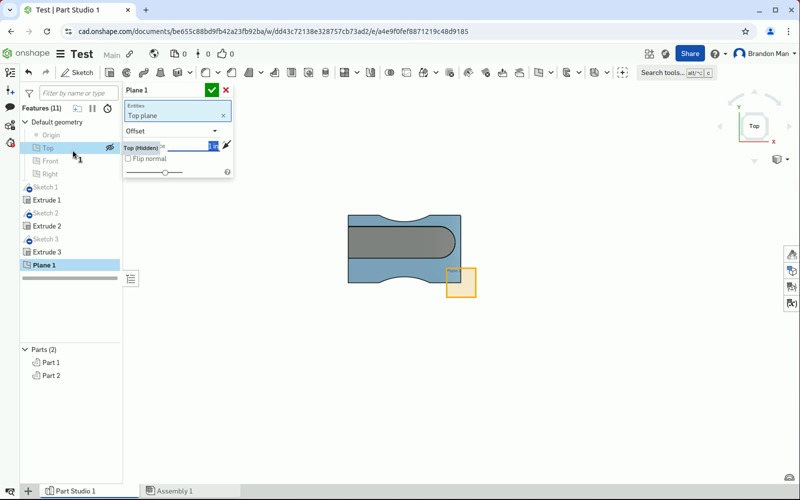
text(0.955)
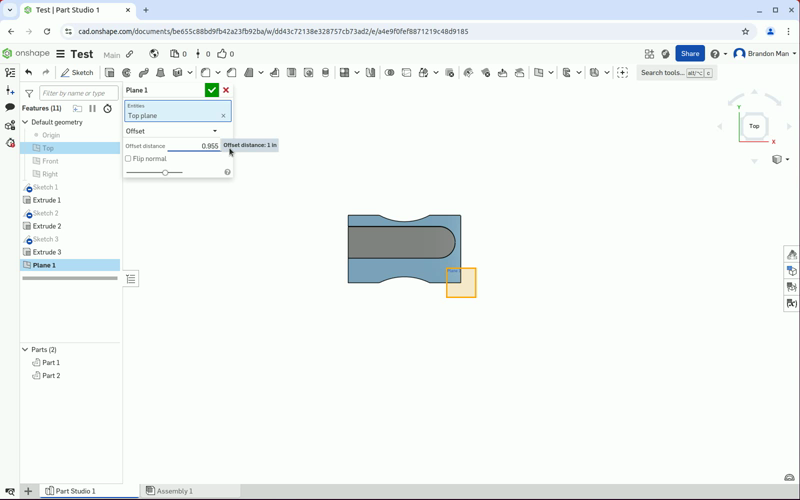
mouse_move(229, 147)
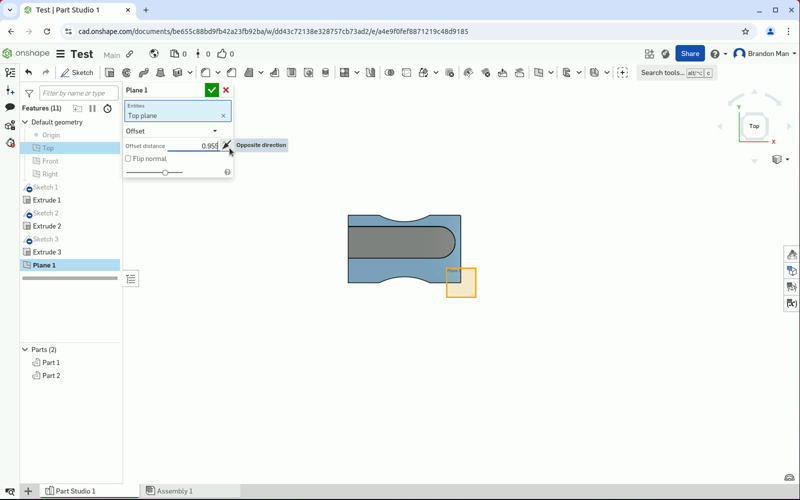
click(229, 147)
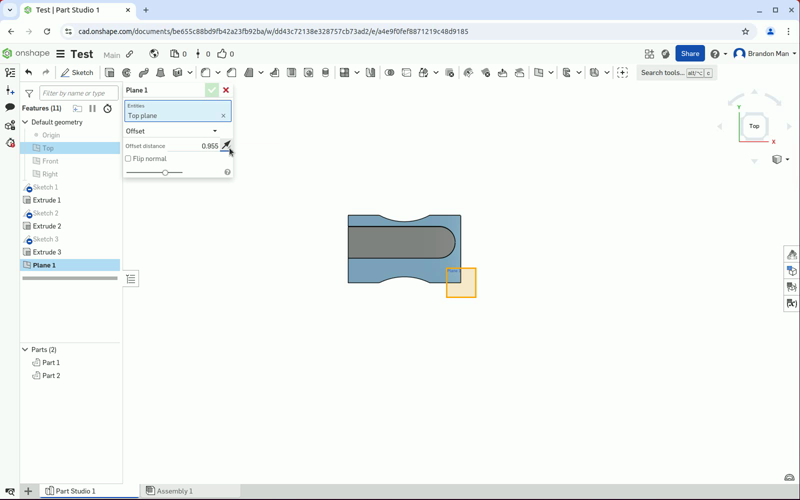
key(enter, 2)
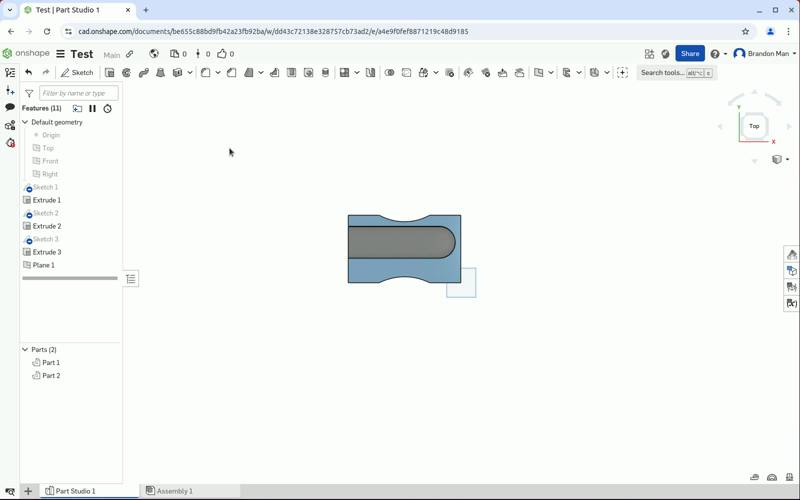
key(shift+s)
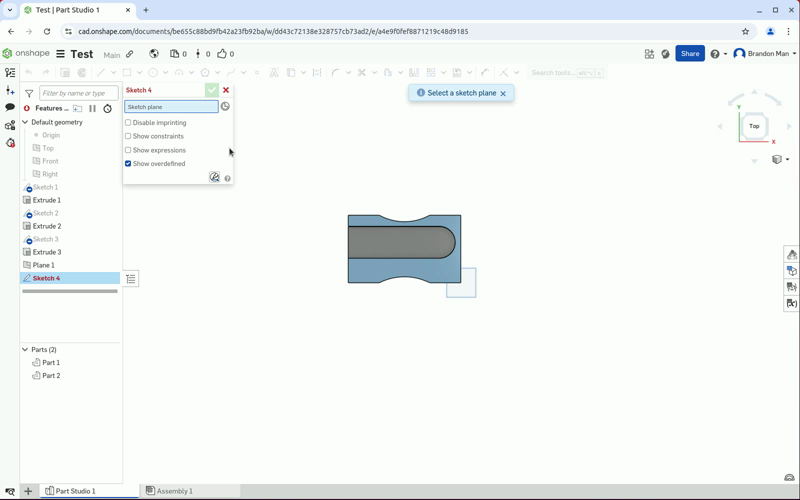
mouse_move(73, 267)
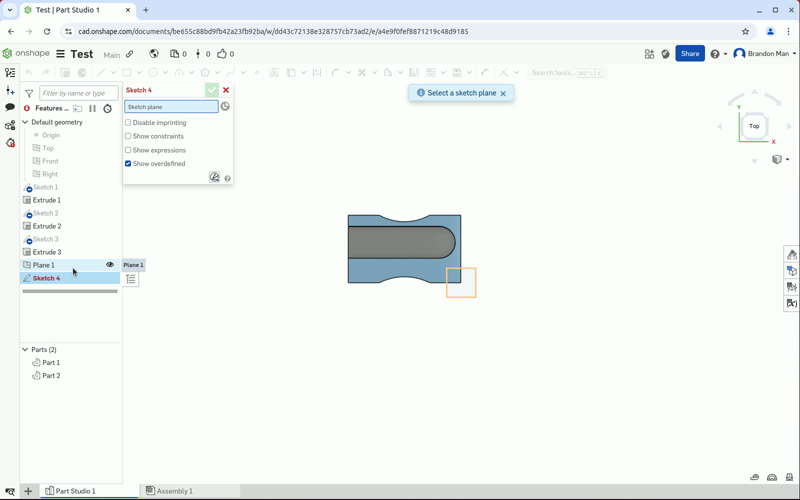
click(73, 267)
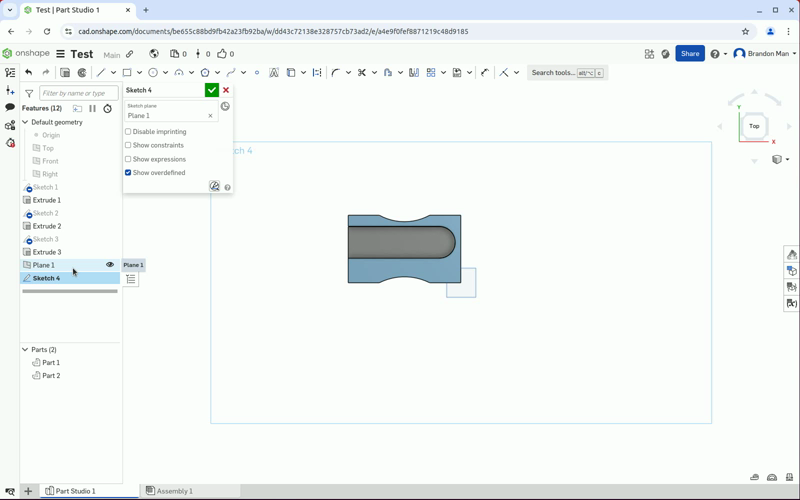
mouse_move(73, 352)
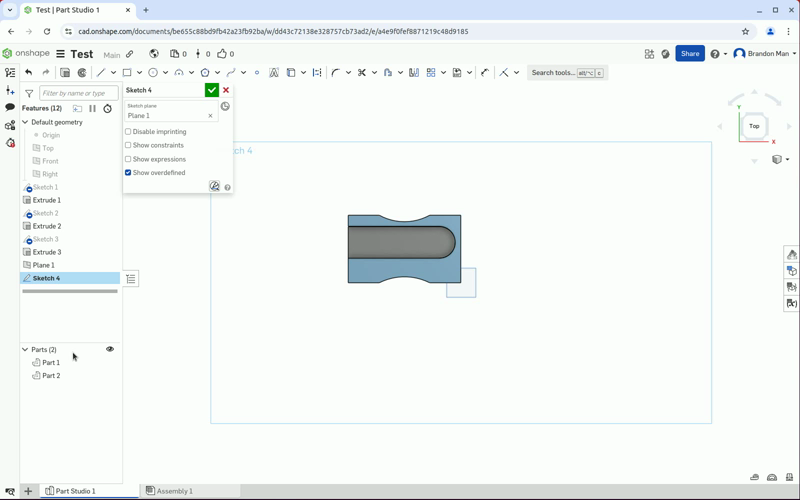
key(y)
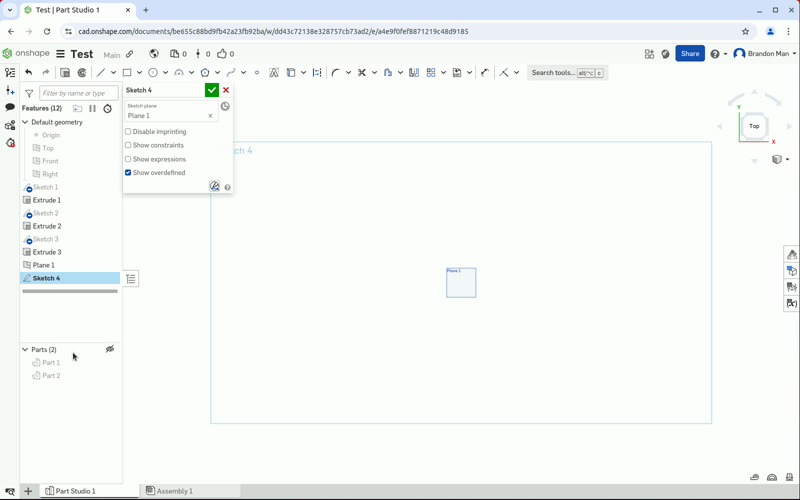
key(c)
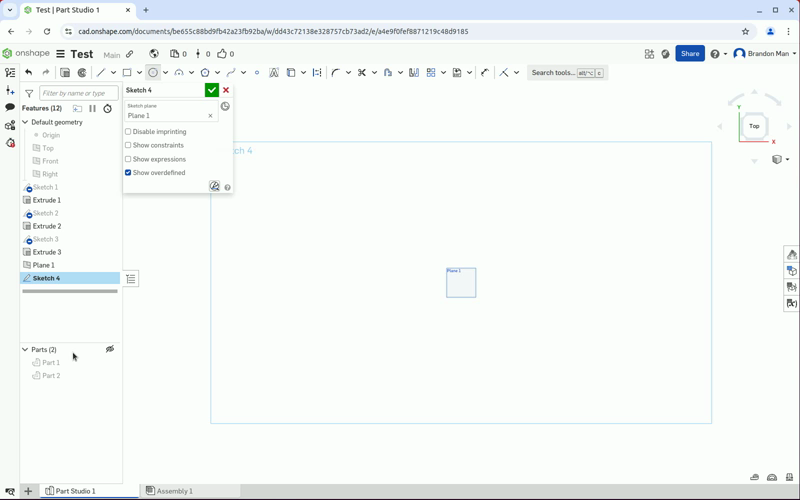
key_down(shift)
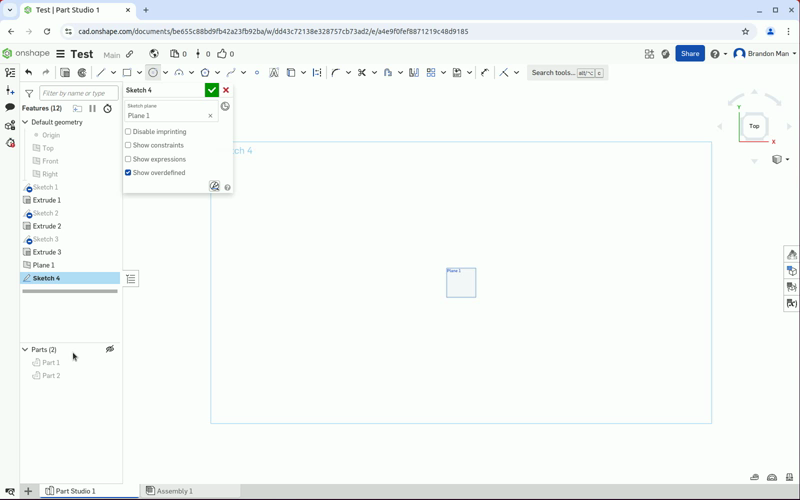
mouse_move(401, 238)
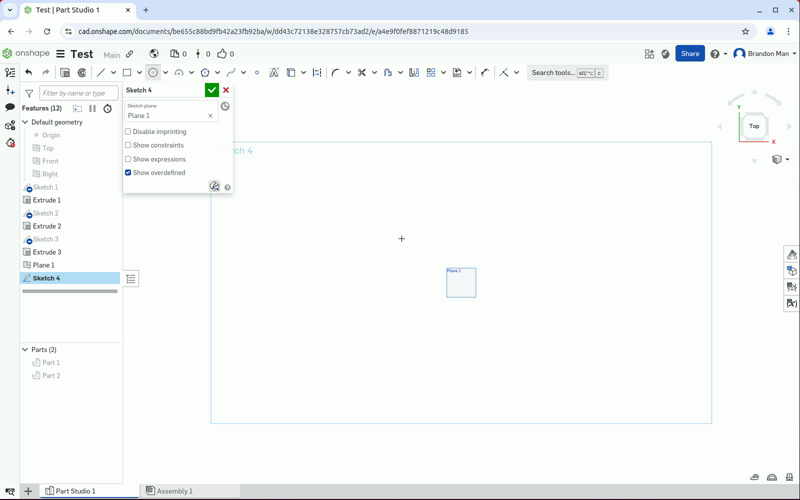
click(401, 238)
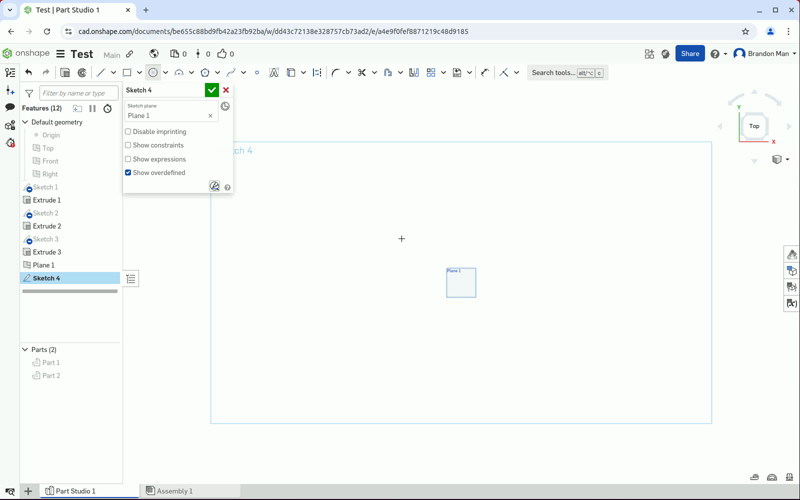
key_up(shift)
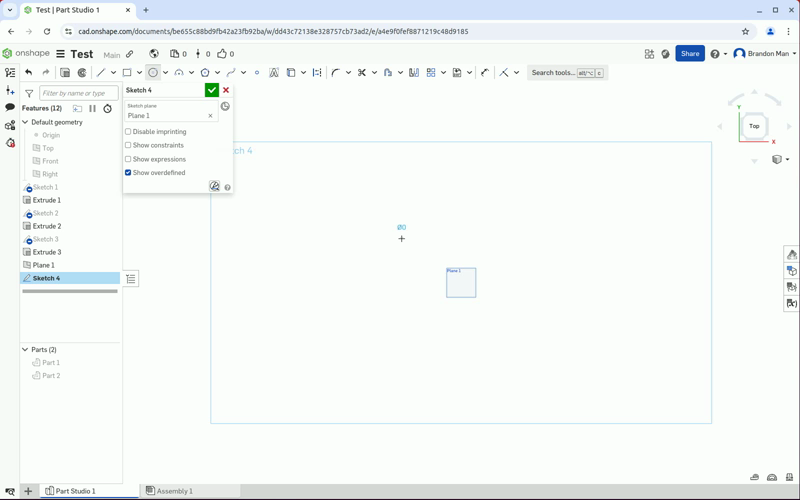
mouse_move(407, 238)
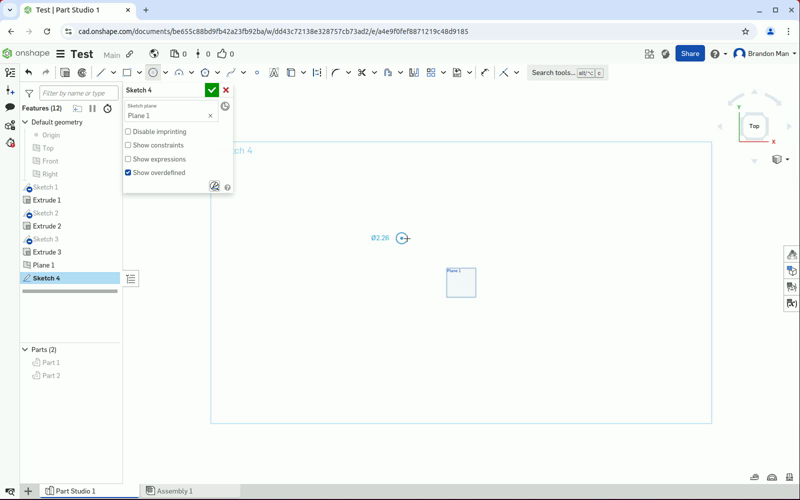
click(407, 238)
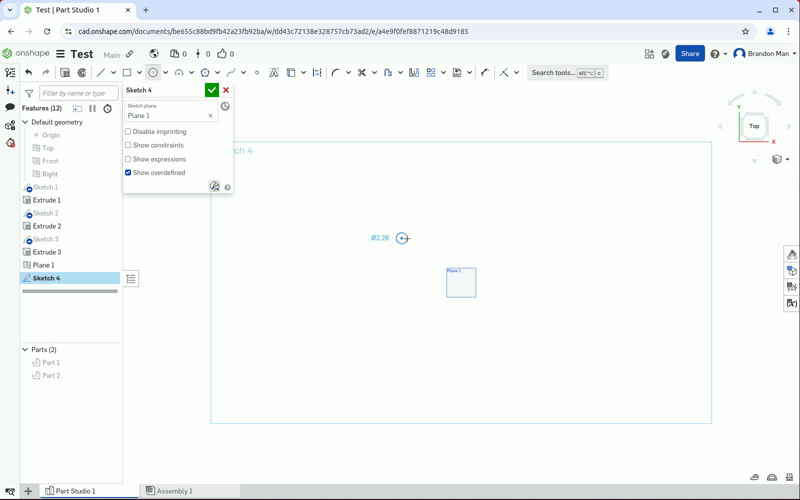
key(esc)
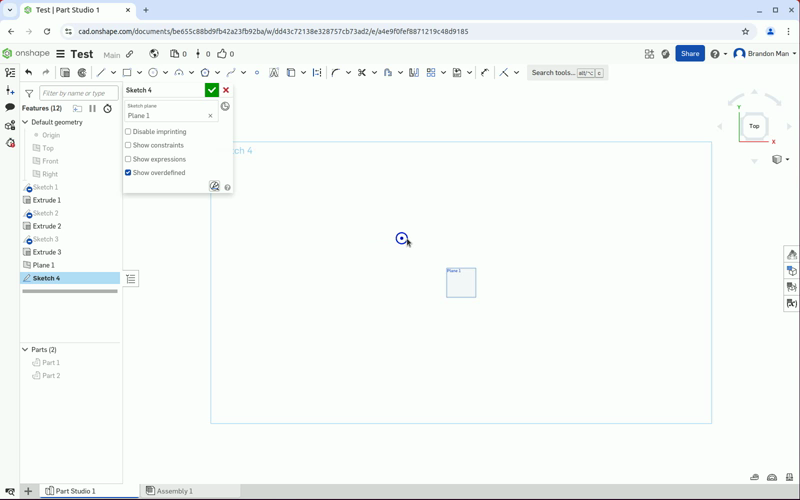
mouse_move(399, 242)
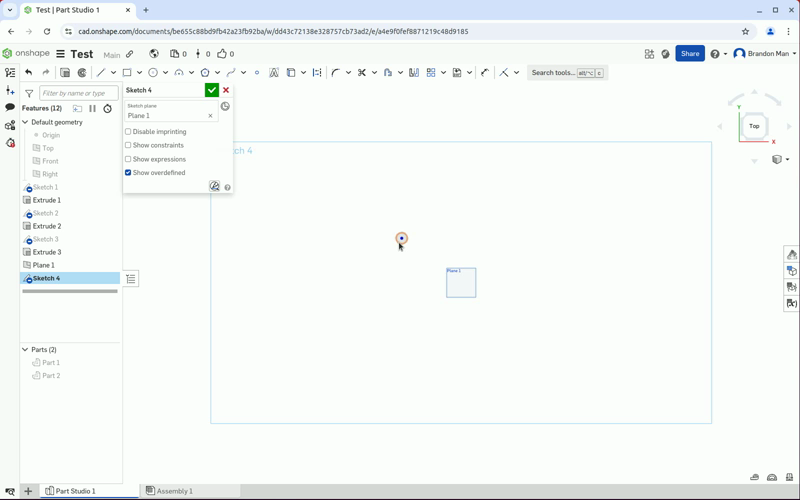
scroll(6)
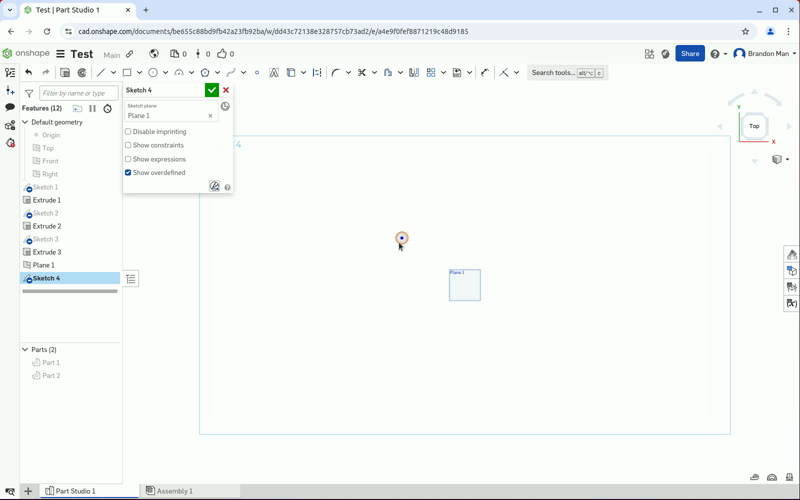
scroll(6)
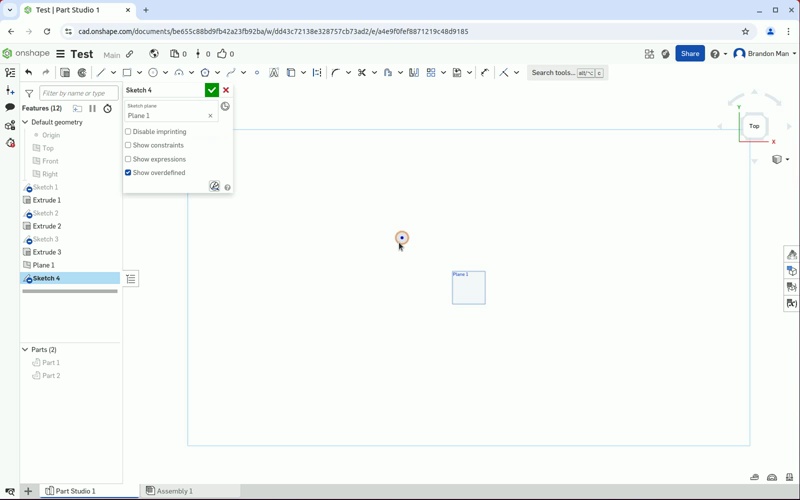
scroll(6)
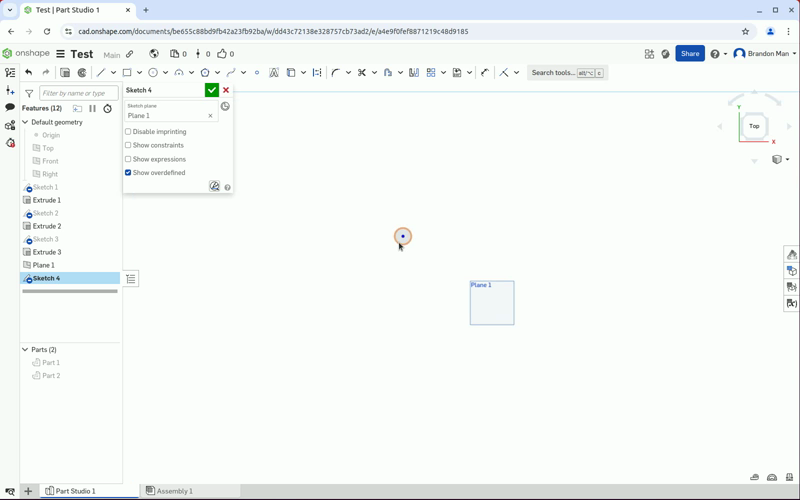
scroll(6)
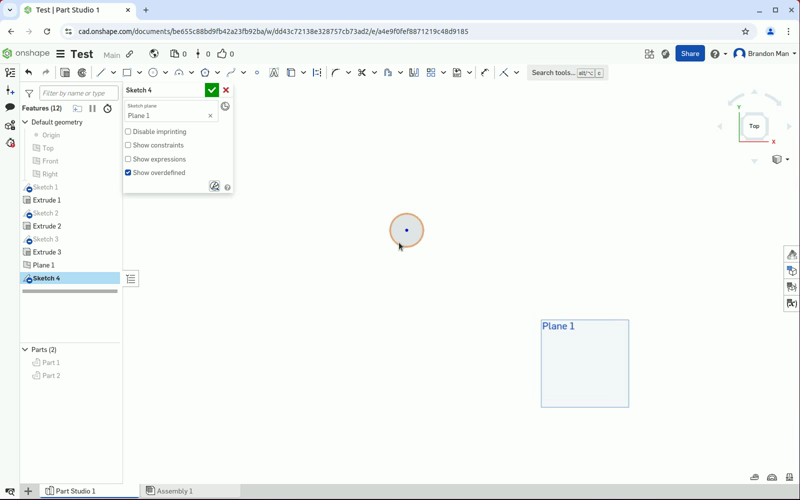
scroll(6)
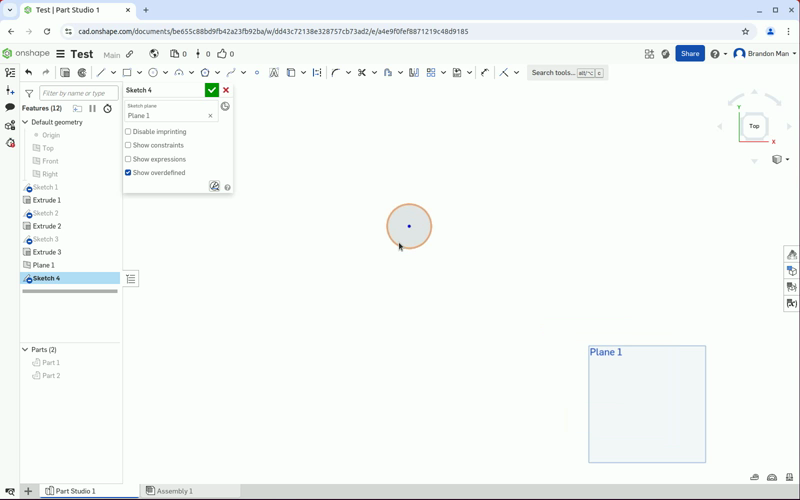
scroll(6)
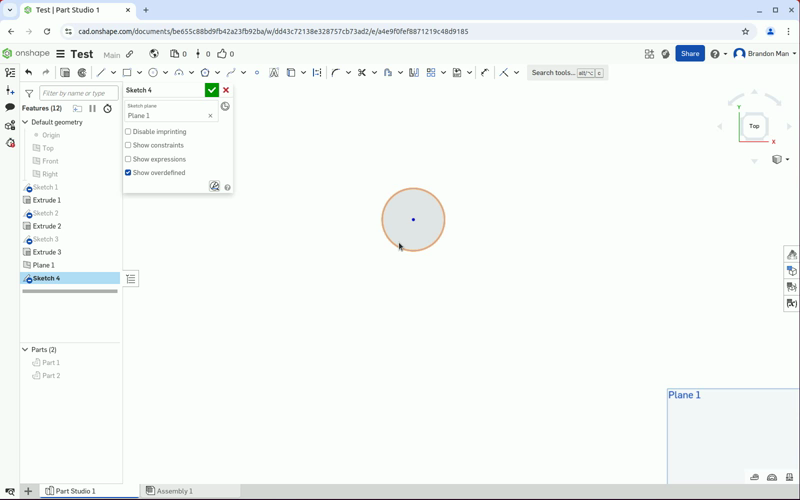
scroll(6)
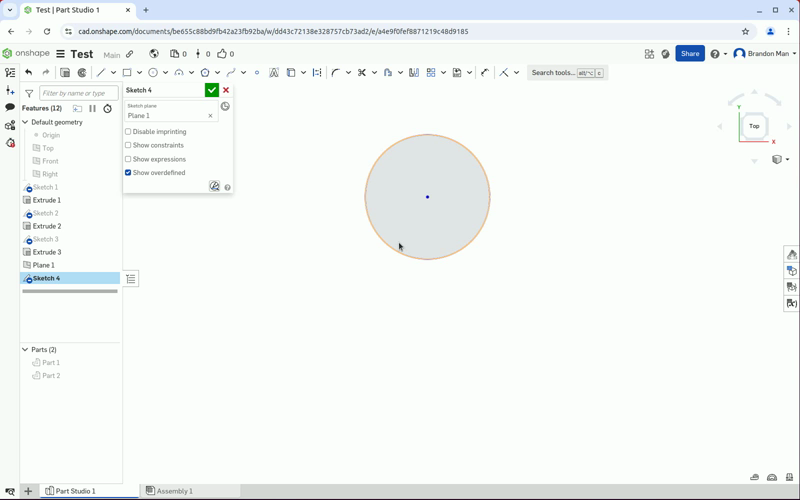
click(399, 242)
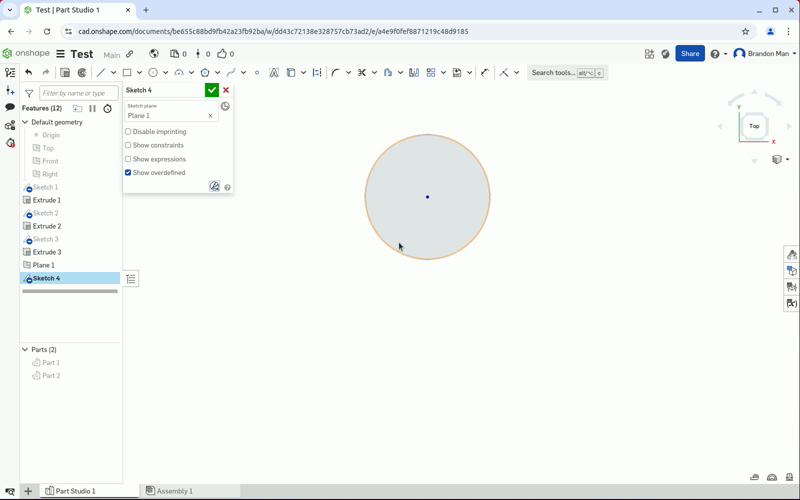
scroll(-6)
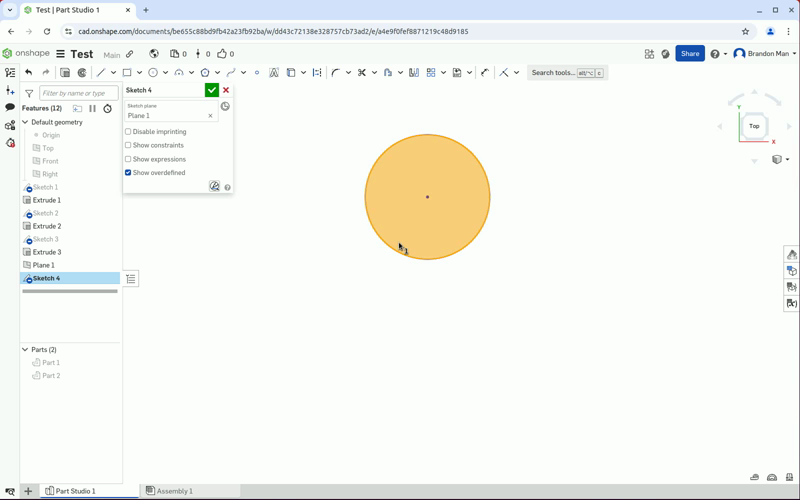
scroll(-6)
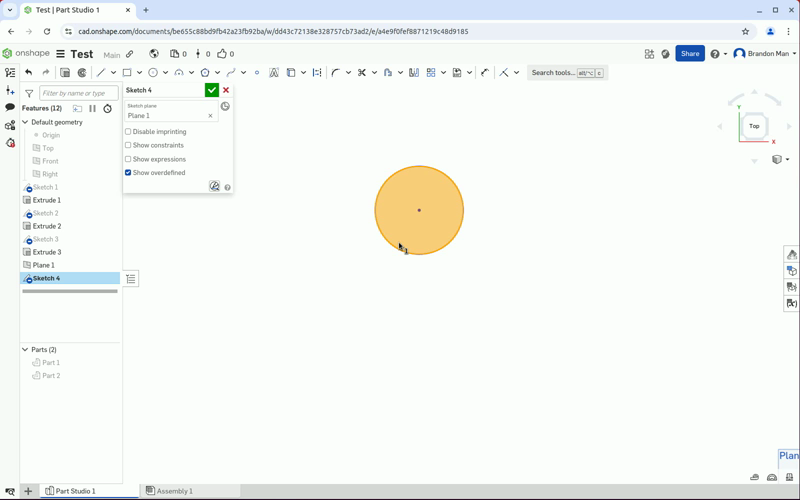
scroll(-6)
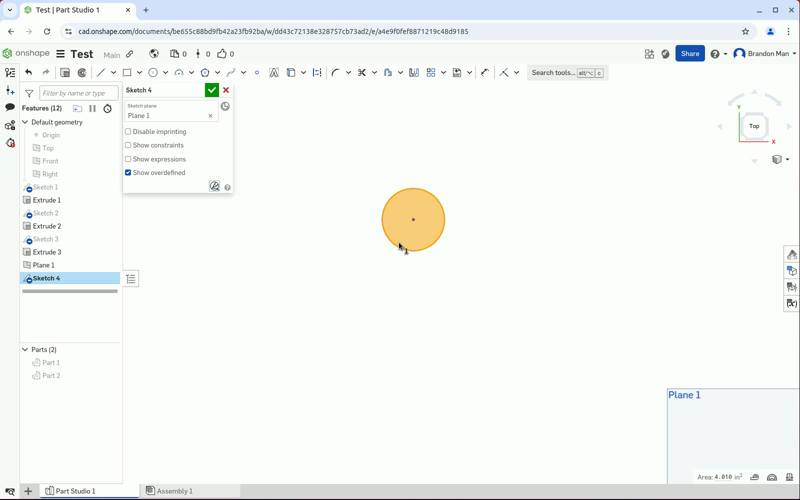
scroll(-6)
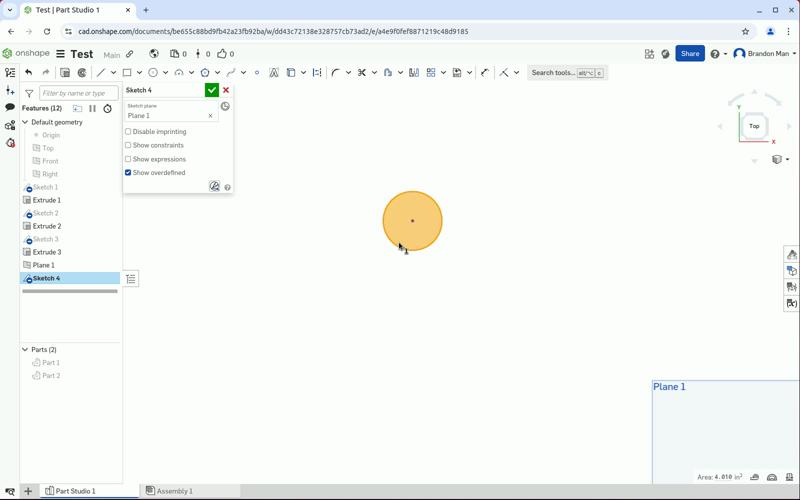
scroll(-6)
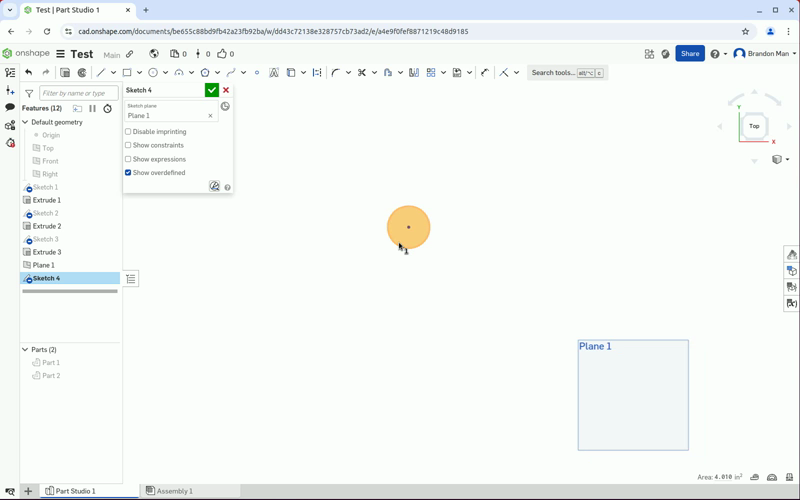
scroll(-6)
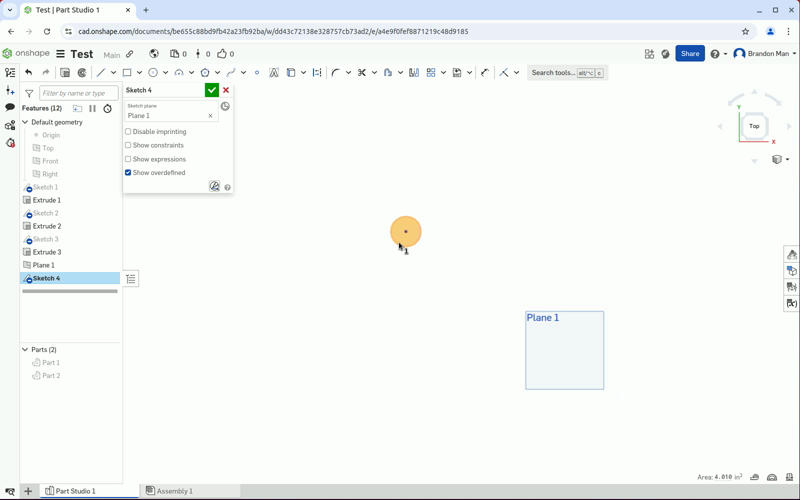
scroll(-6)
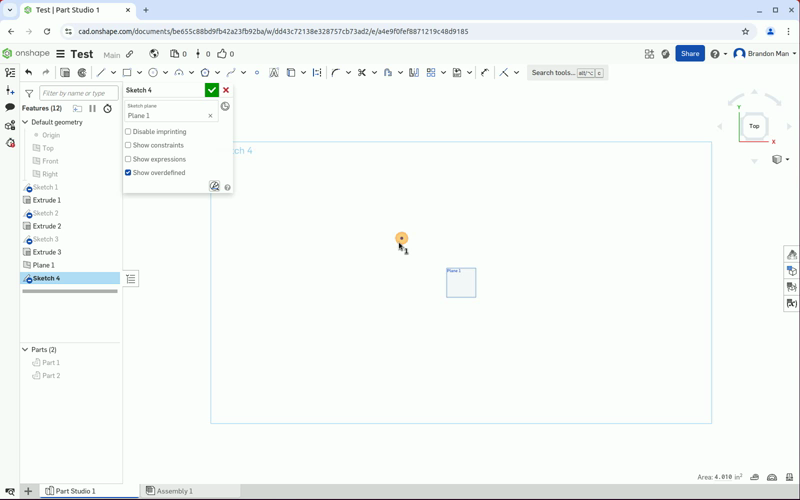
mouse_move(73, 352)
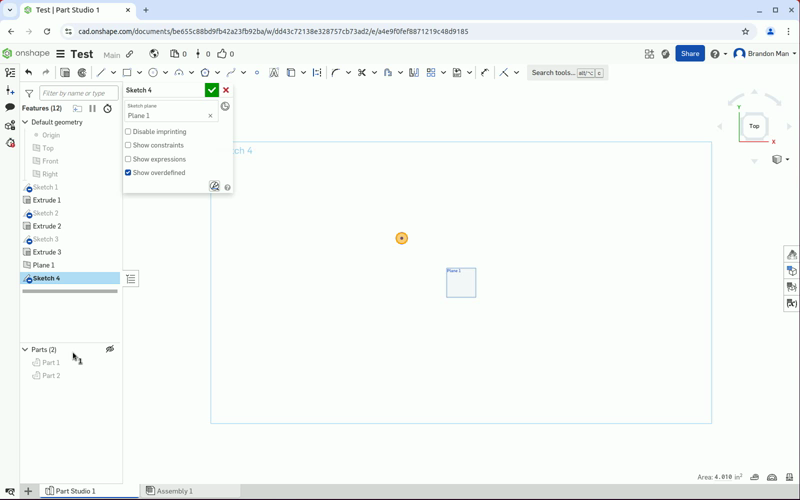
key(shift+y)
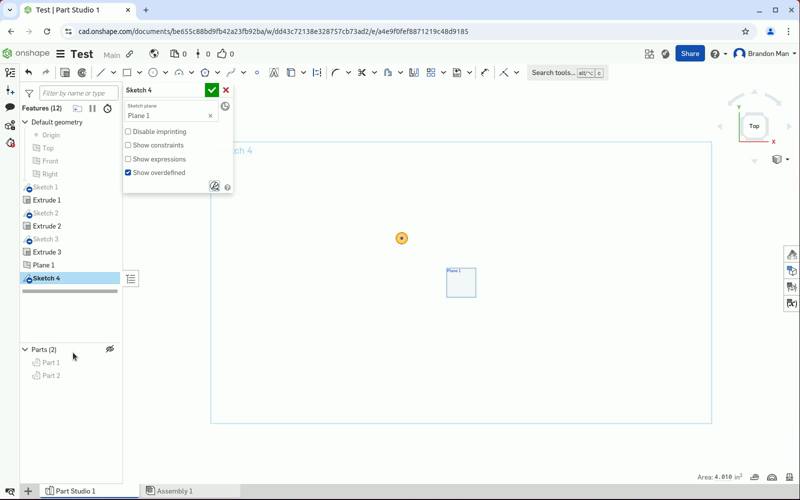
key(shift+e)
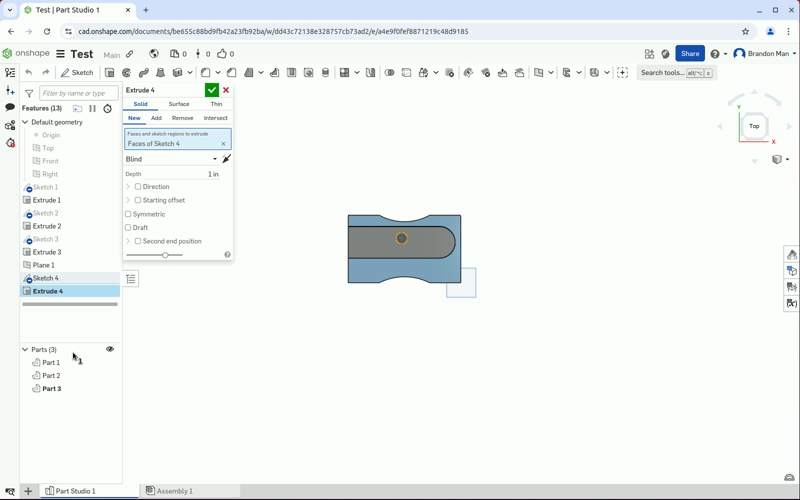
mouse_move(143, 106)
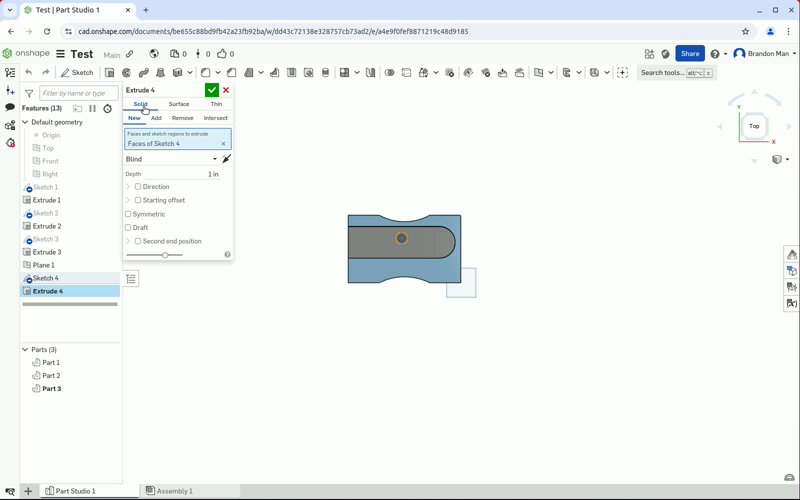
click(143, 106)
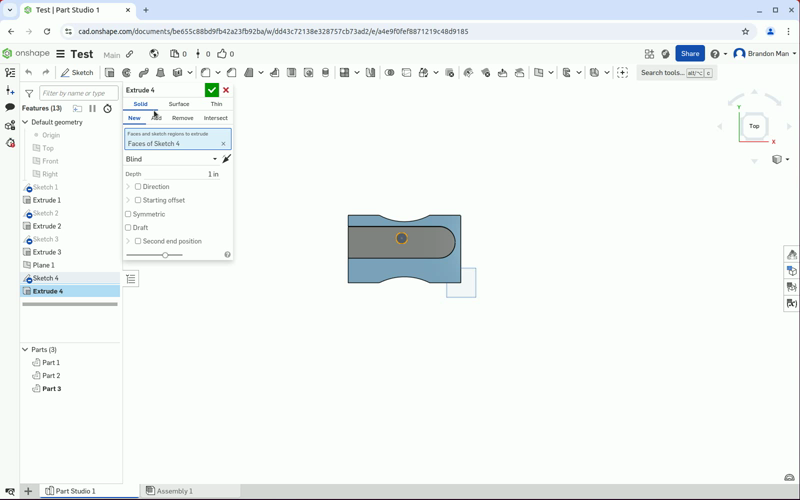
mouse_move(186, 120)
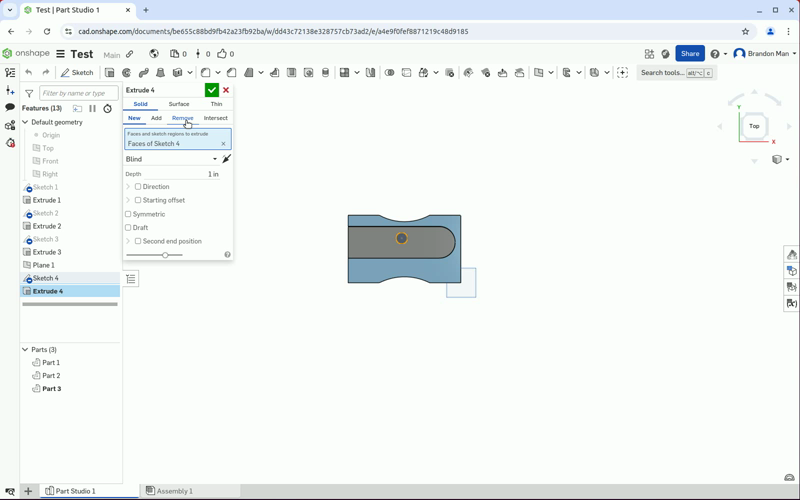
click(186, 120)
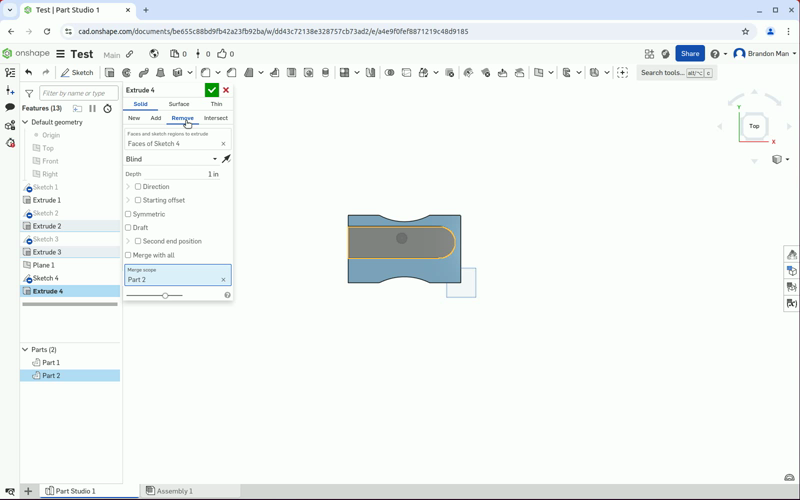
key(tab, 4)
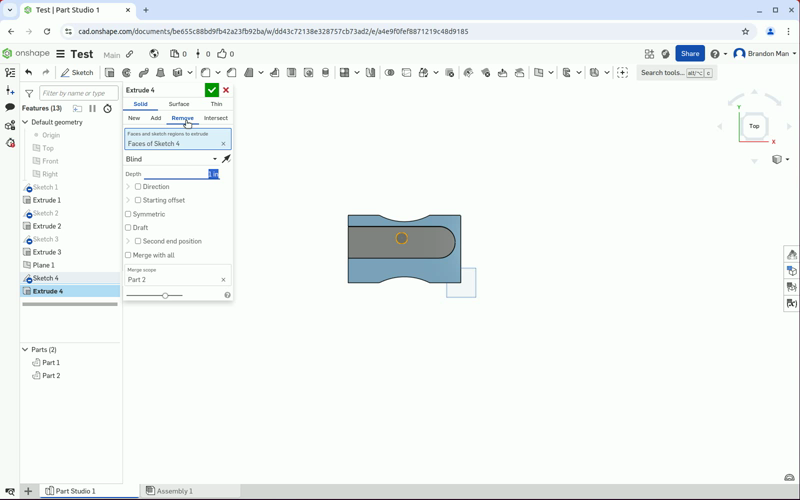
text(2.166)
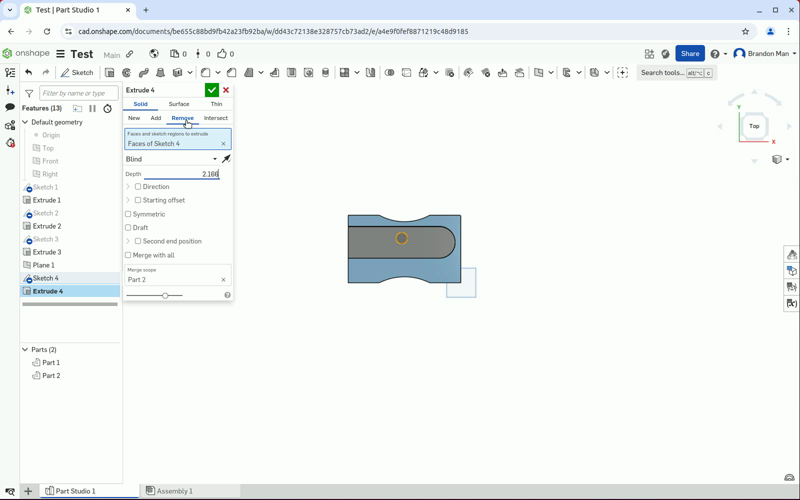
key(tab, 6)
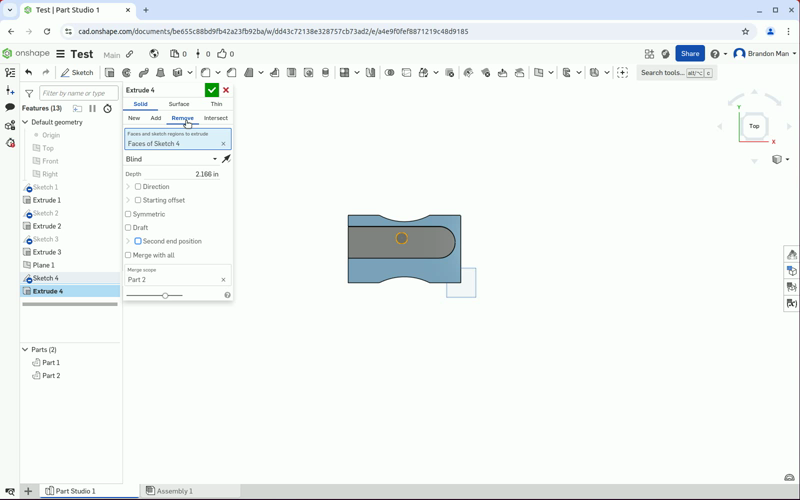
key(space)
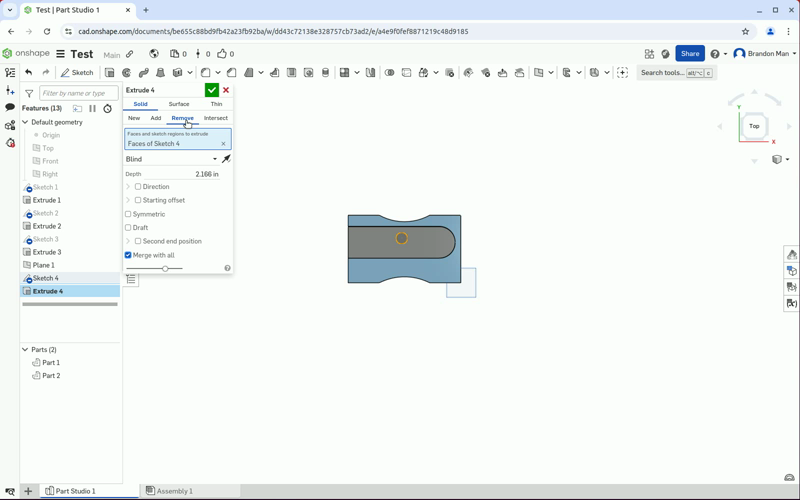
key(enter)
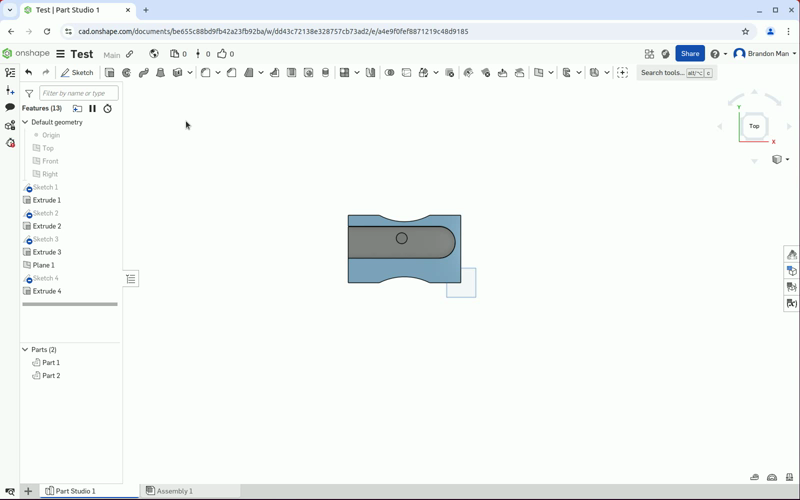
key(shift+h)
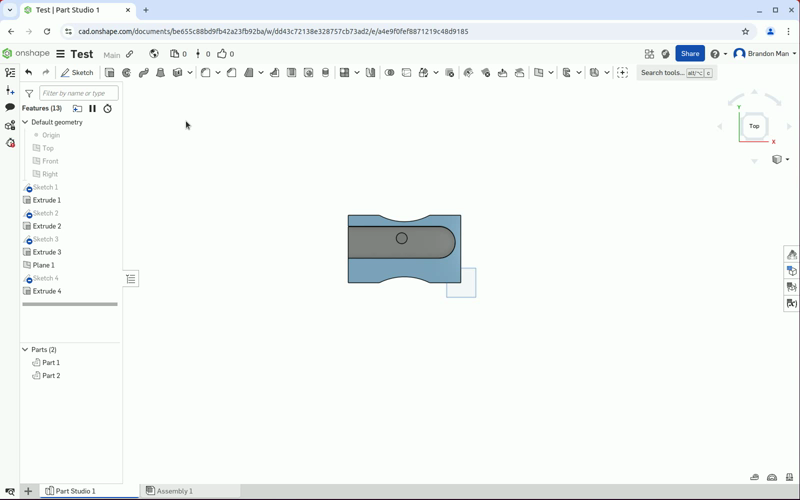
key(shift+h)
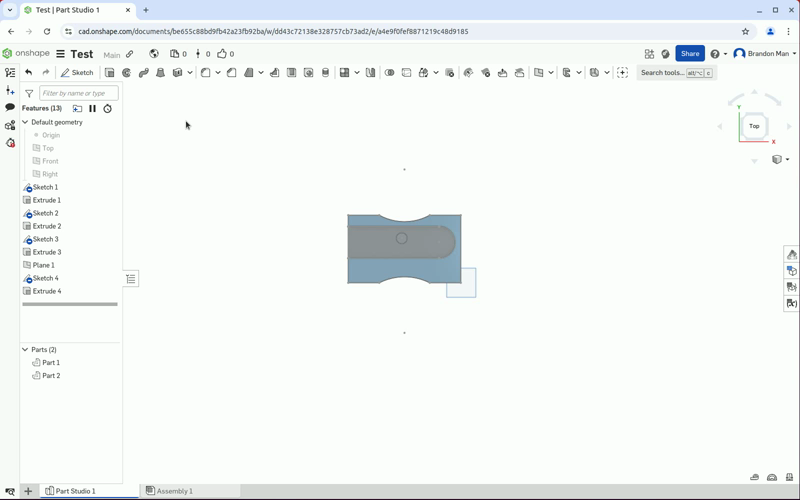
key(shift+7)
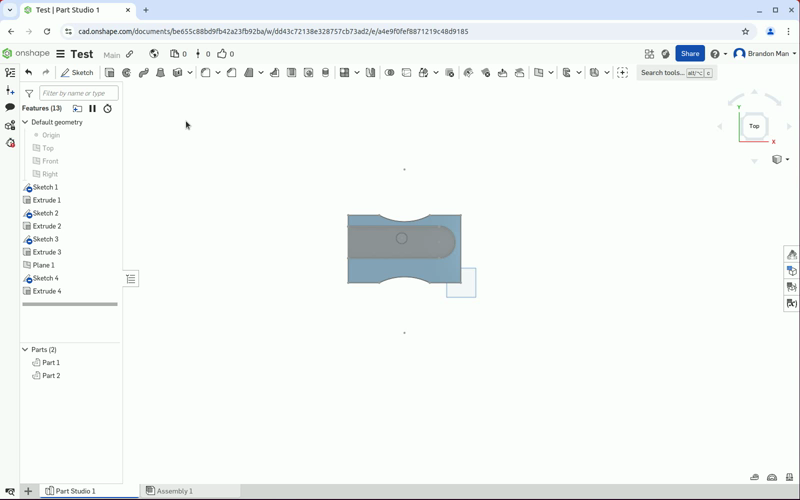
key(up, 3)
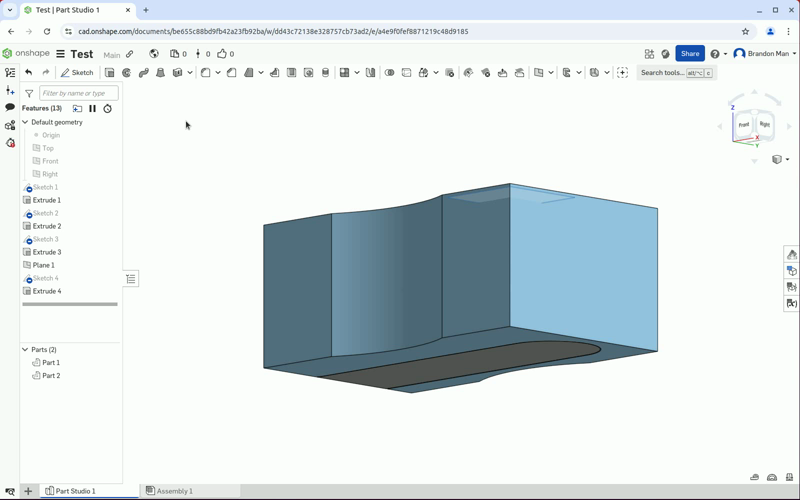
key(left, 3)
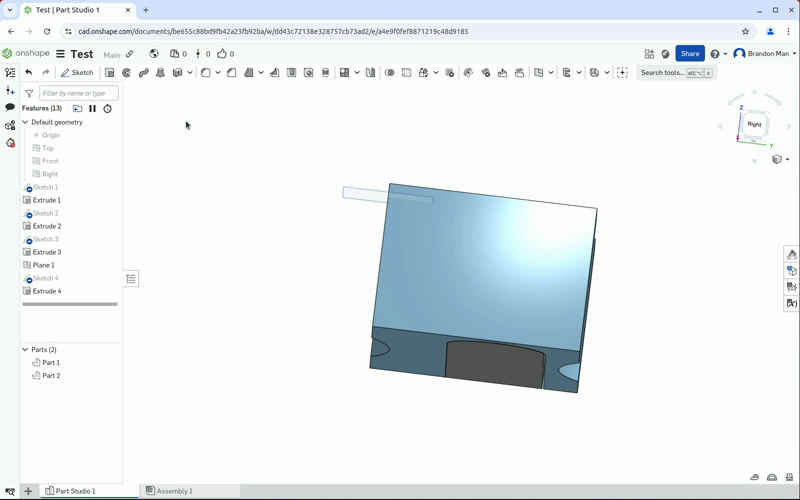
key(right, 3)
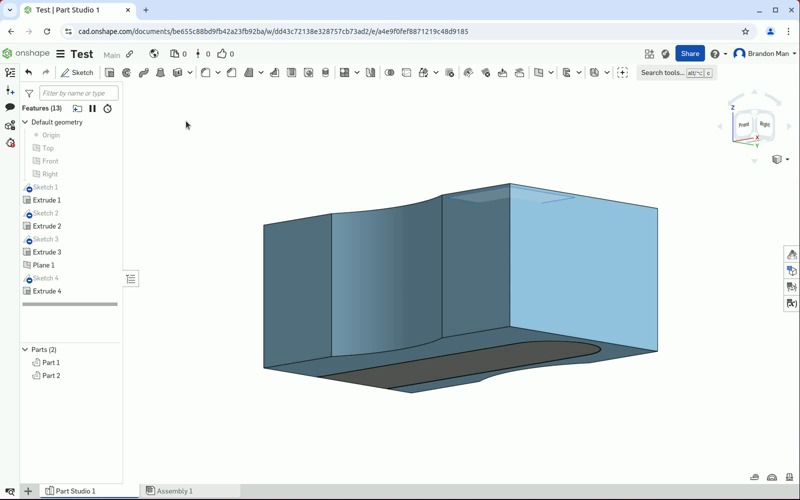
key(down, 3)
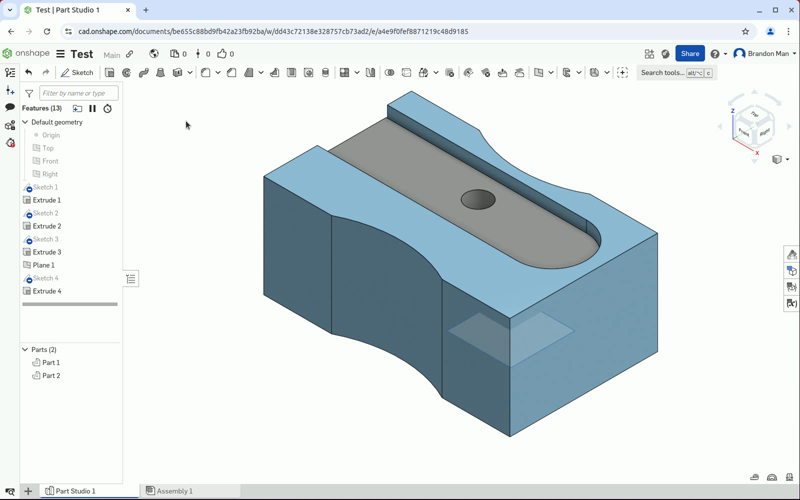
mouse_move(73, 189)
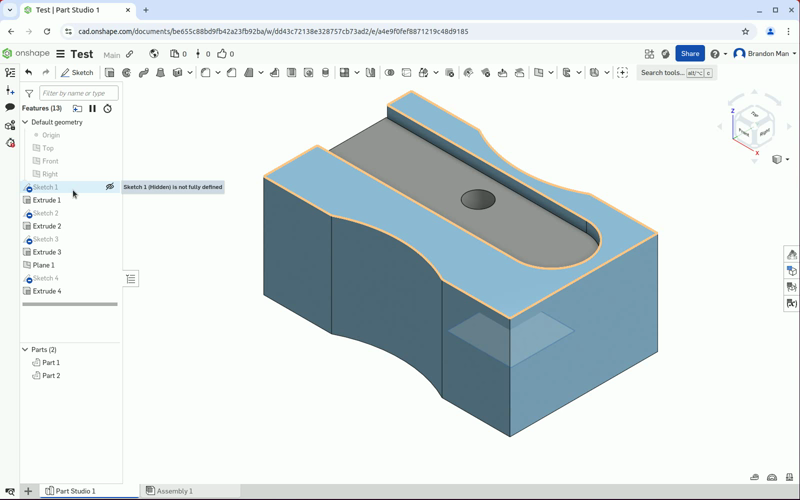
click(73, 189)